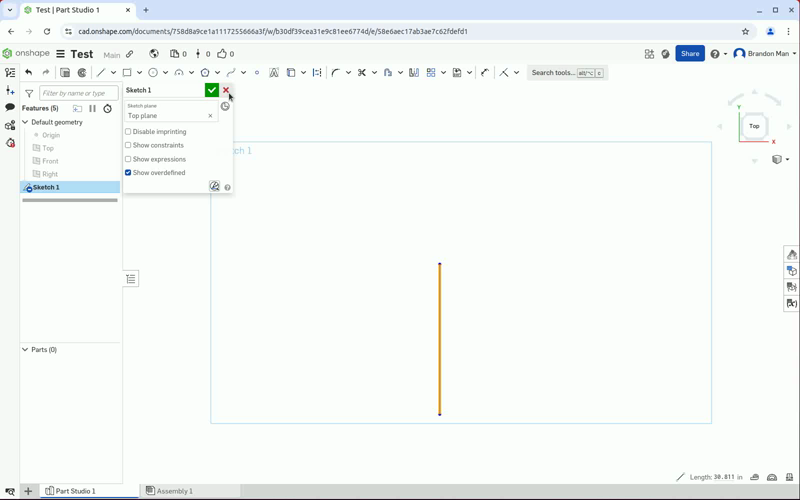
key(shift+h)
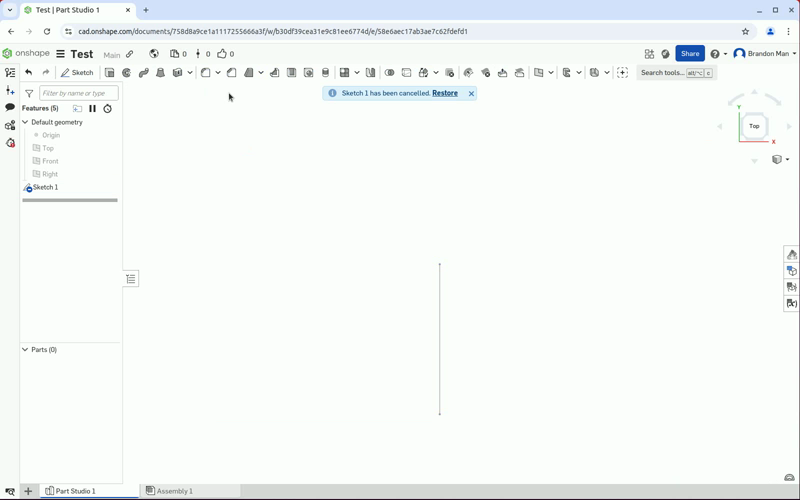
key(shift+s)
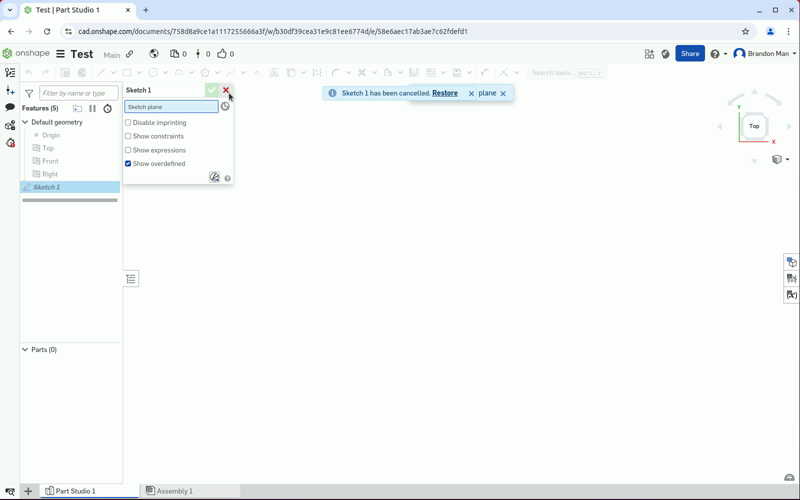
mouse_move(73, 150)
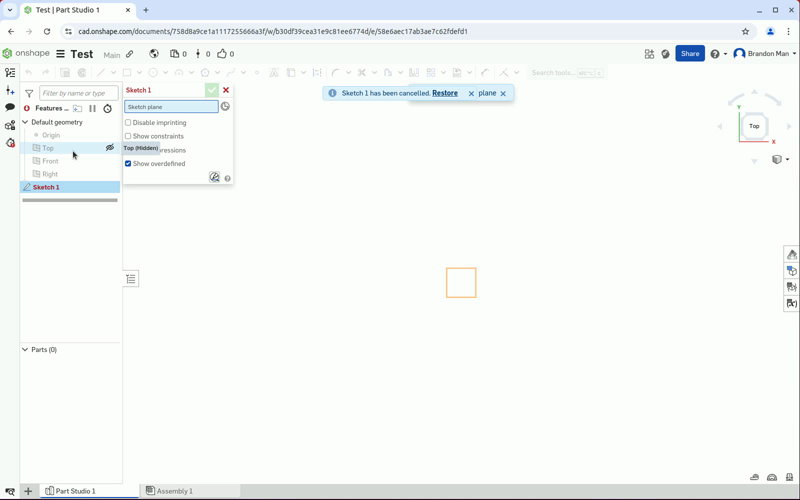
click(73, 150)
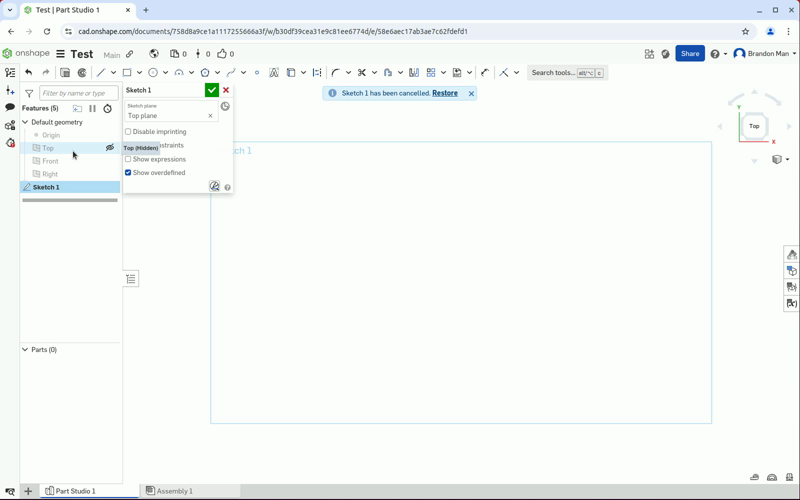
mouse_move(73, 352)
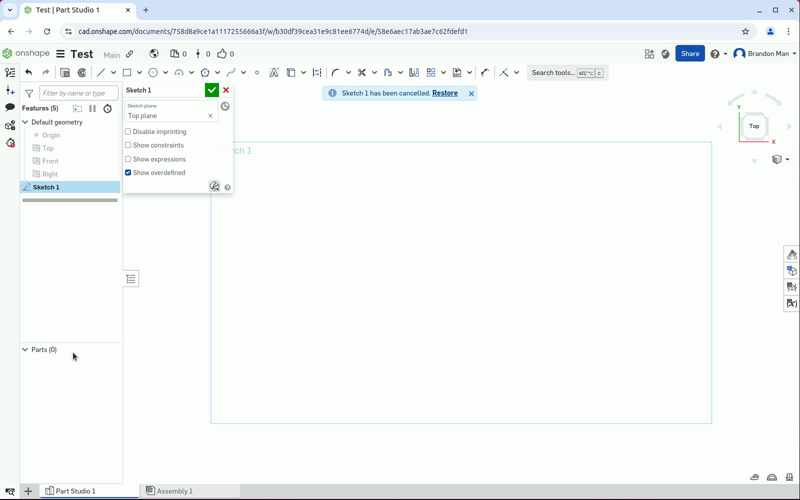
key(y)
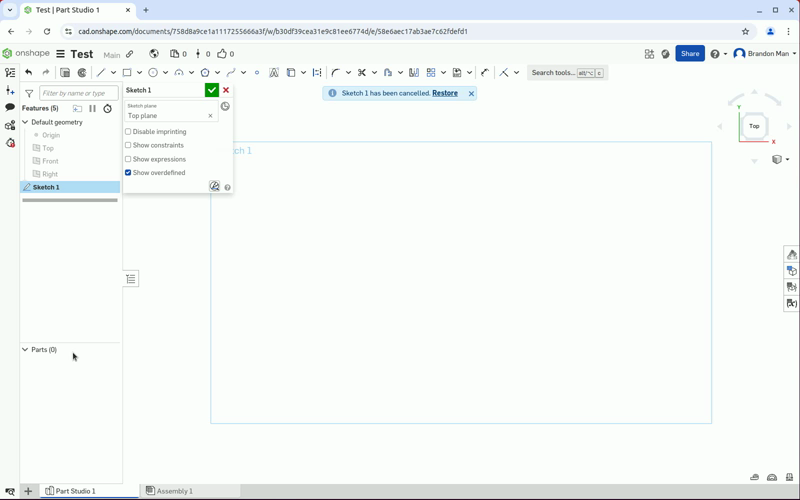
key(l)
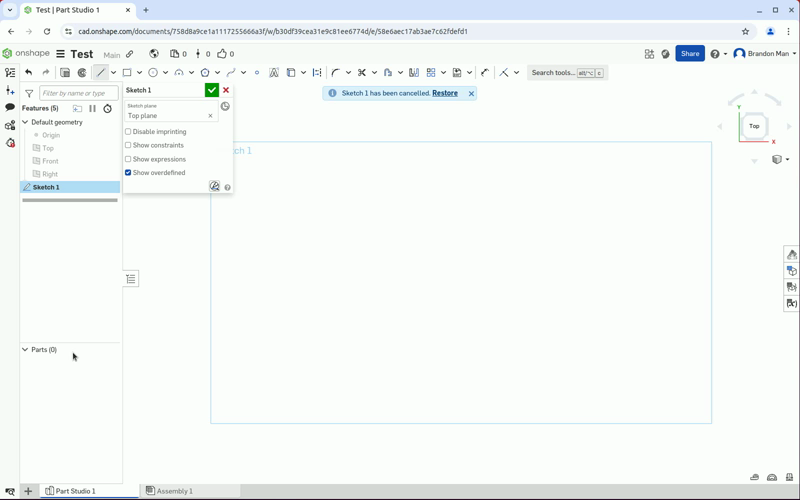
key_down(shift)
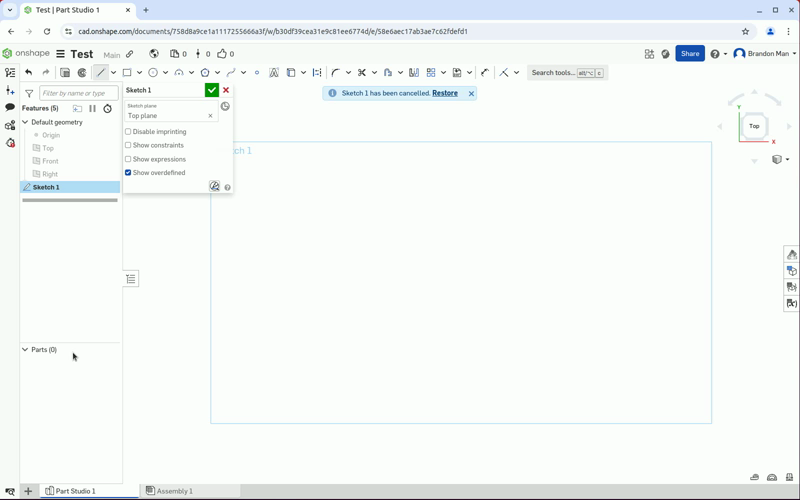
mouse_move(376, 395)
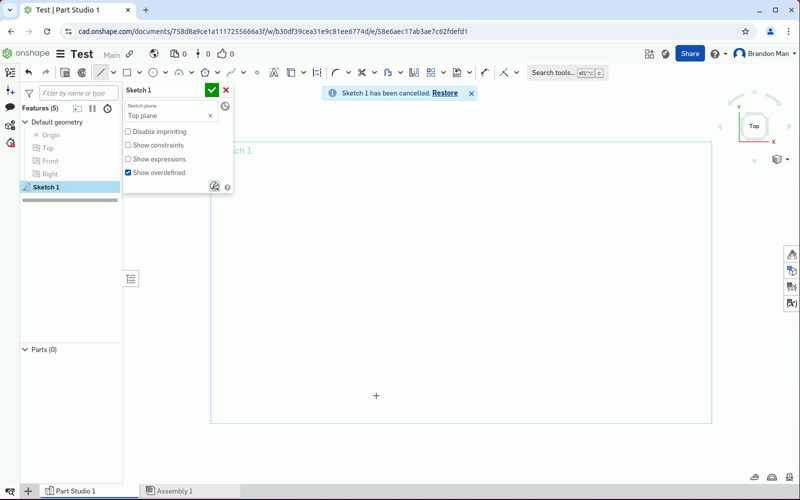
click(376, 395)
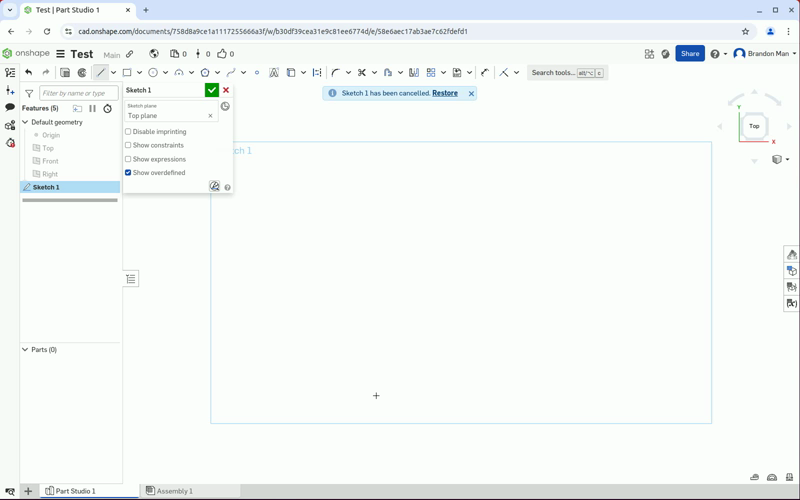
key_up(shift)
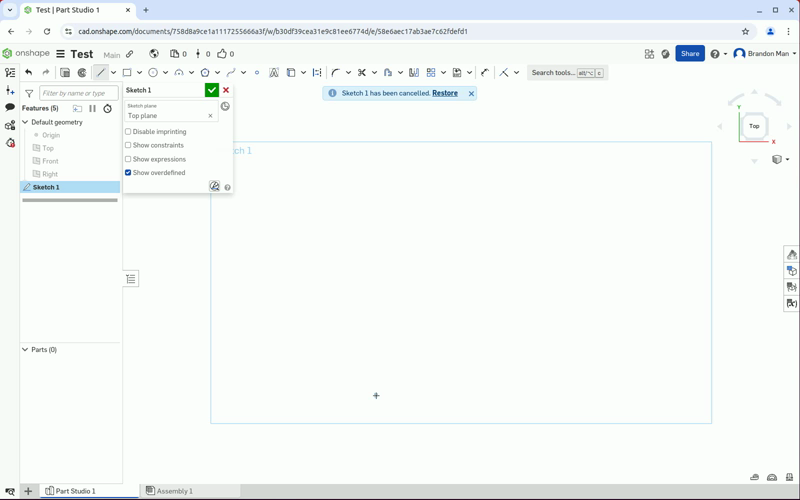
key_down(shift)
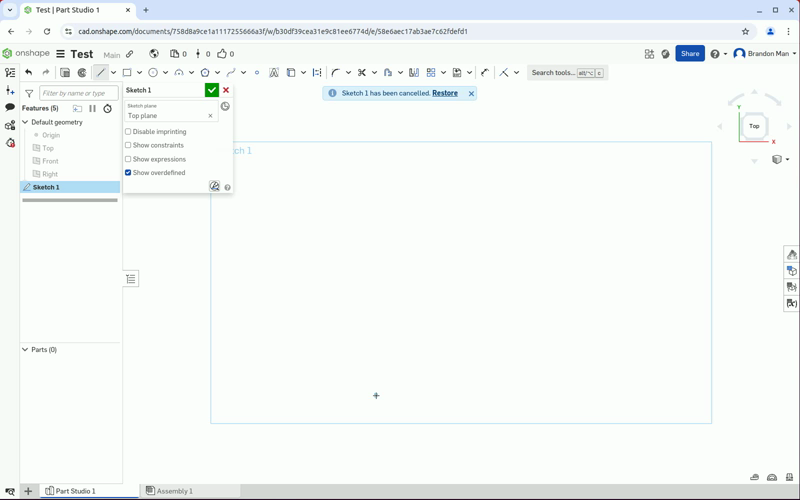
mouse_move(543, 395)
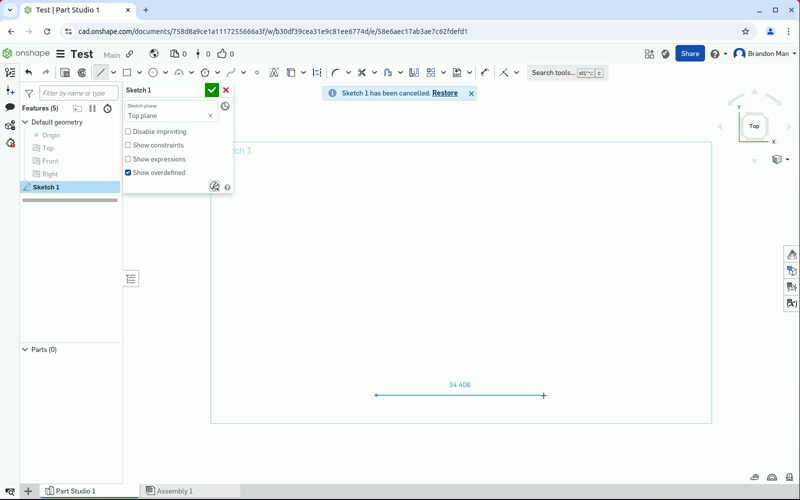
click(543, 395)
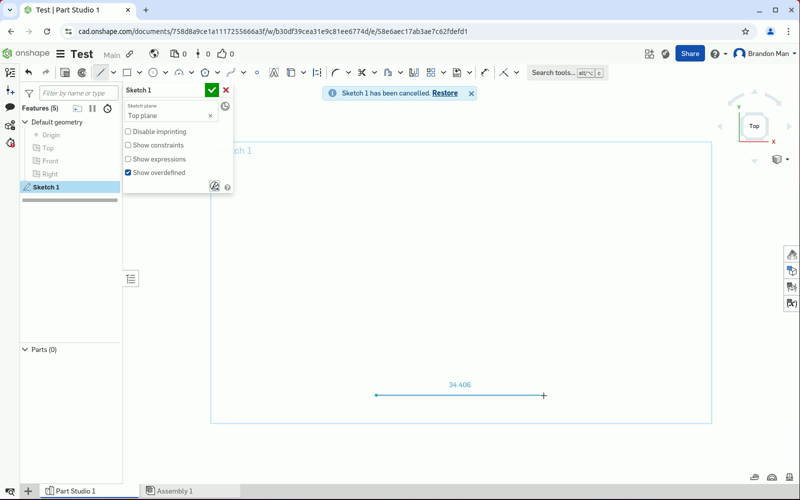
key_up(shift)
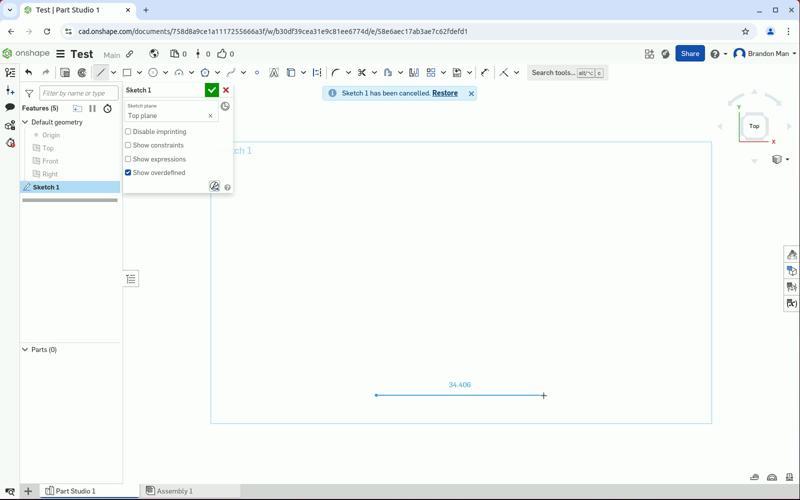
key_down(shift)
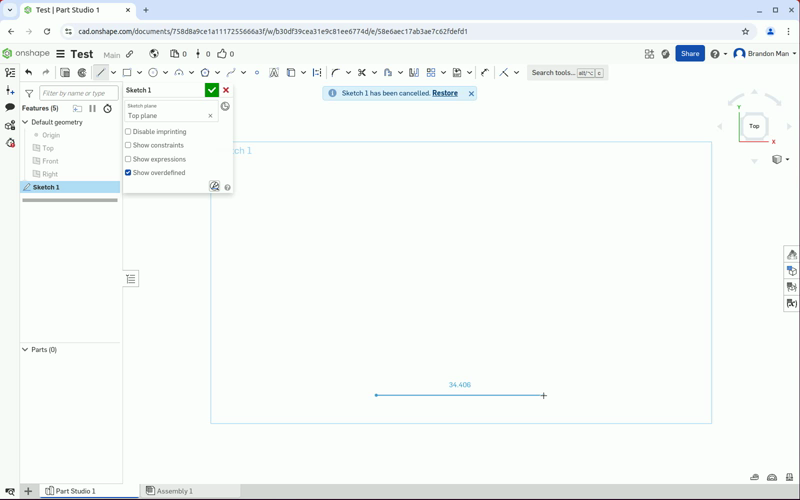
mouse_move(543, 284)
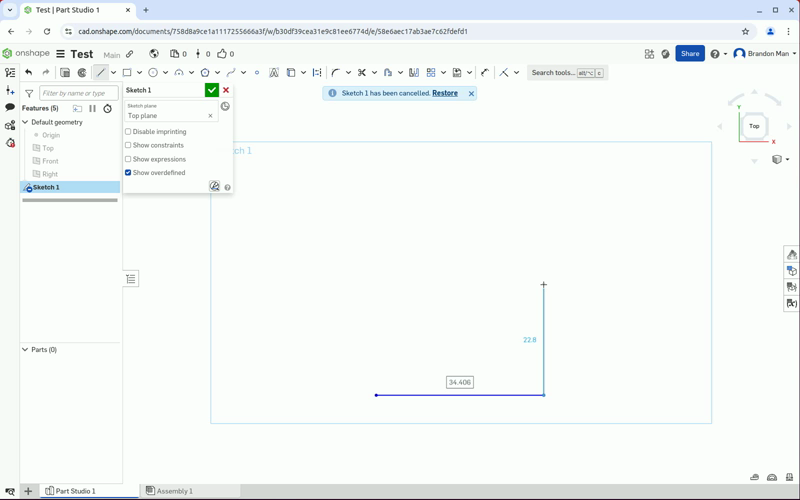
click(543, 284)
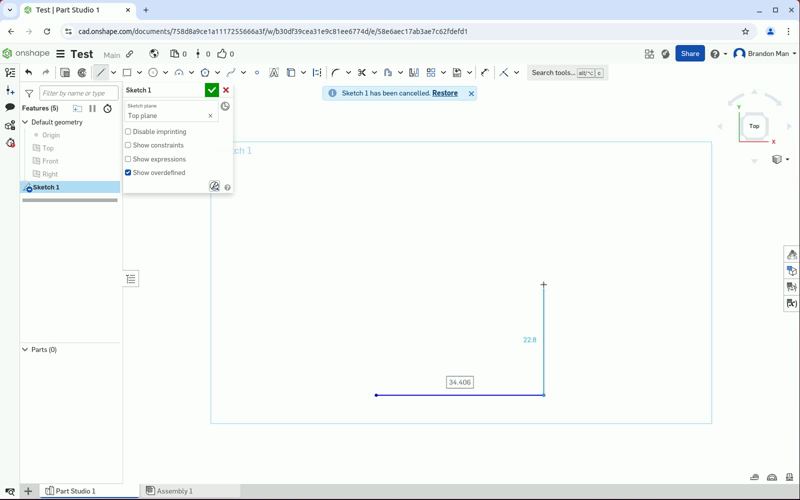
key_up(shift)
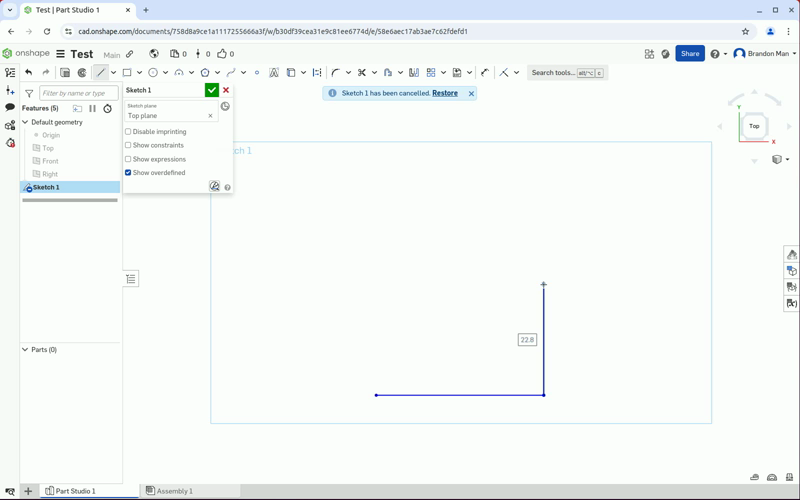
key(esc)
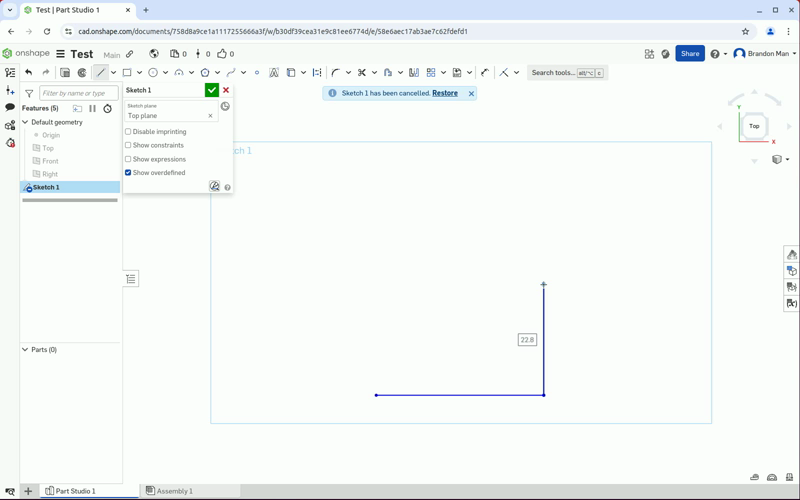
key(a)
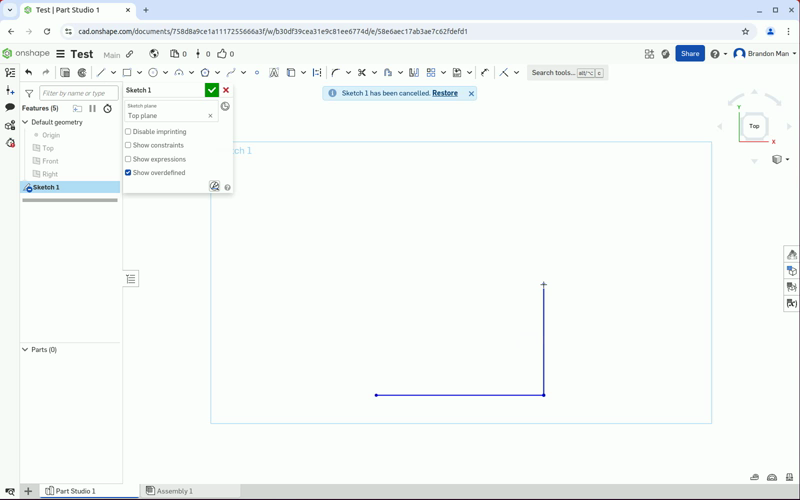
mouse_move(543, 284)
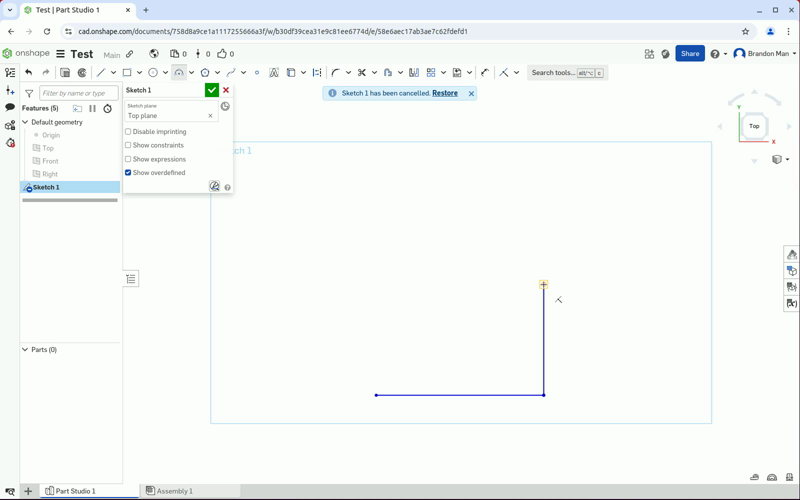
click(543, 284)
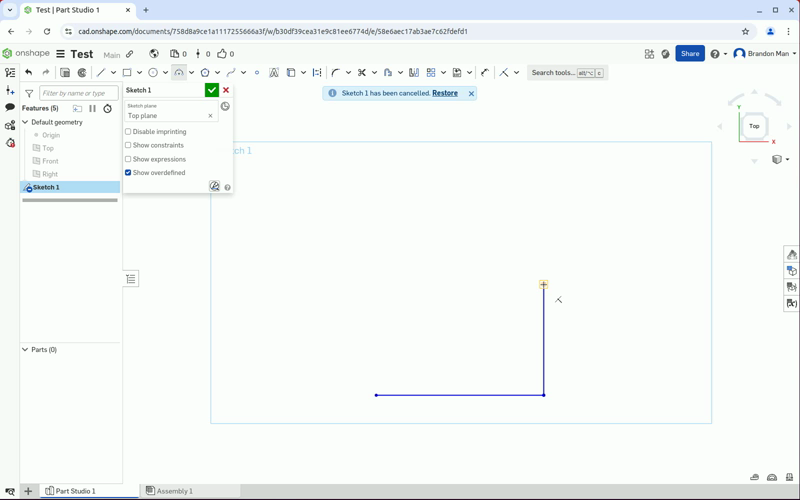
key_down(shift)
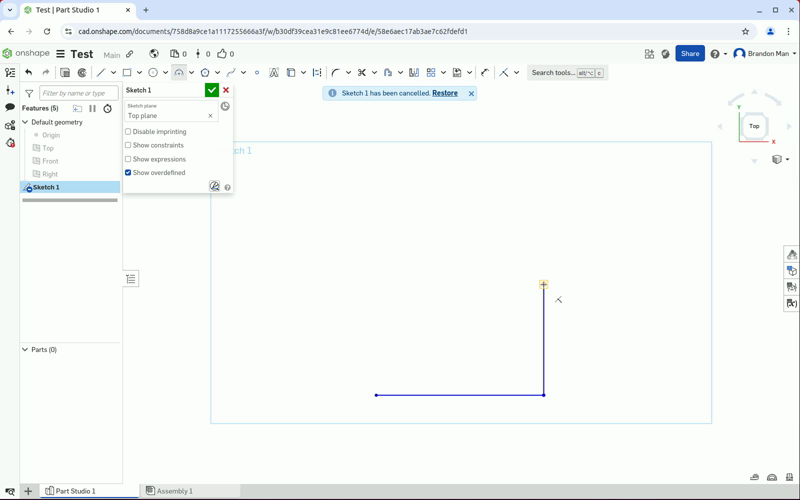
mouse_move(376, 284)
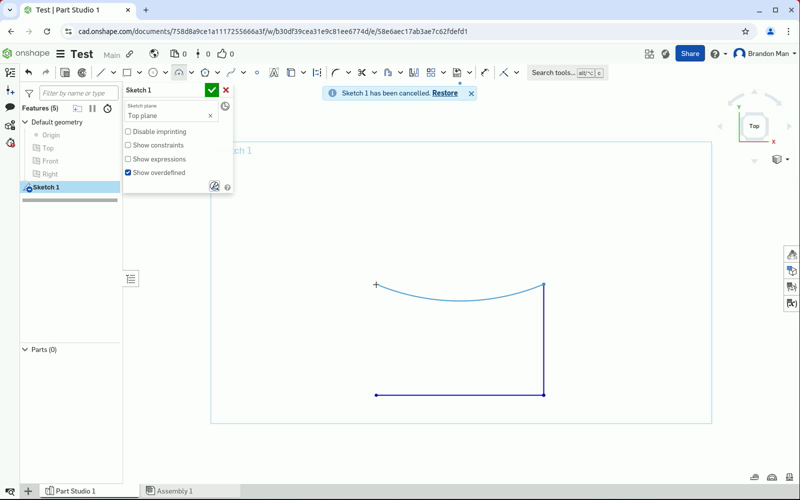
click(376, 284)
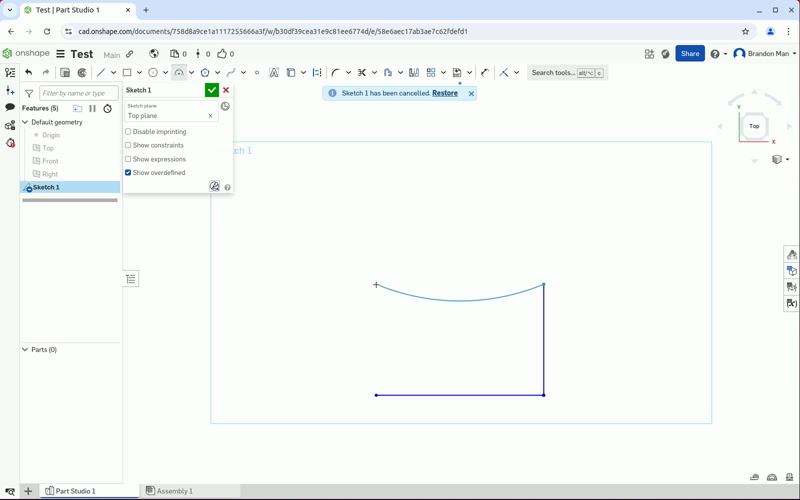
mouse_move(460, 200)
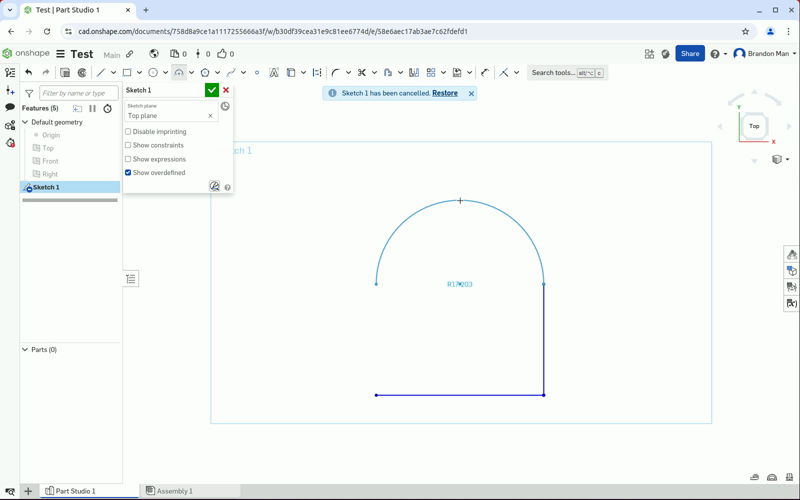
click(460, 200)
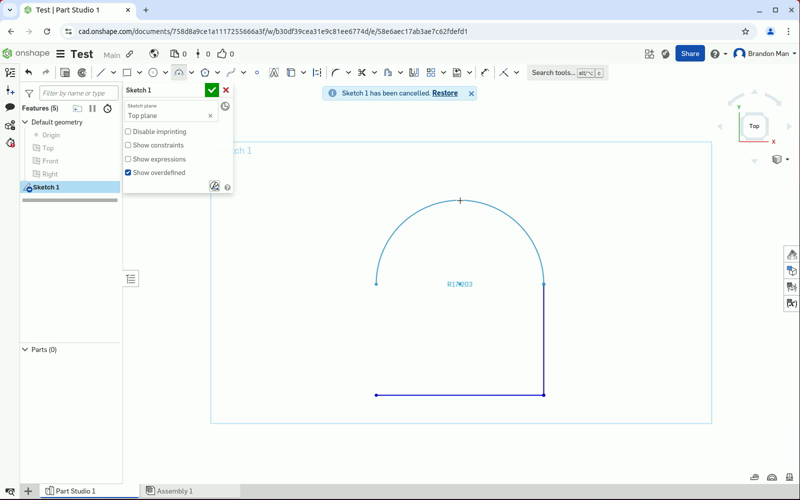
key_up(shift)
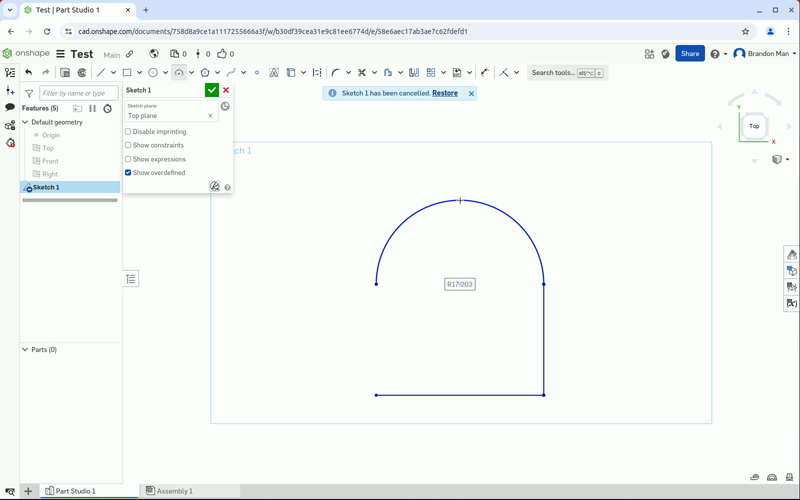
key(esc)
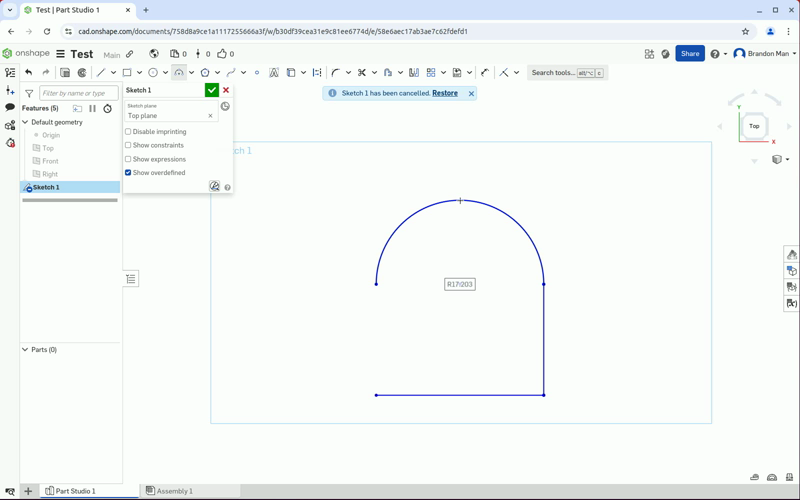
key(l)
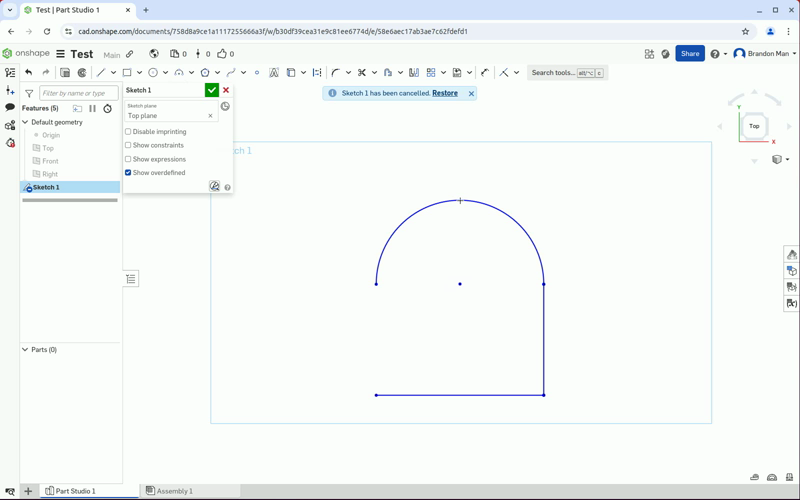
mouse_move(376, 284)
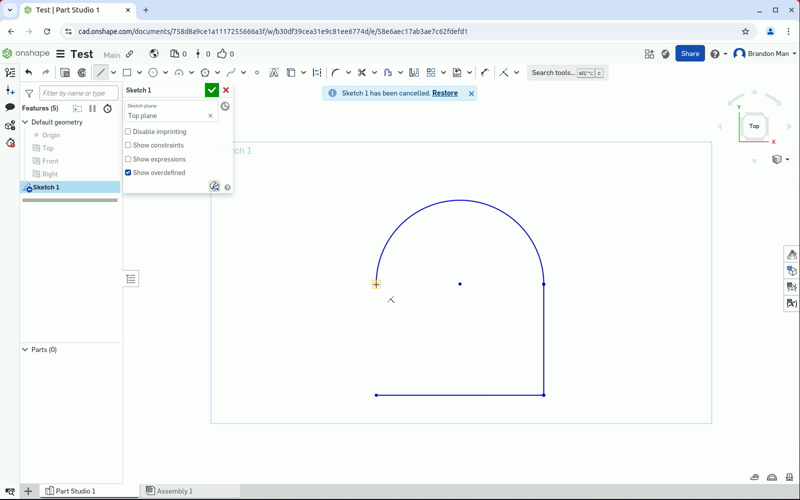
click(376, 284)
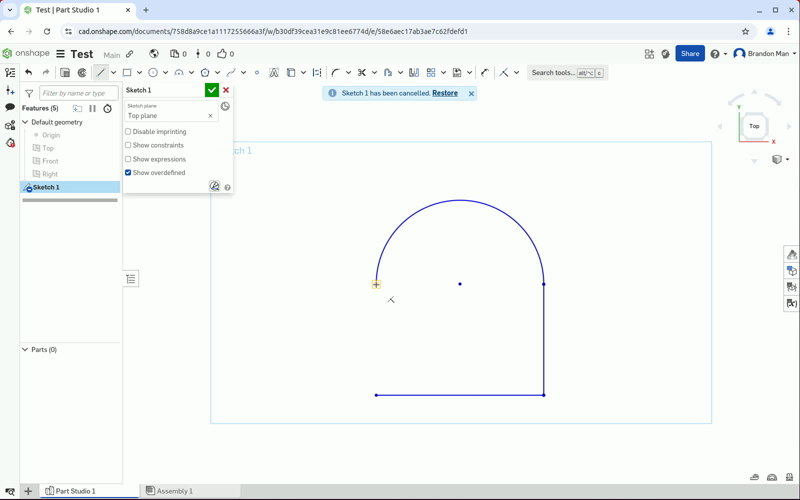
key_down(shift)
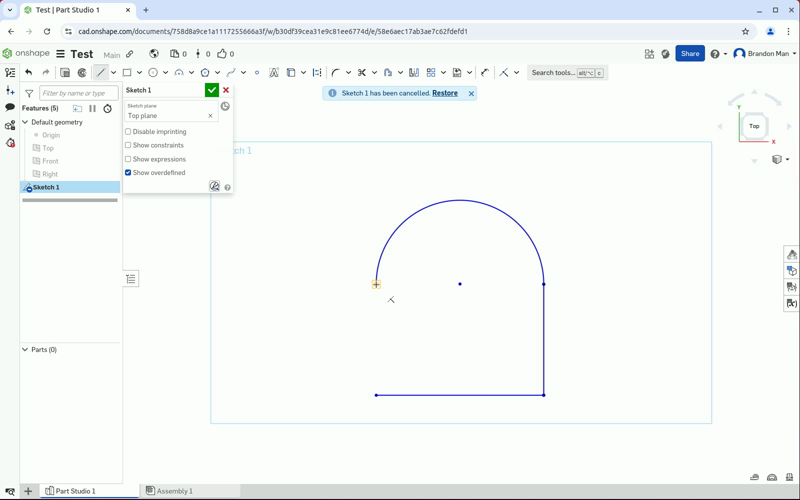
mouse_move(376, 395)
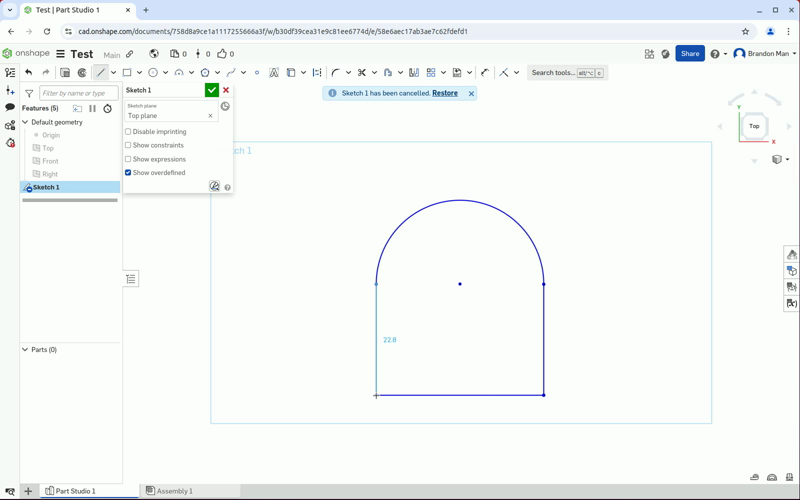
key_up(shift)
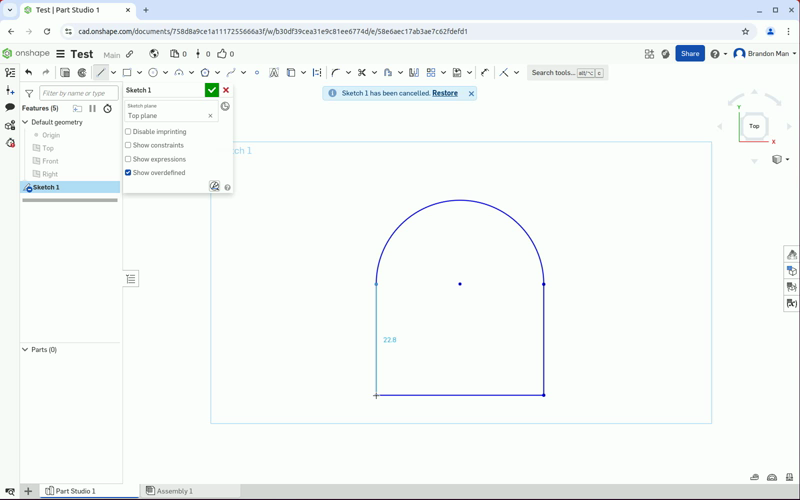
click(376, 395)
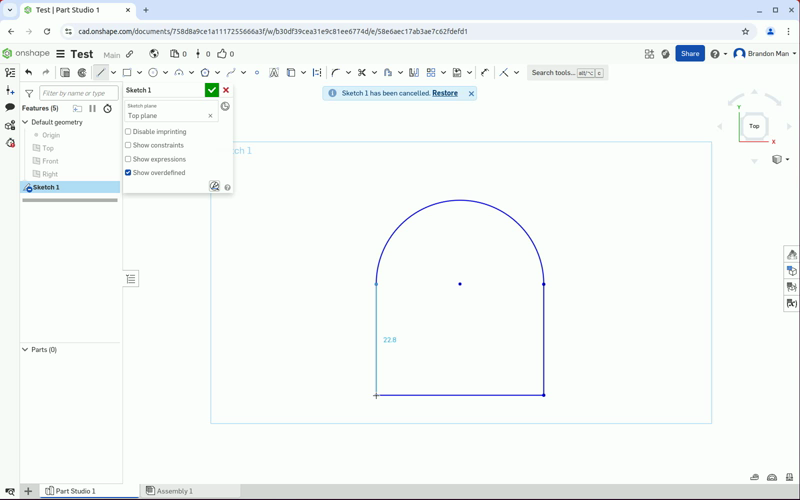
key(esc)
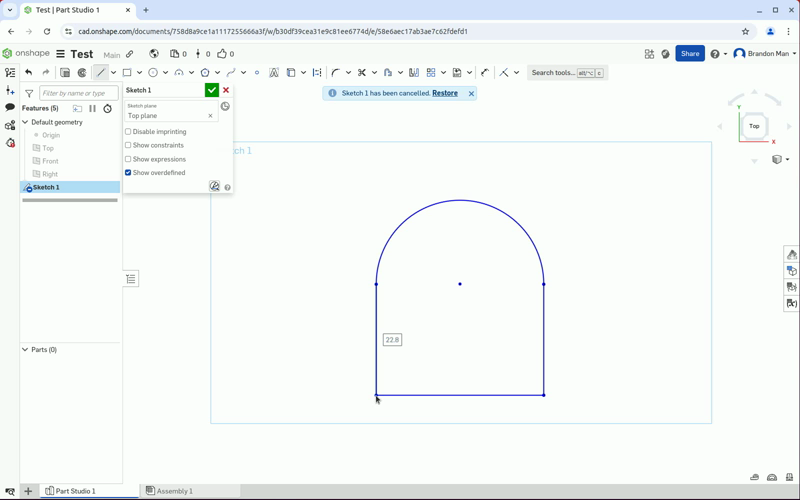
key(c)
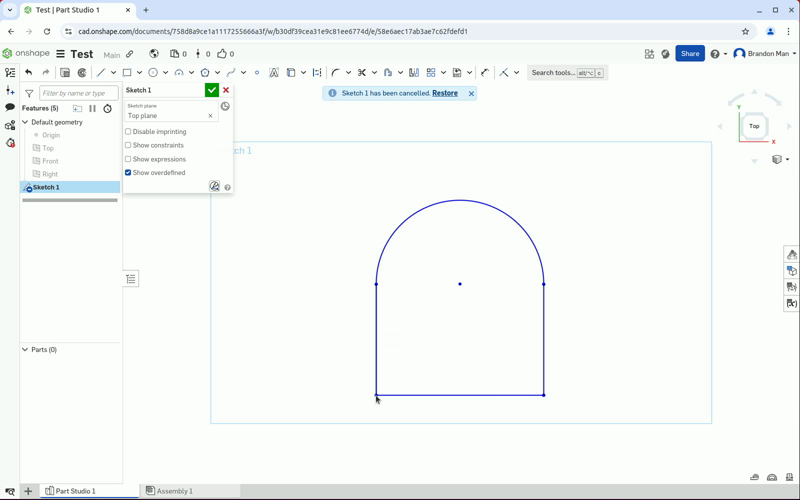
key_down(shift)
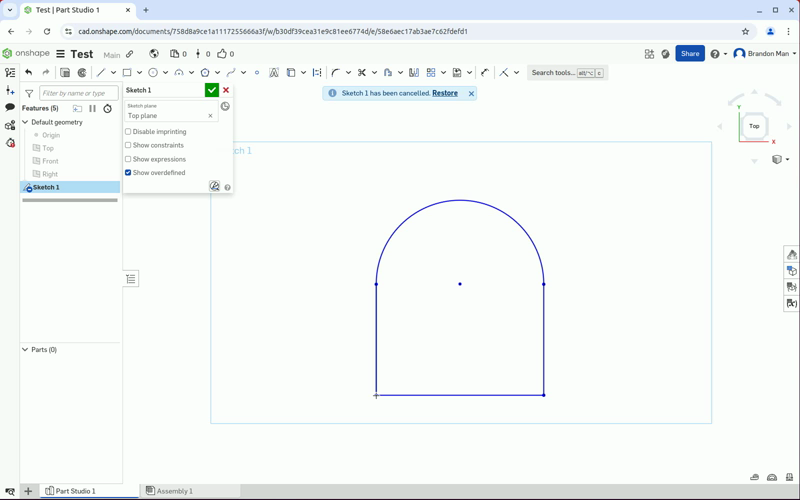
mouse_move(461, 284)
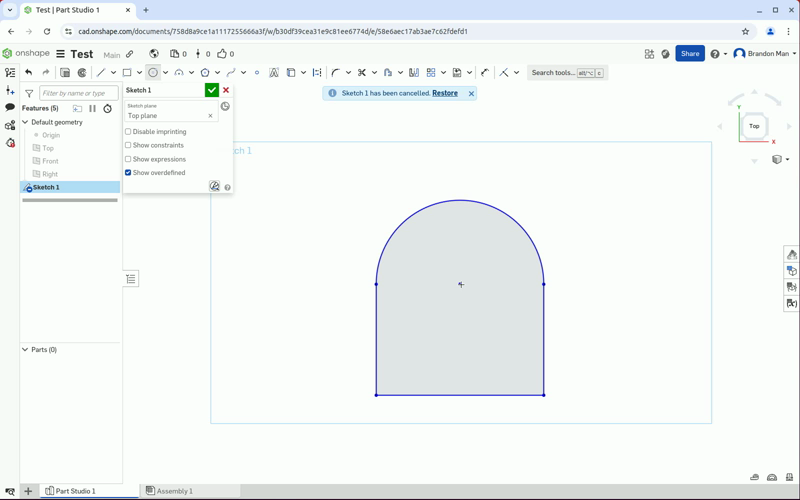
scroll(6)
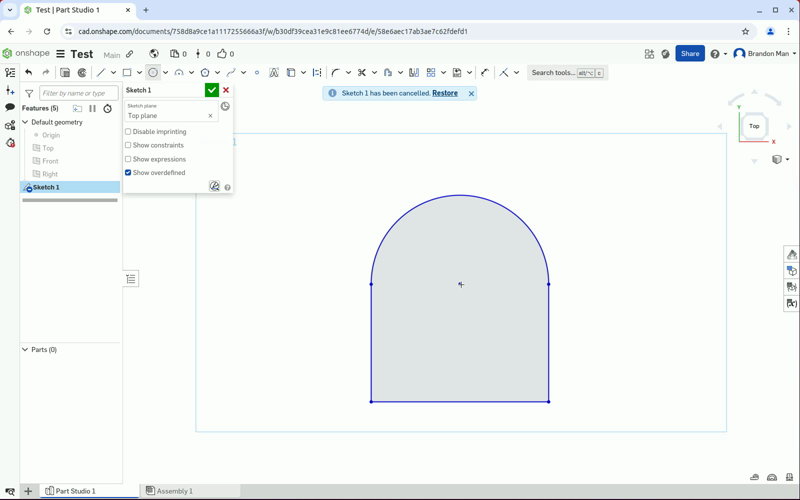
scroll(6)
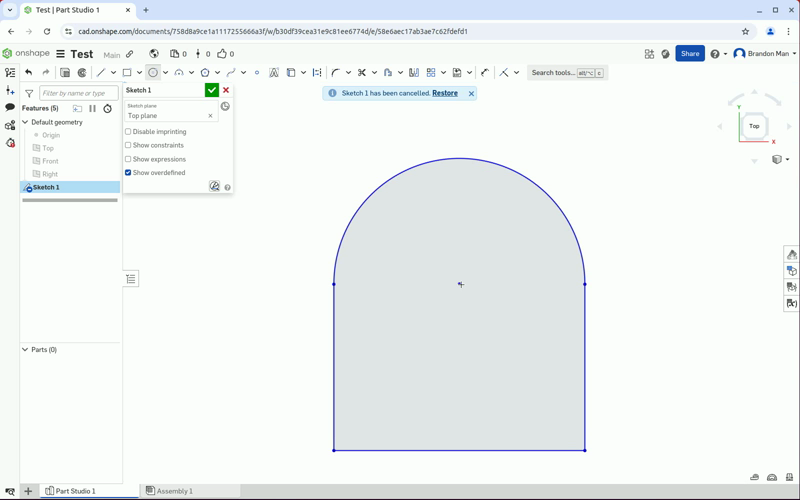
scroll(6)
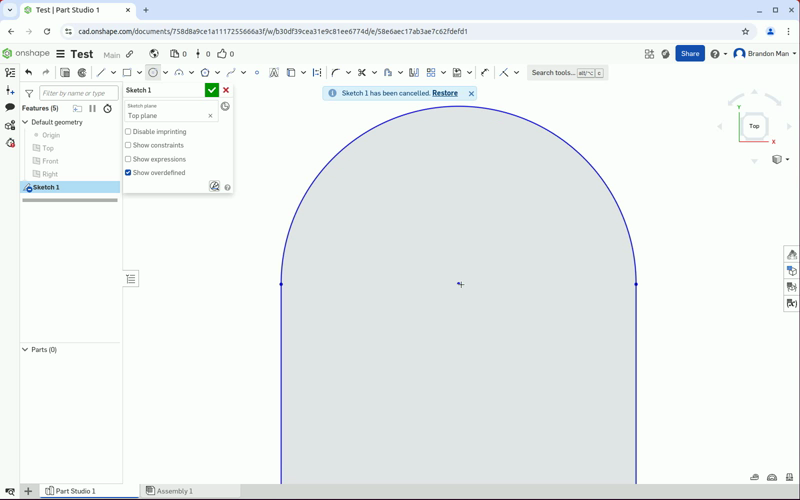
scroll(6)
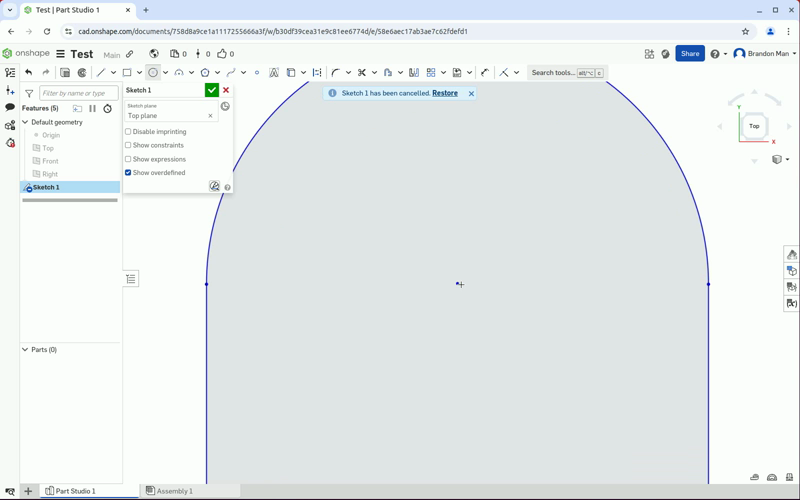
scroll(6)
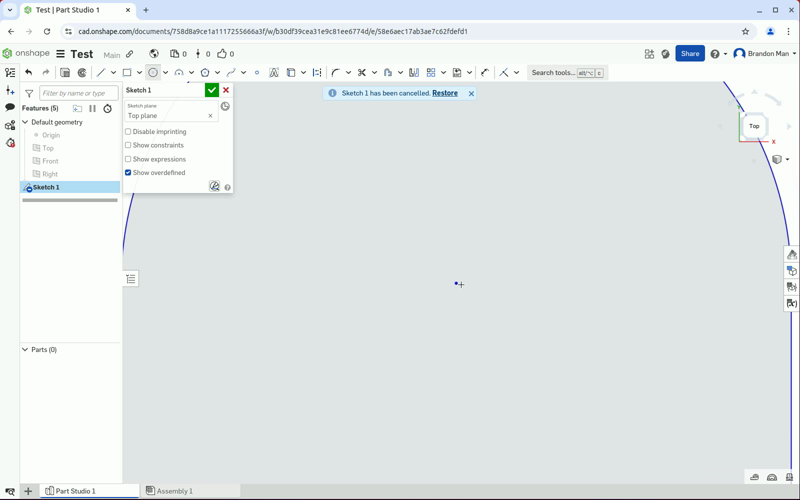
scroll(6)
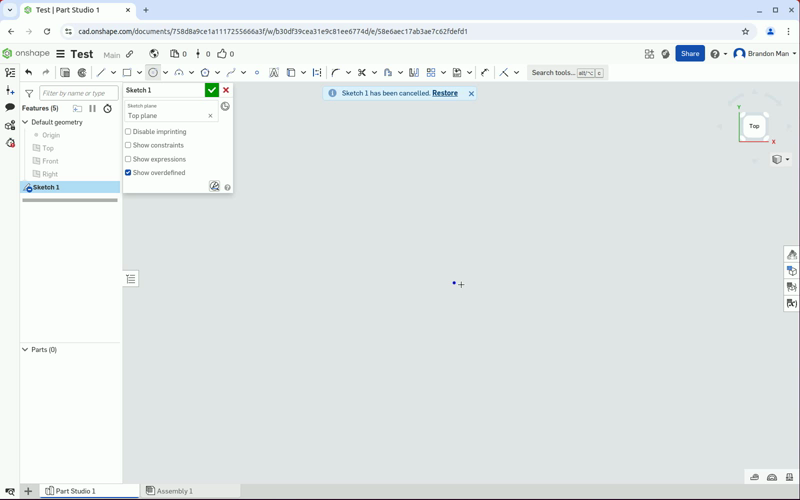
scroll(6)
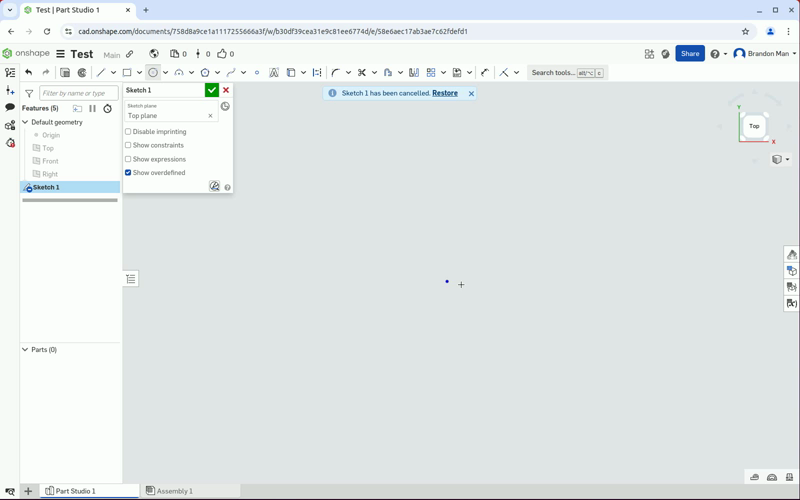
click(461, 284)
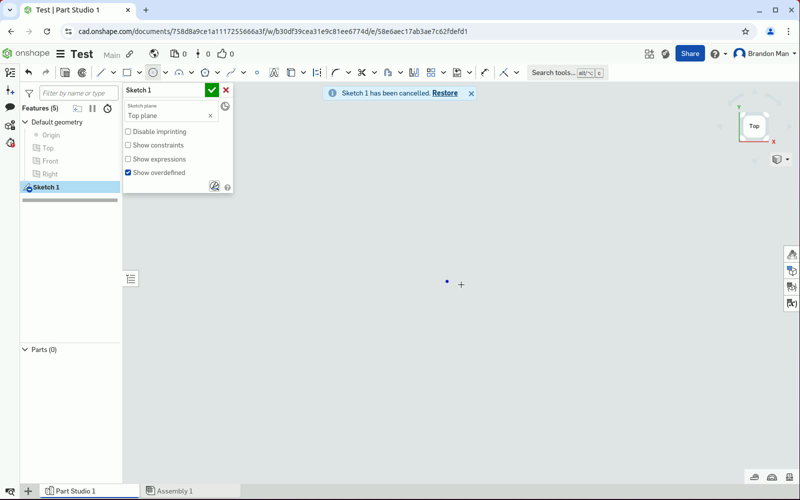
scroll(-6)
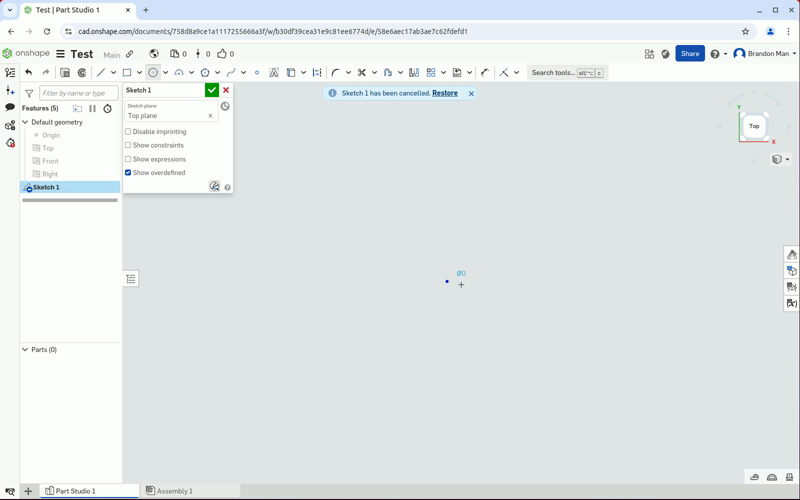
scroll(-6)
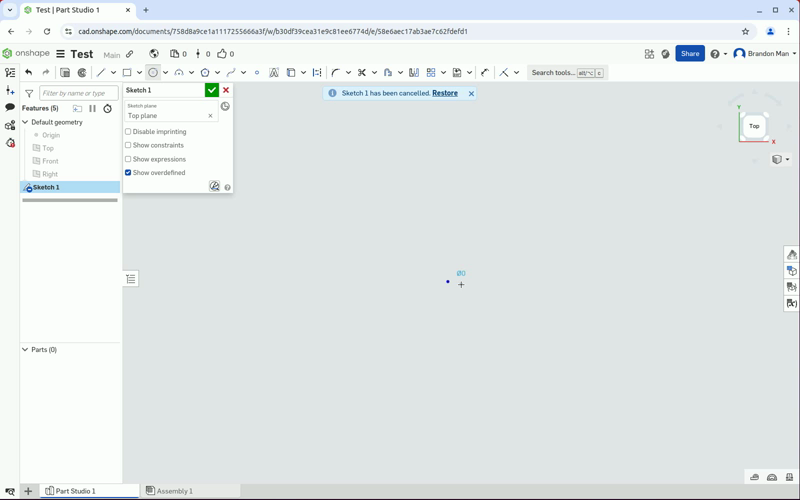
scroll(-6)
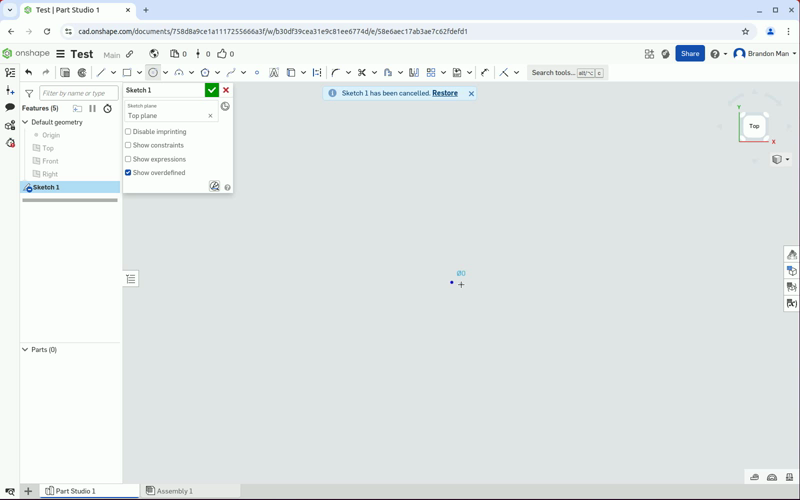
scroll(-6)
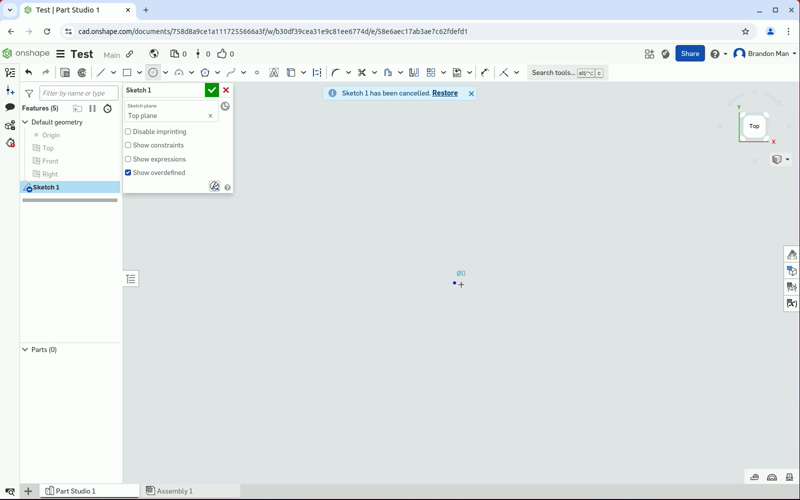
scroll(-6)
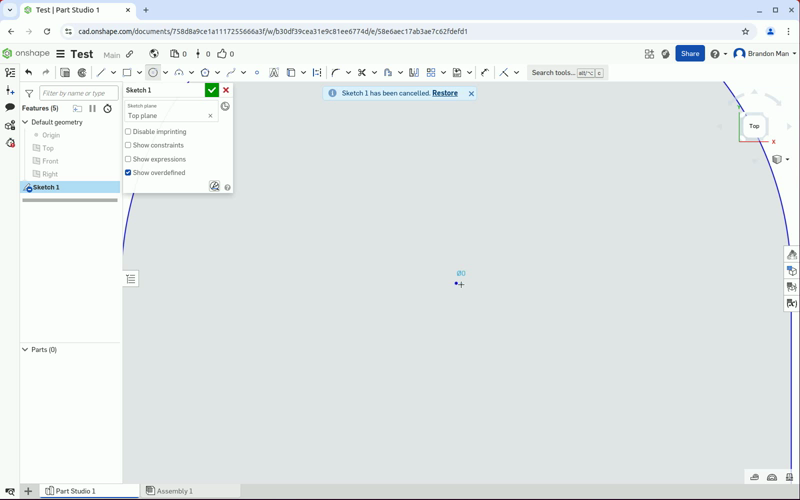
scroll(-6)
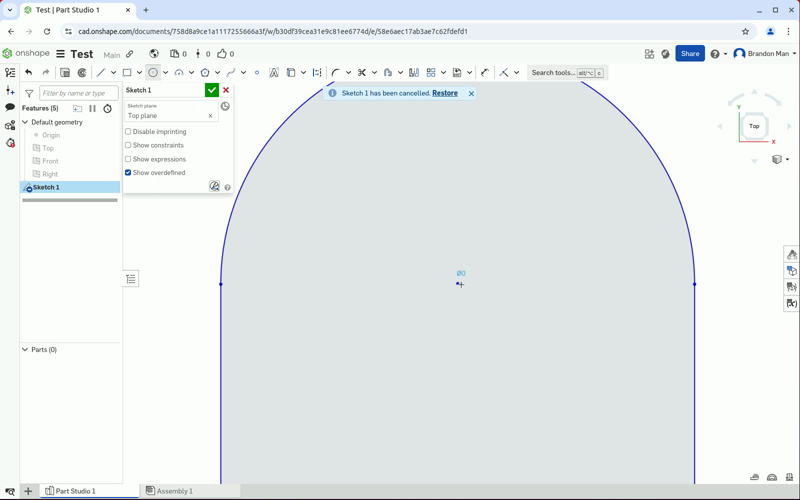
scroll(-6)
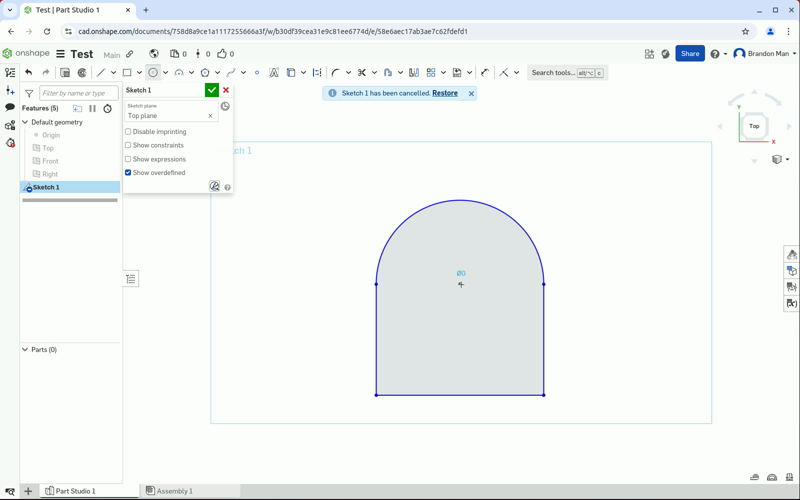
key_up(shift)
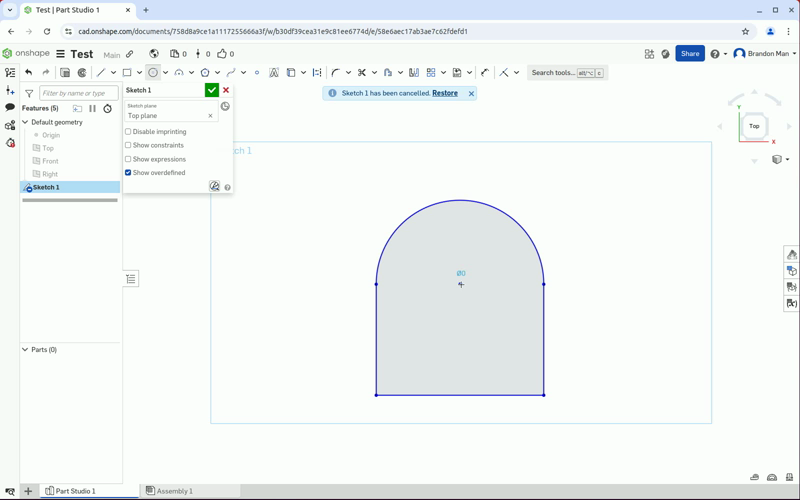
mouse_move(516, 284)
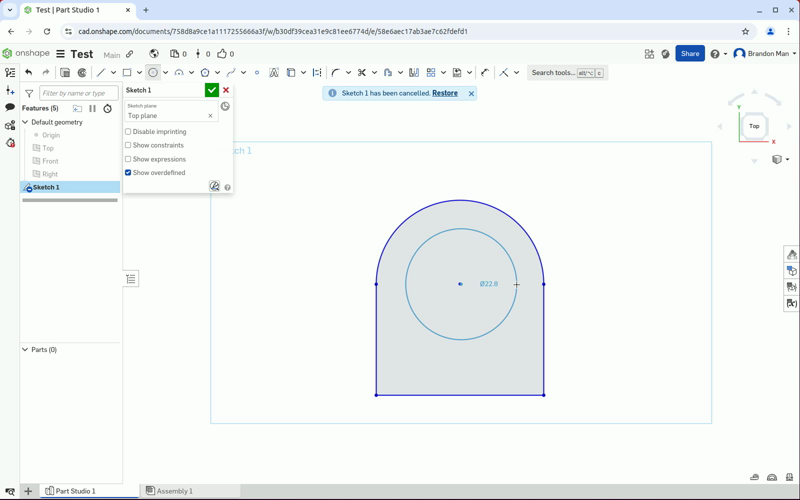
click(516, 284)
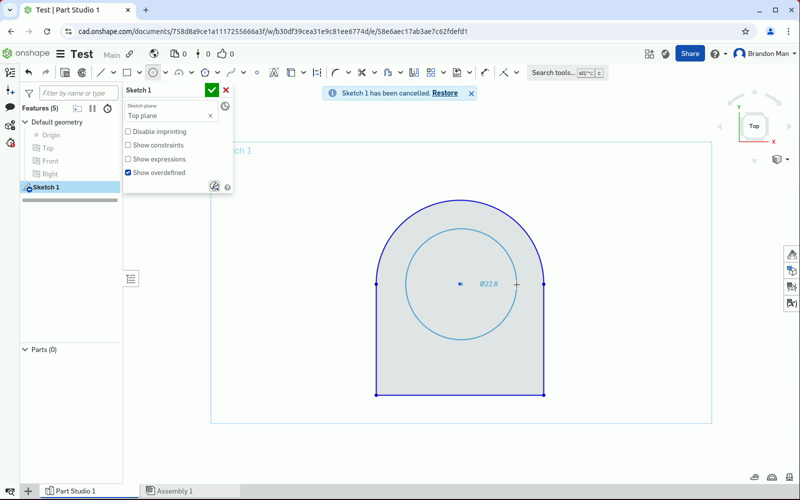
key(esc)
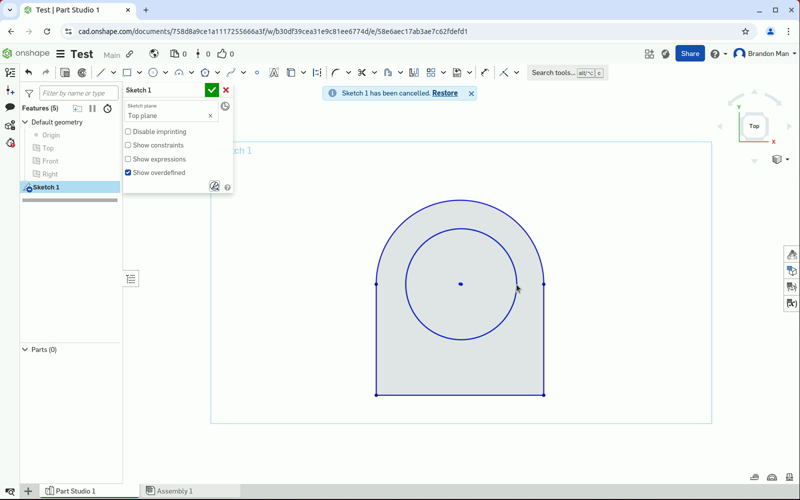
mouse_move(392, 290)
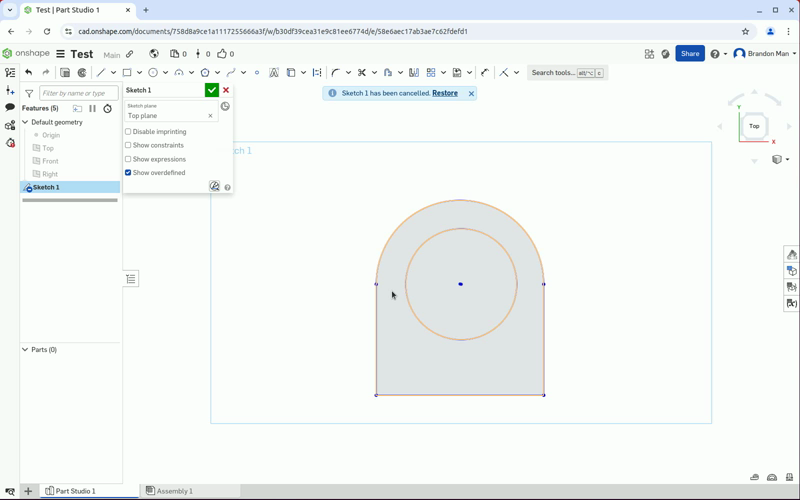
click(392, 290)
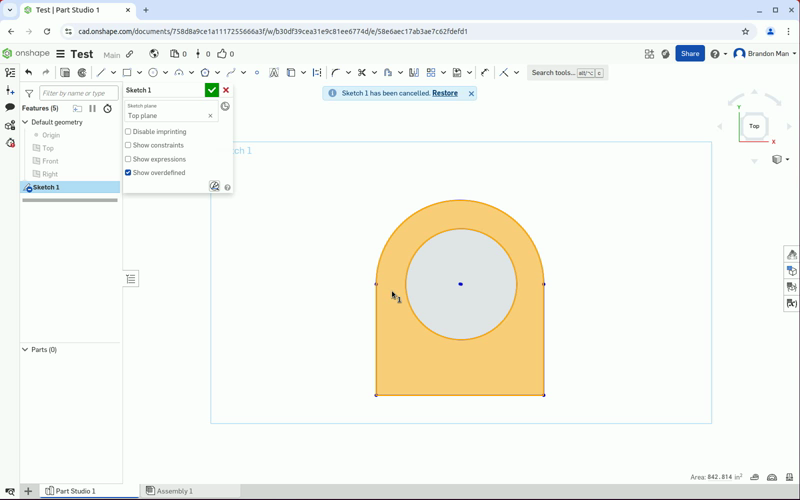
mouse_move(73, 352)
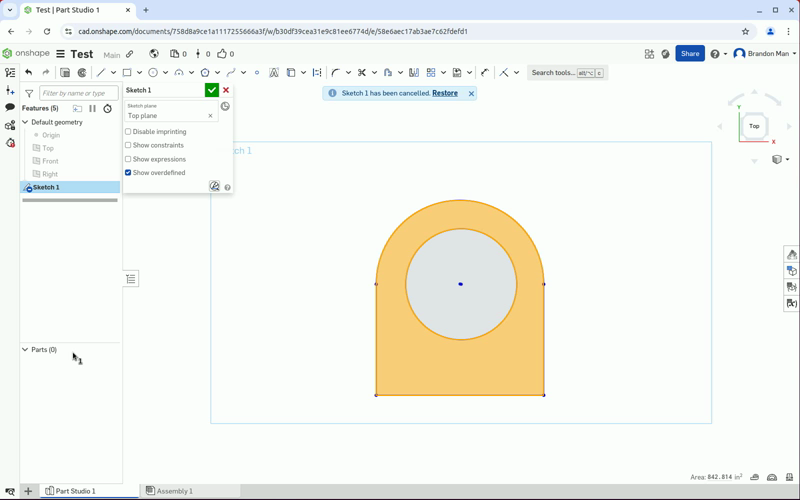
key(shift+y)
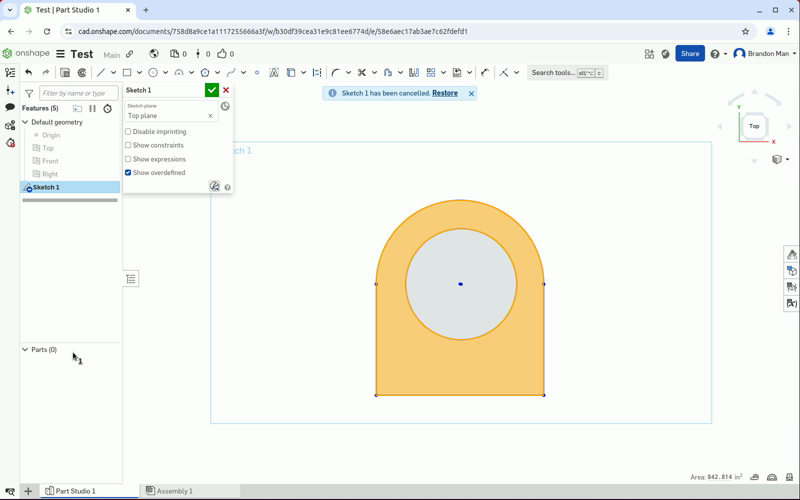
key(shift+e)
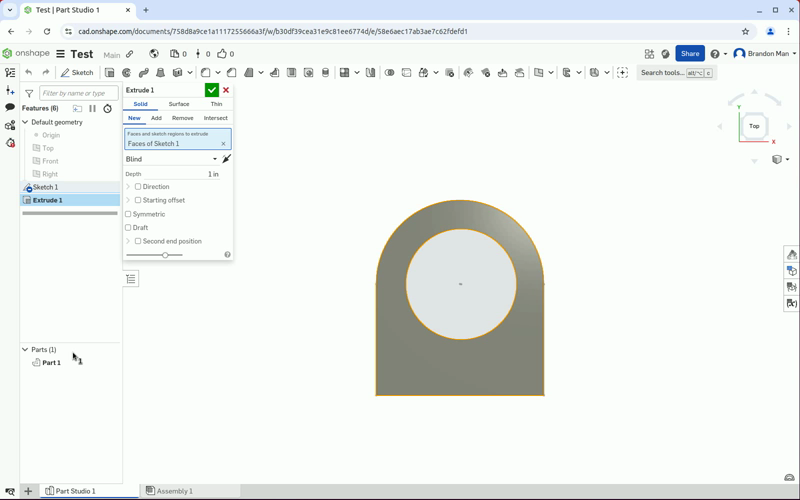
mouse_move(143, 106)
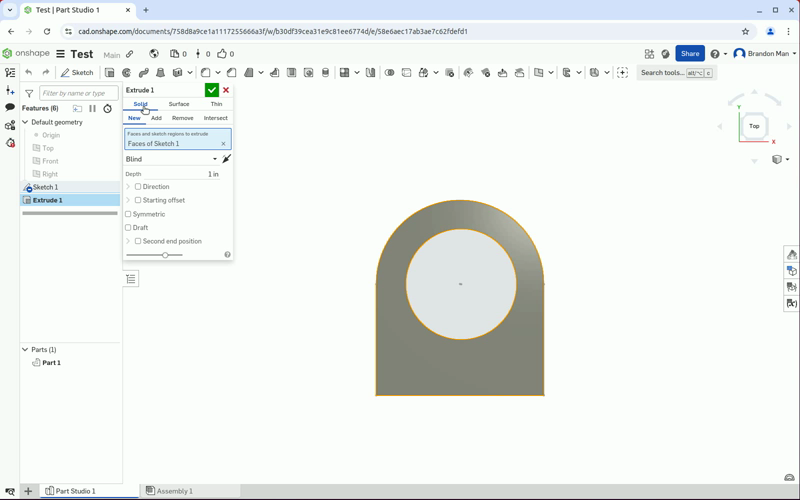
click(143, 106)
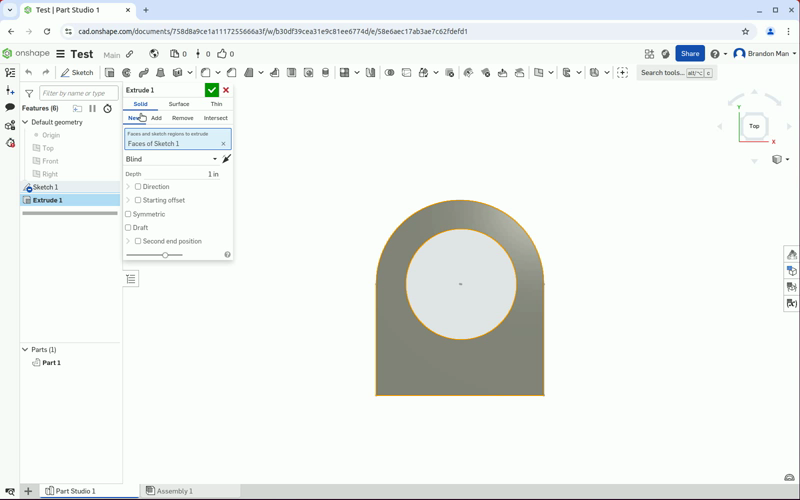
mouse_move(137, 120)
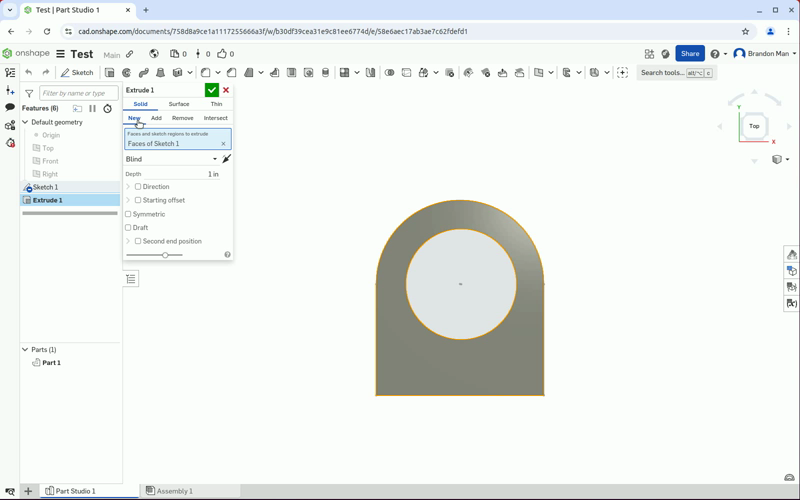
click(137, 120)
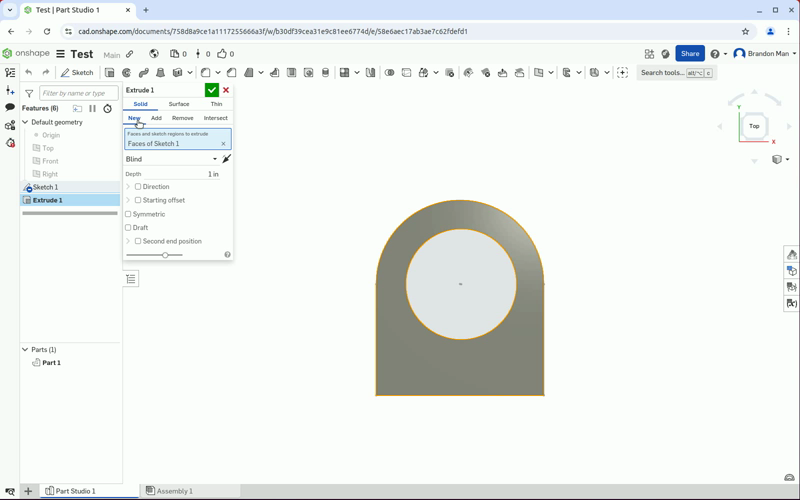
key(tab, 4)
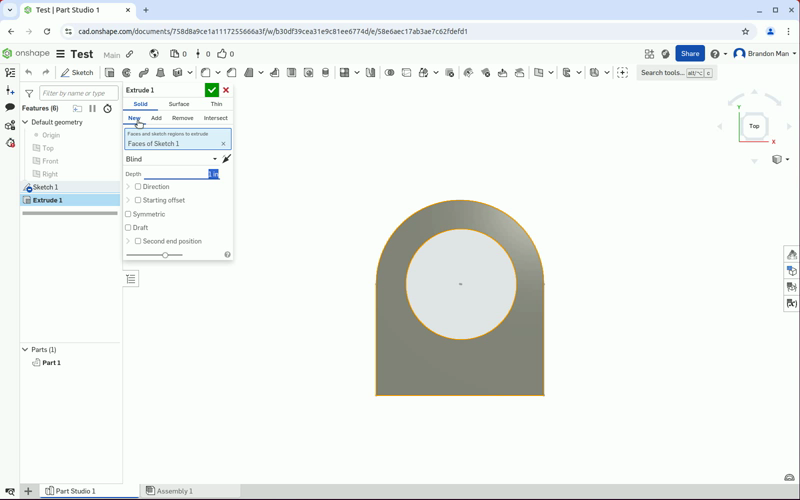
text(23.108)
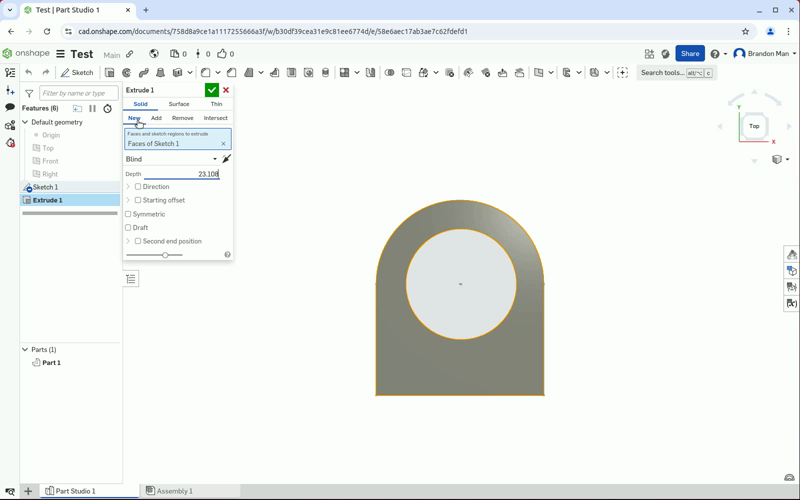
key(enter)
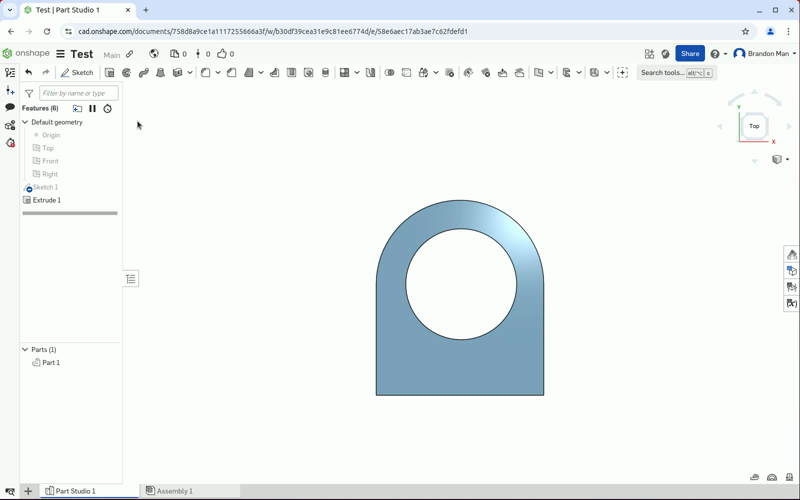
key(shift+h)
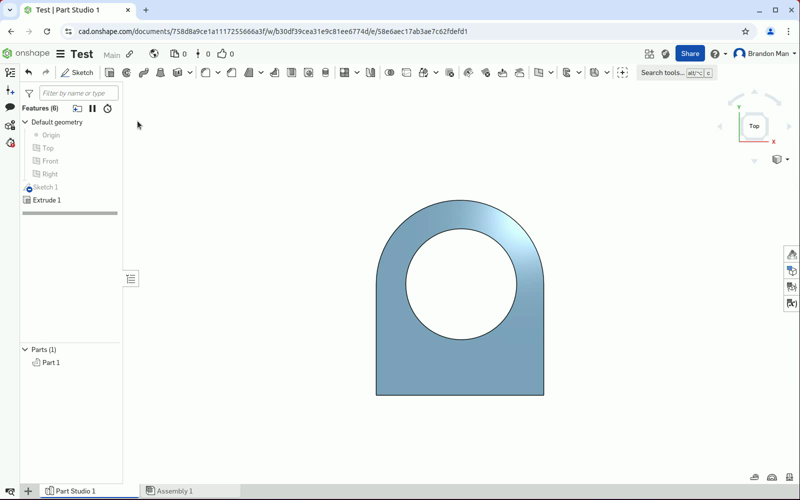
key(shift+h)
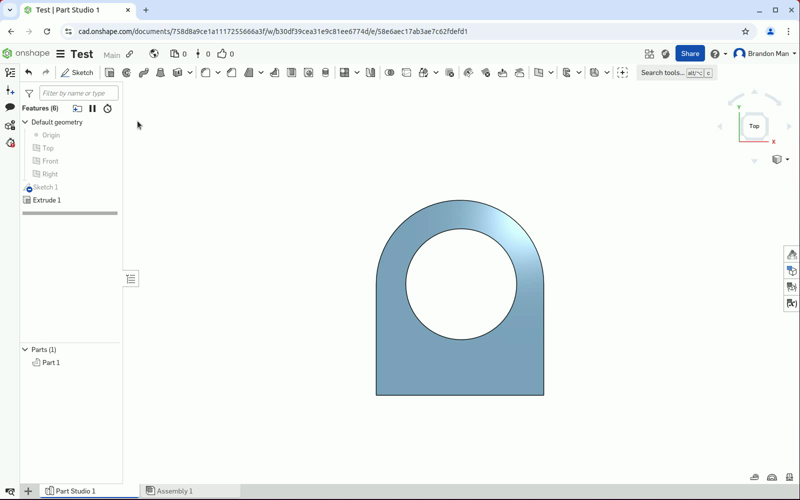
mouse_move(73, 189)
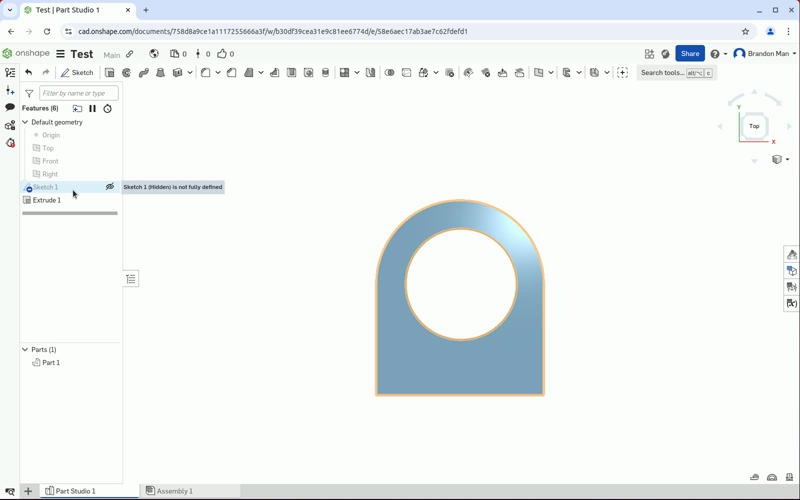
click(73, 189)
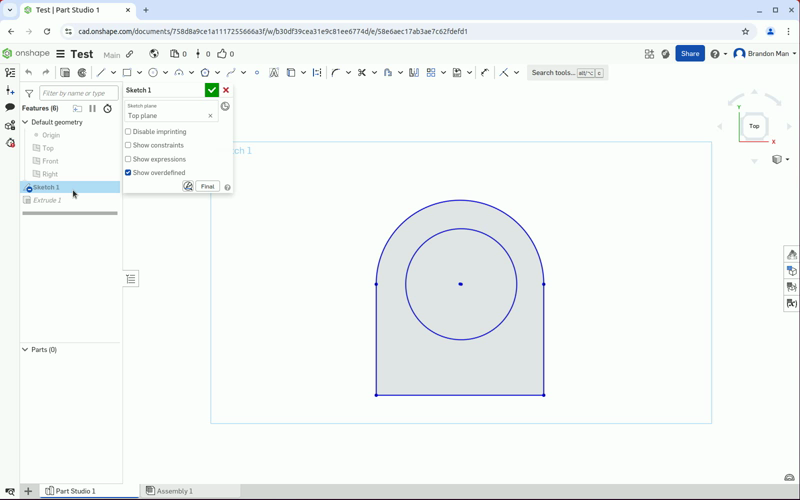
mouse_move(229, 92)
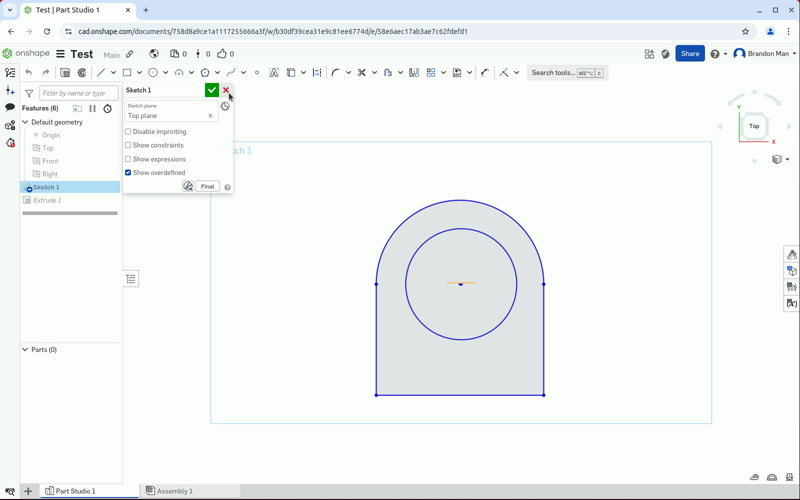
click(229, 92)
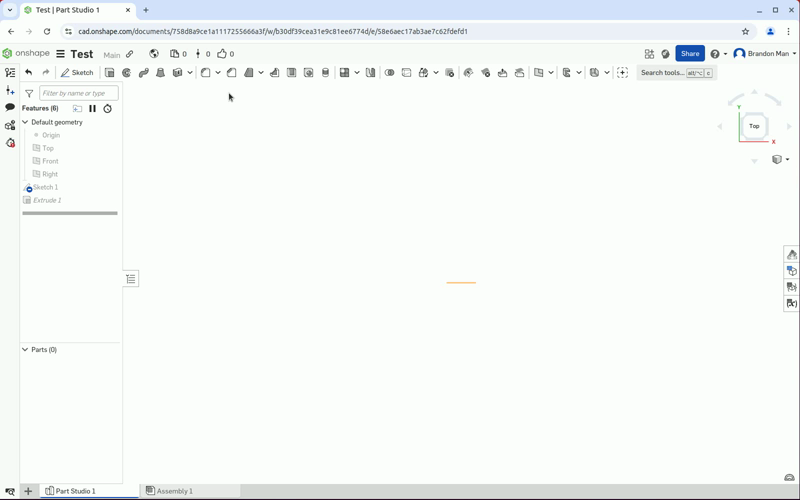
mouse_move(73, 352)
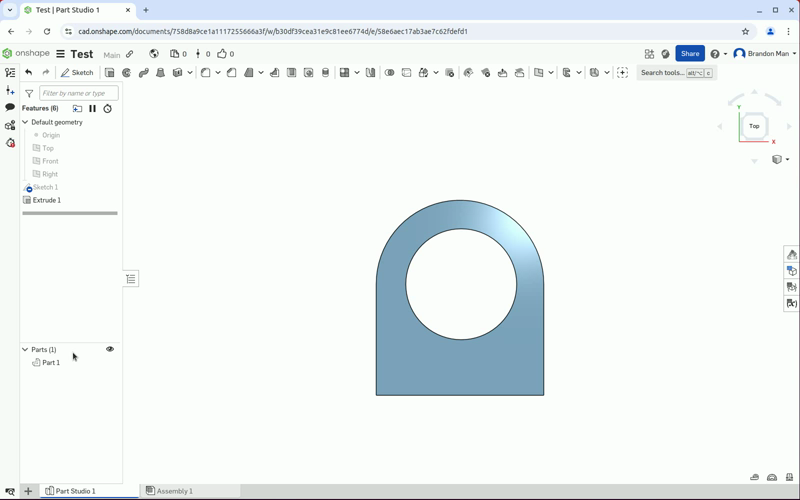
key(y)
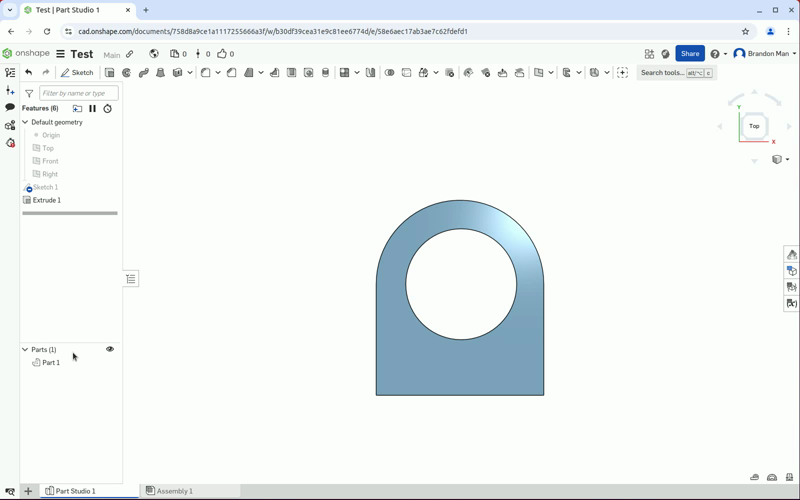
key(shift+p)
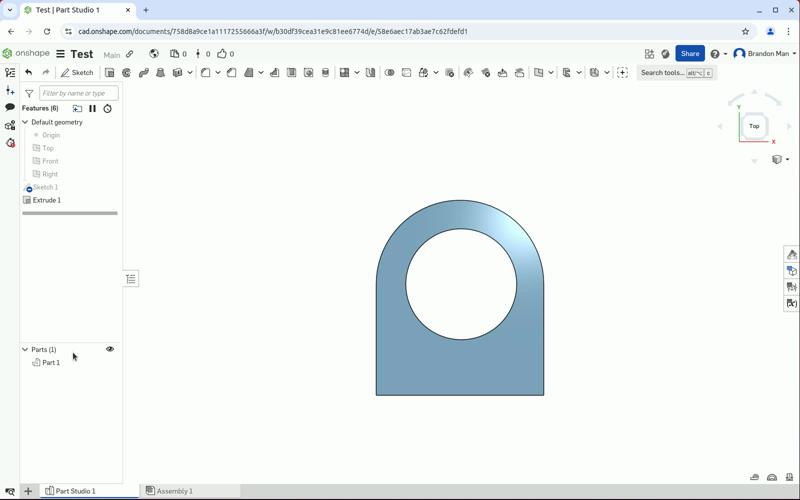
key(space)
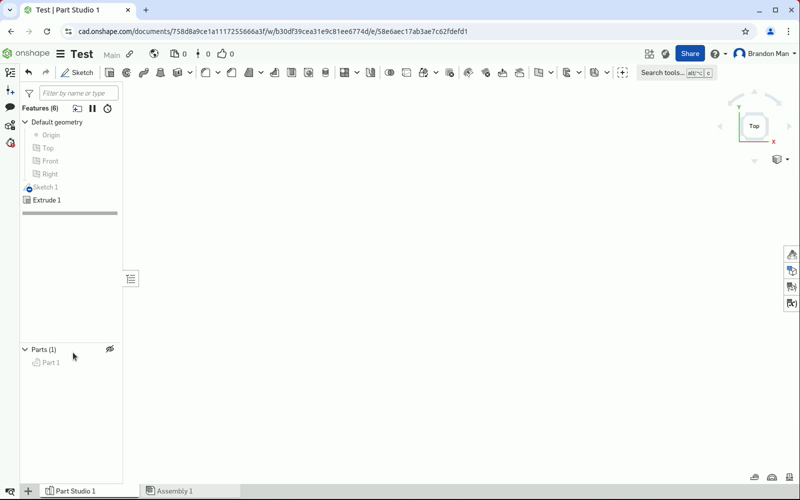
key_down(shift)
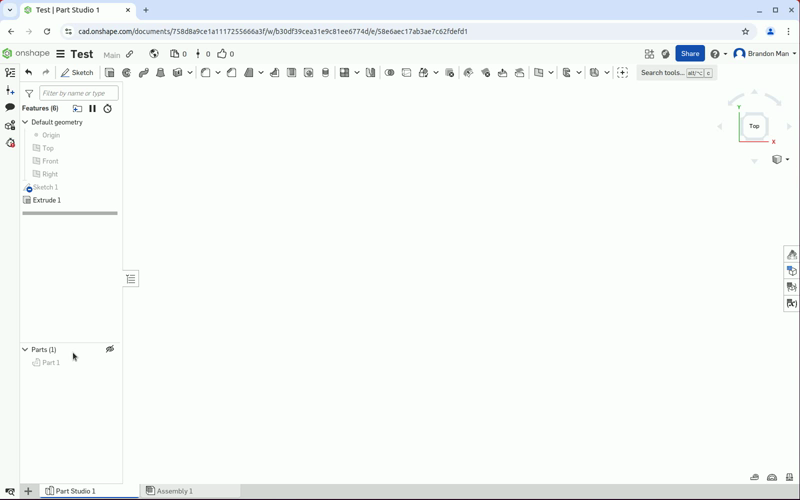
key(up)
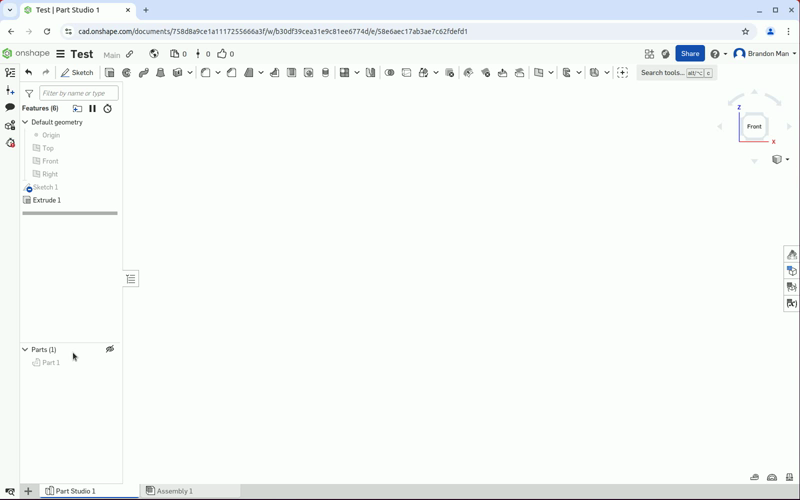
key_up(shift)
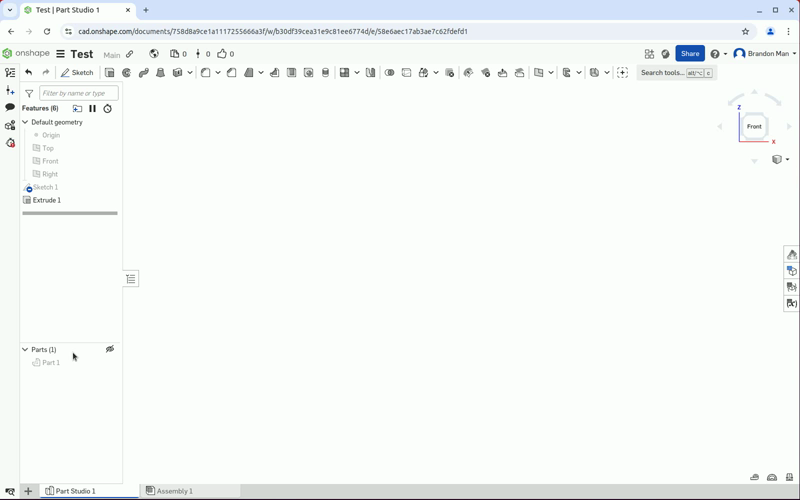
mouse_move(73, 352)
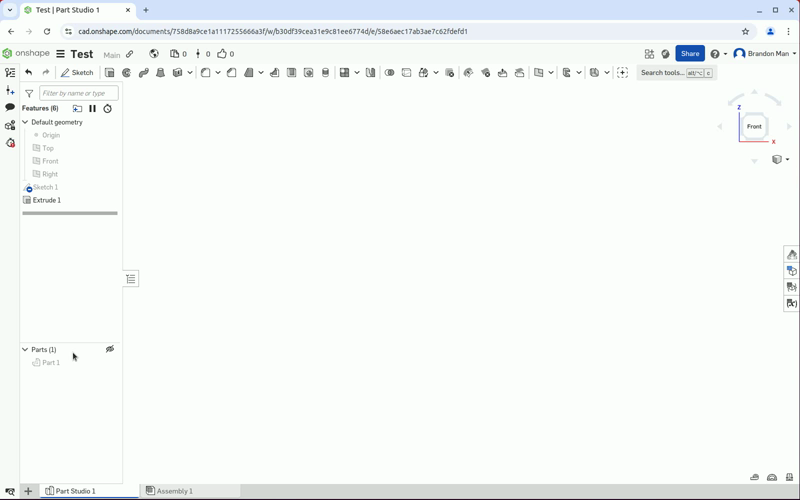
key(shift+y)
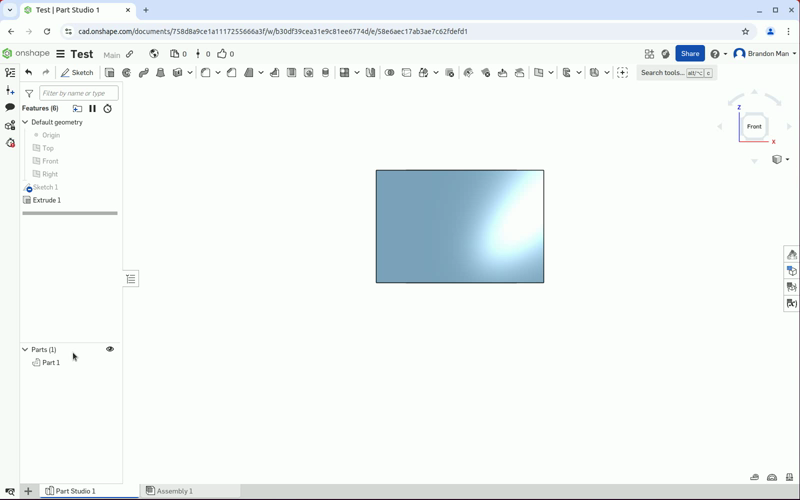
mouse_move(541, 75)
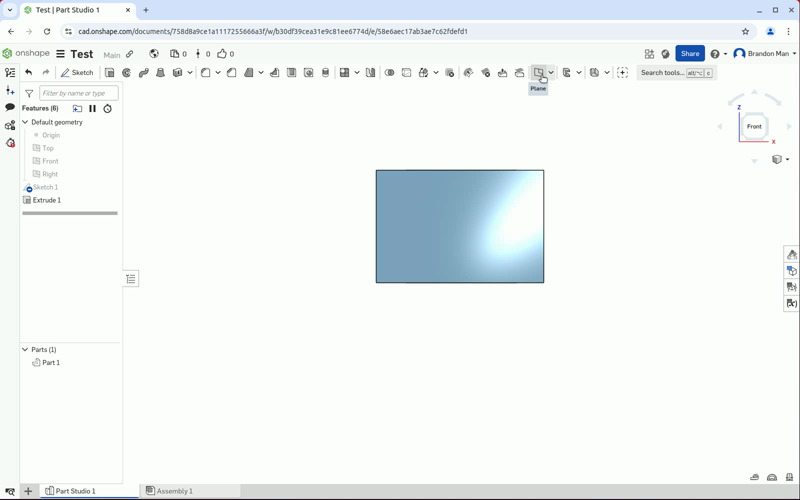
click(541, 75)
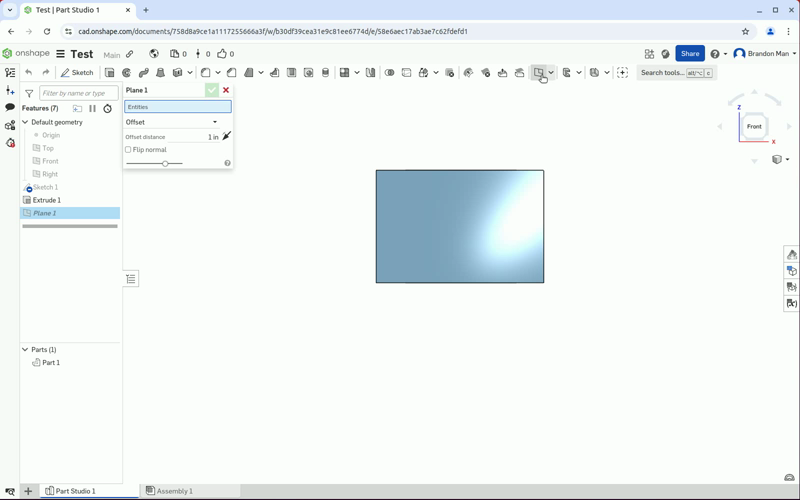
mouse_move(73, 163)
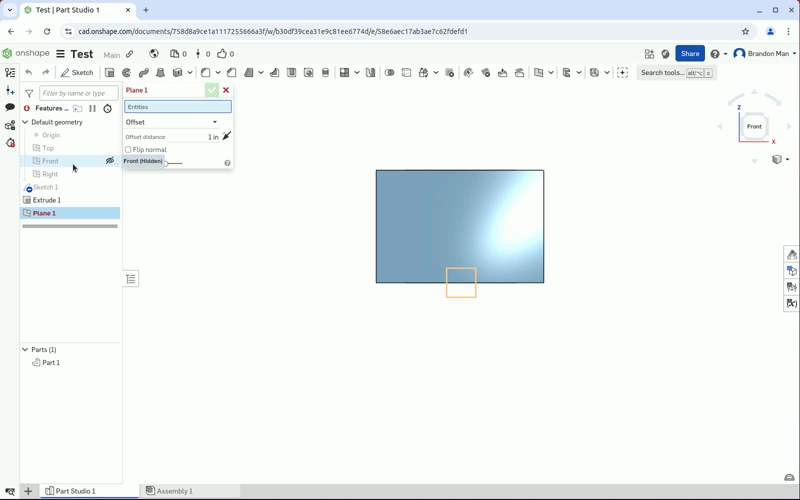
click(73, 163)
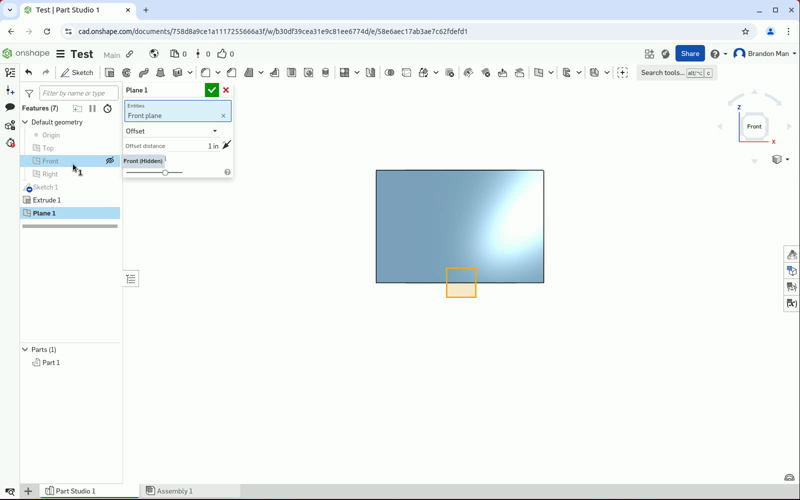
key(tab, 2)
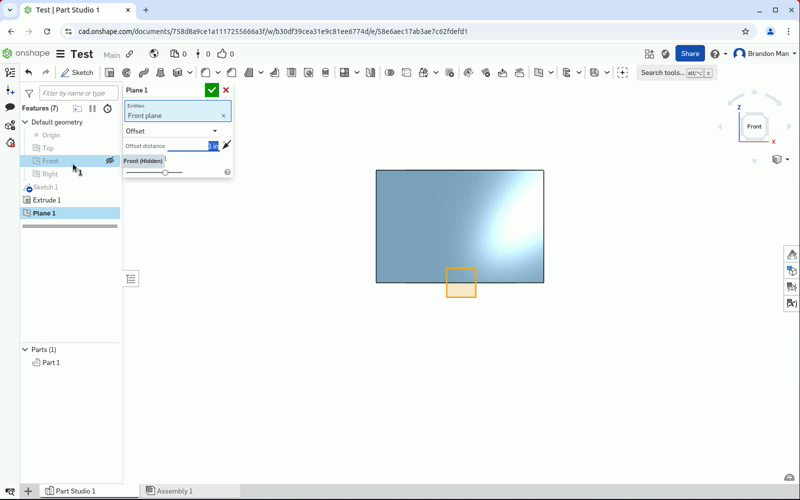
text(23.108)
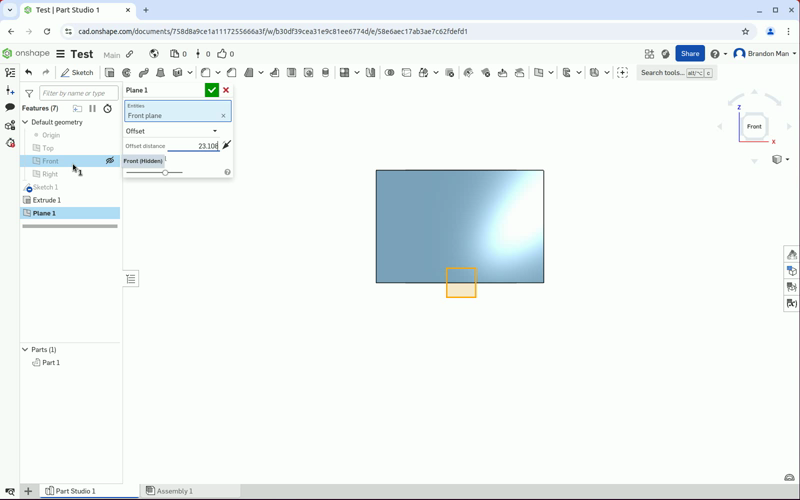
key(enter, 2)
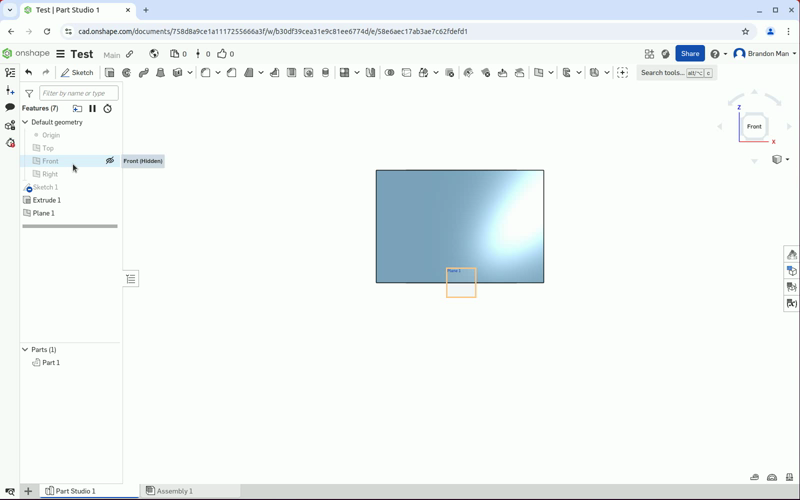
key(shift+s)
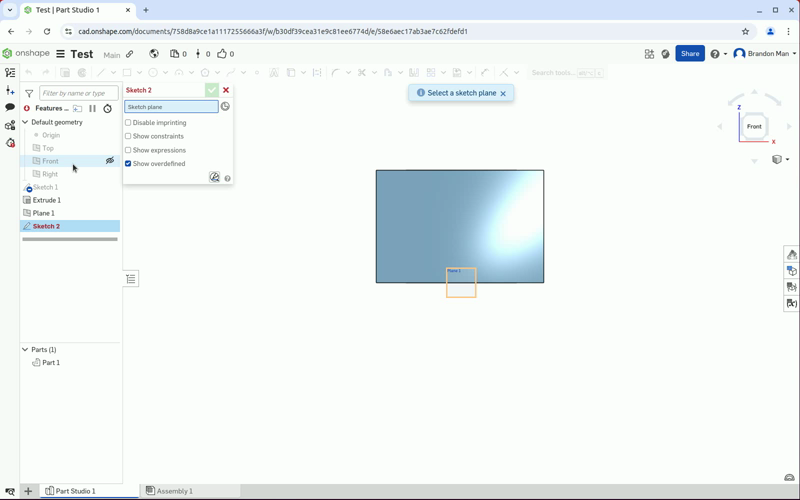
mouse_move(73, 215)
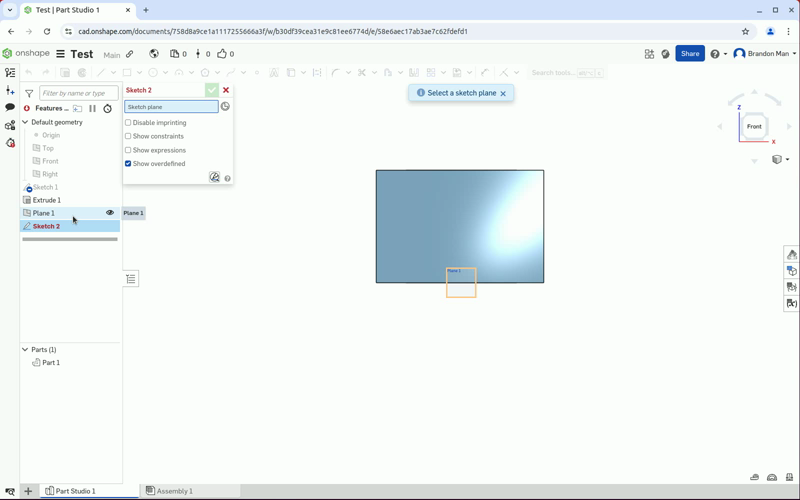
click(73, 215)
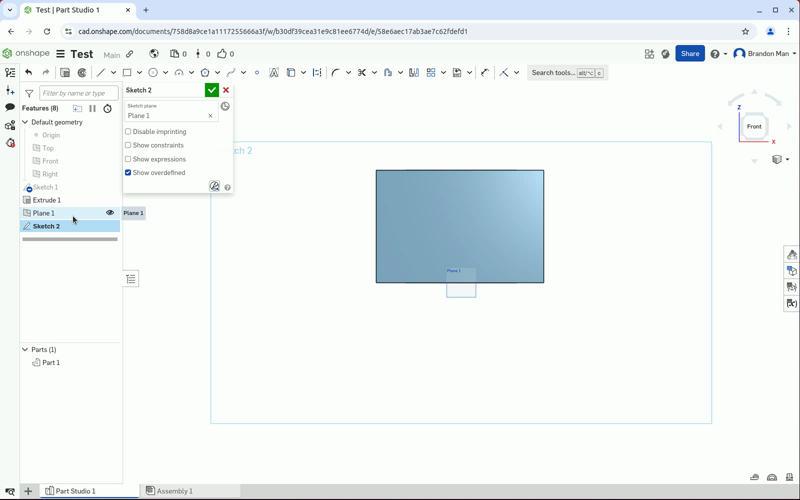
mouse_move(73, 352)
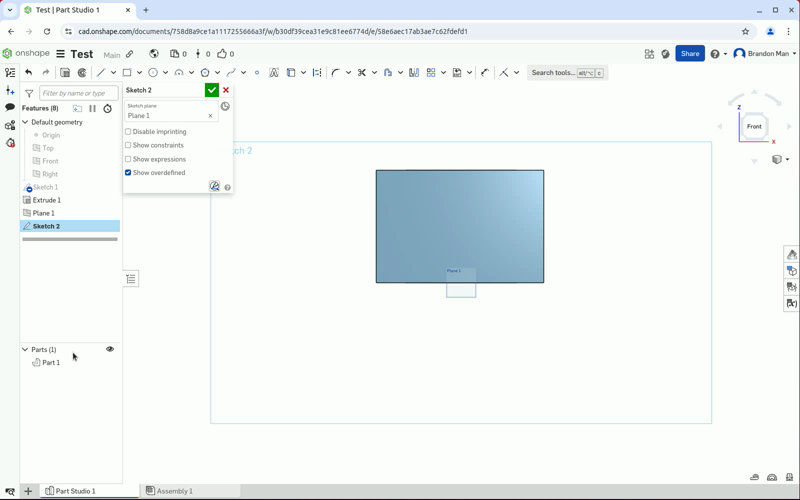
key(y)
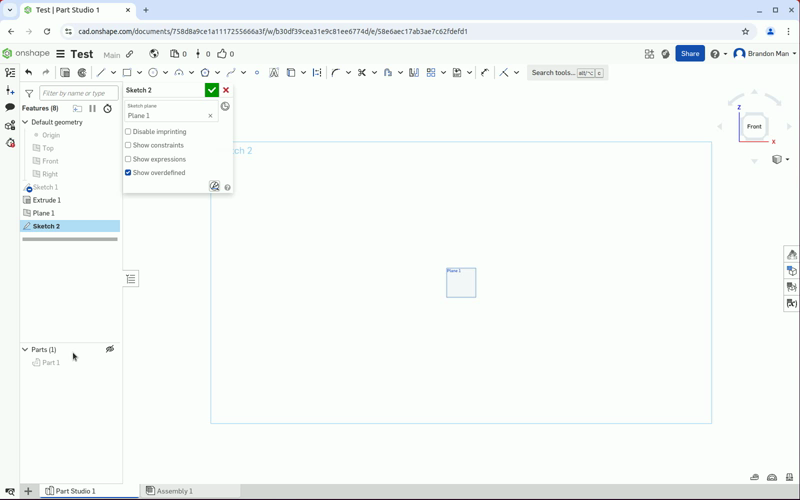
key(c)
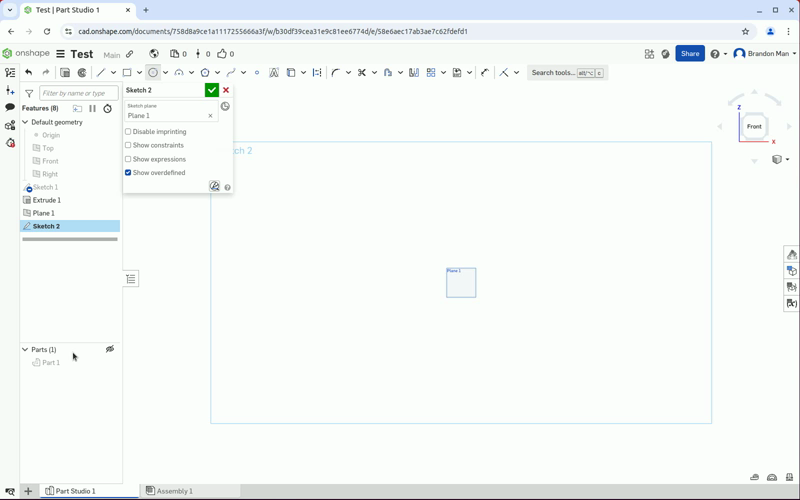
key_down(shift)
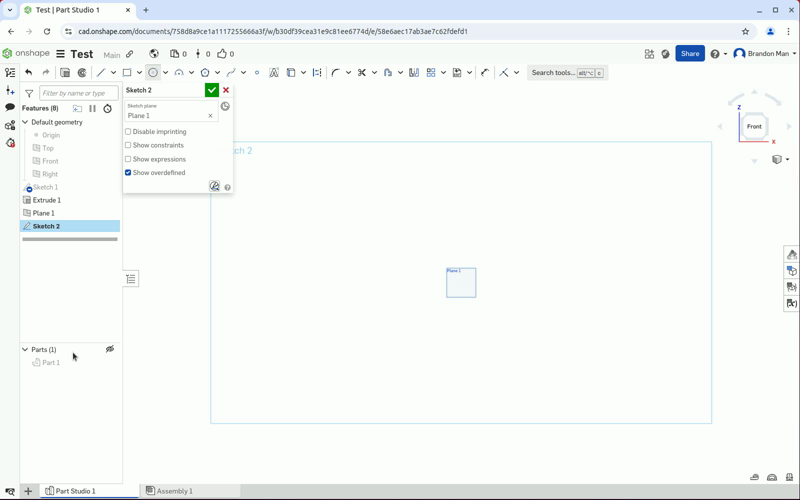
mouse_move(517, 226)
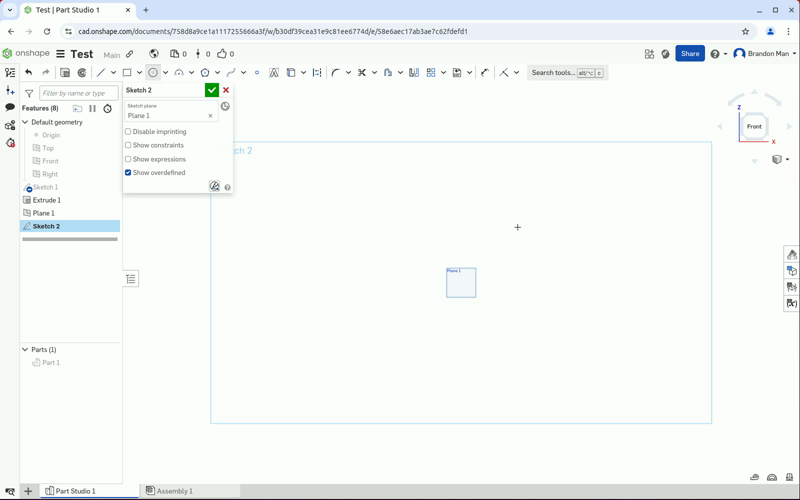
click(517, 226)
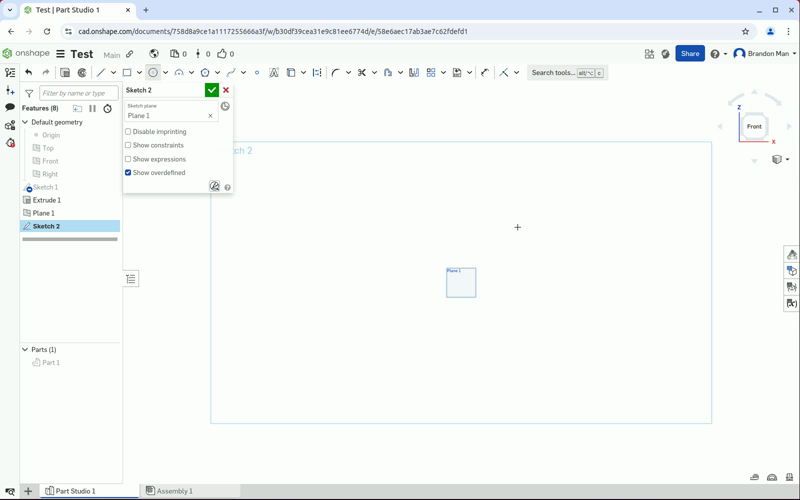
key_up(shift)
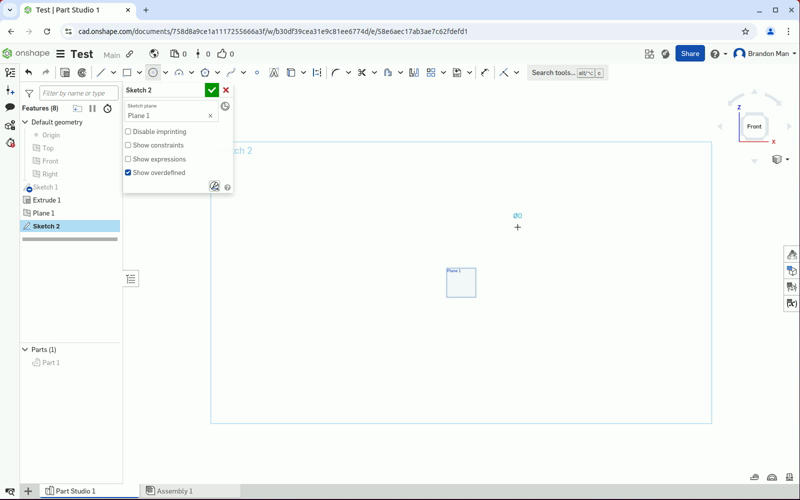
mouse_move(532, 226)
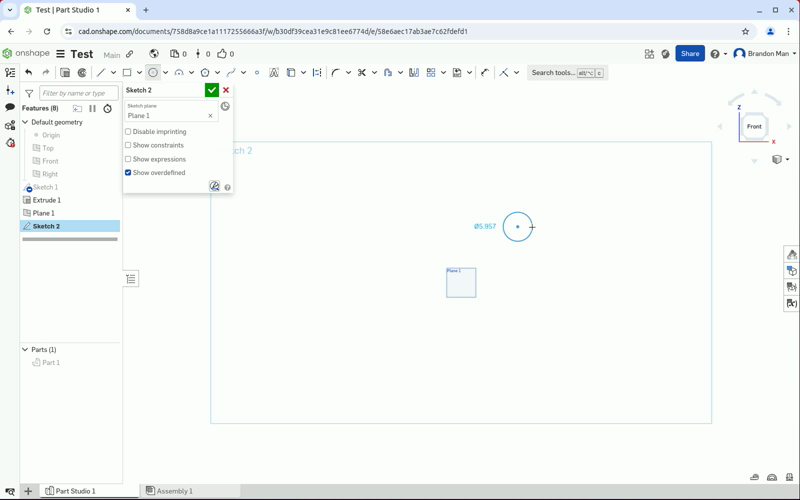
click(532, 226)
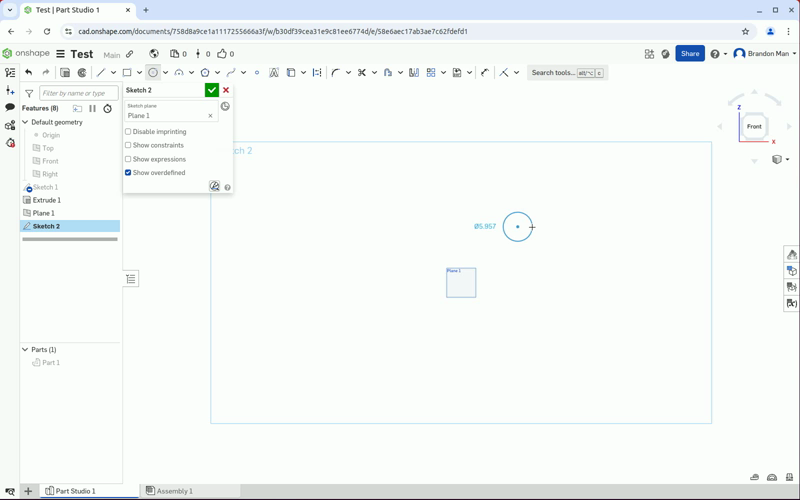
key(esc)
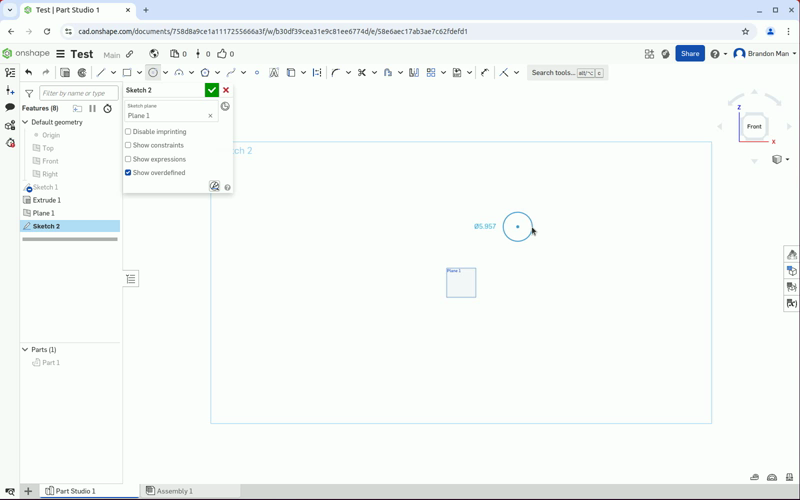
mouse_move(515, 216)
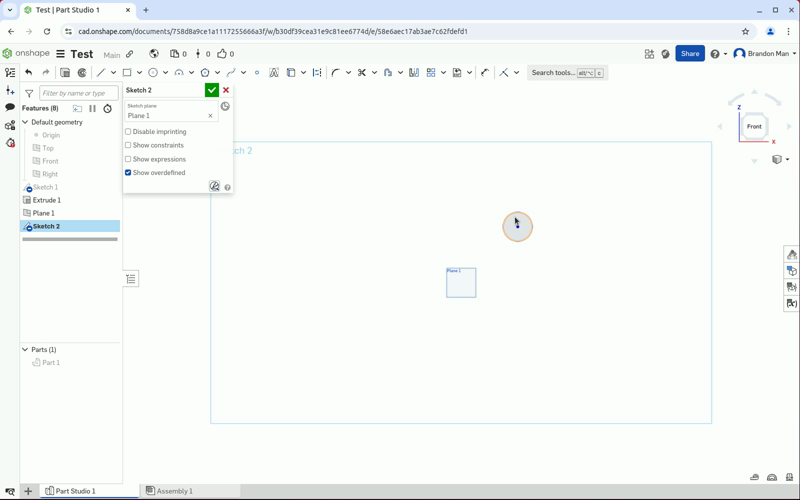
scroll(6)
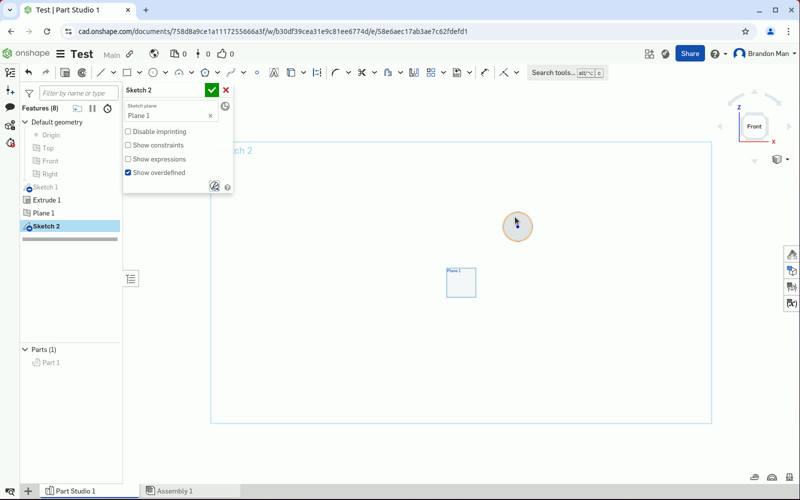
scroll(6)
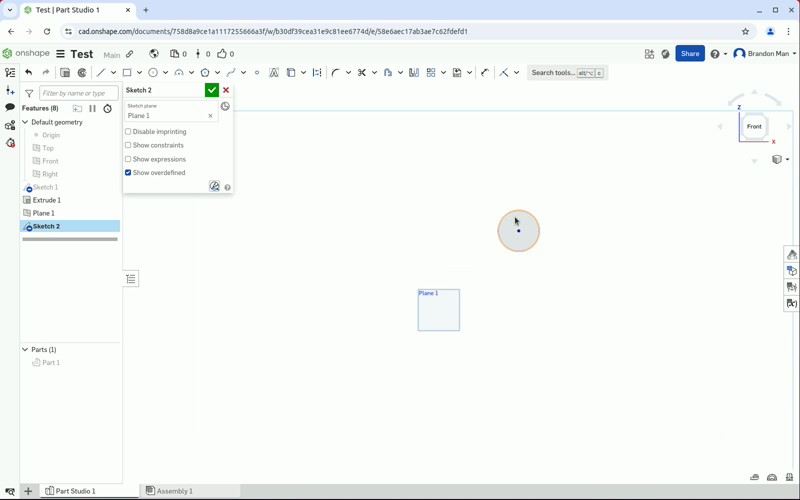
scroll(6)
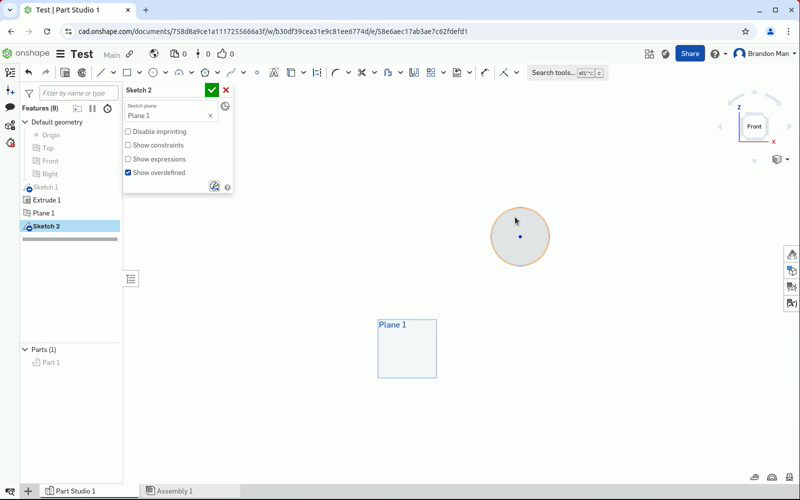
scroll(6)
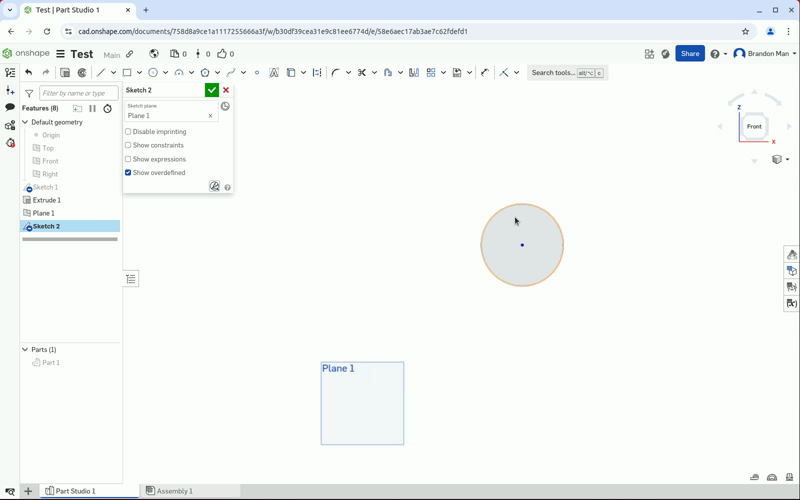
scroll(6)
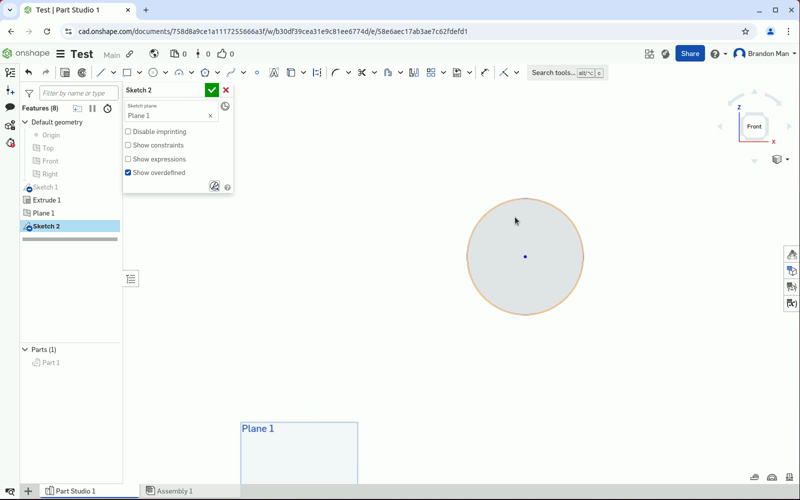
scroll(6)
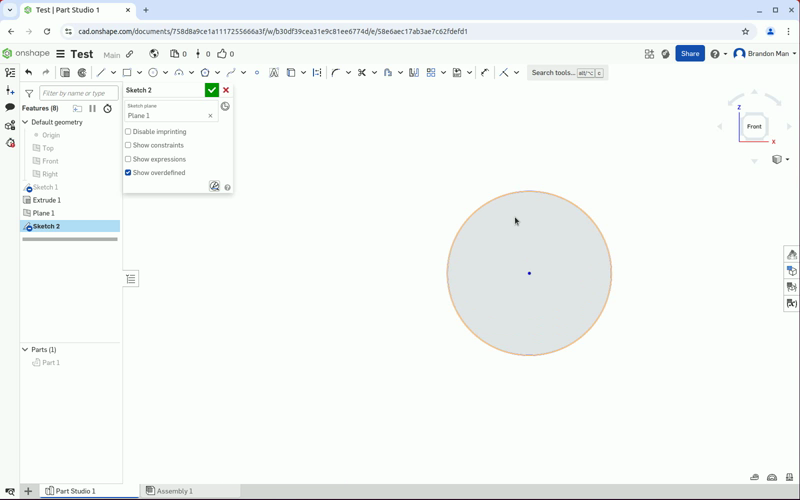
scroll(6)
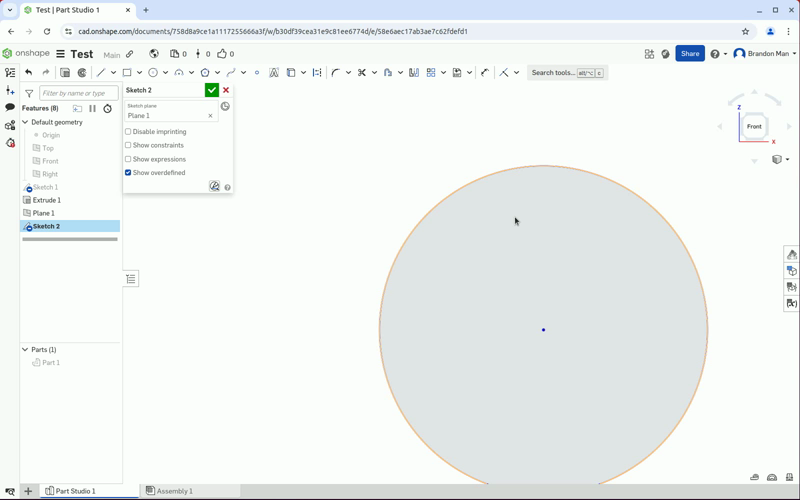
click(515, 216)
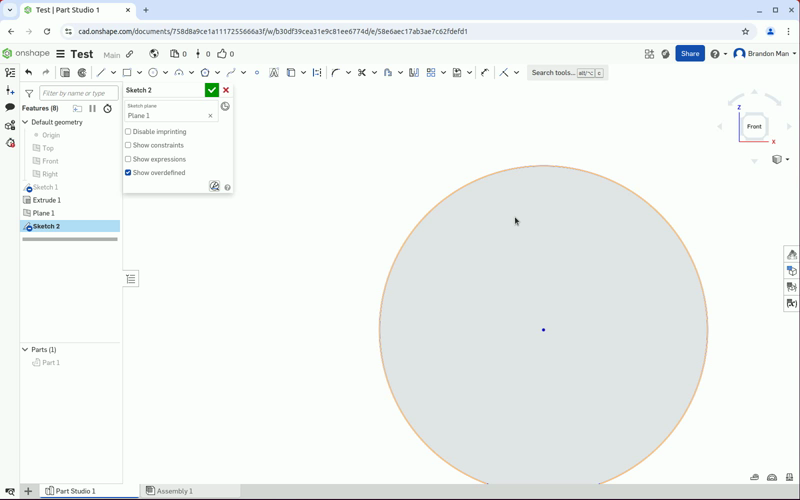
scroll(-6)
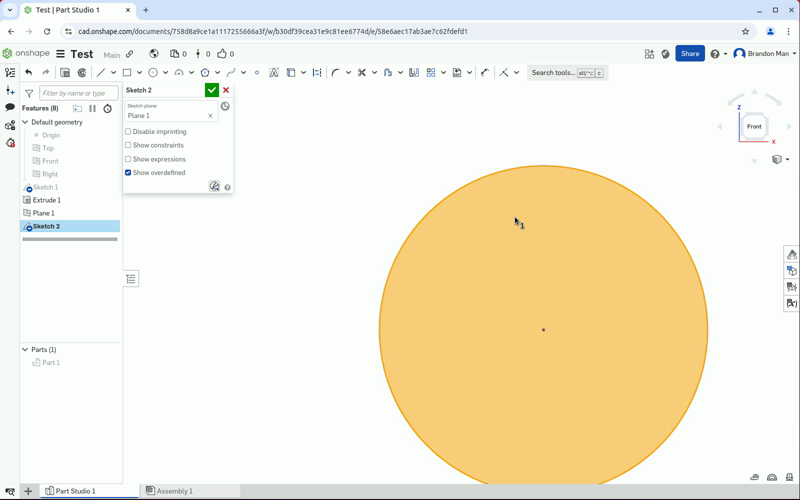
scroll(-6)
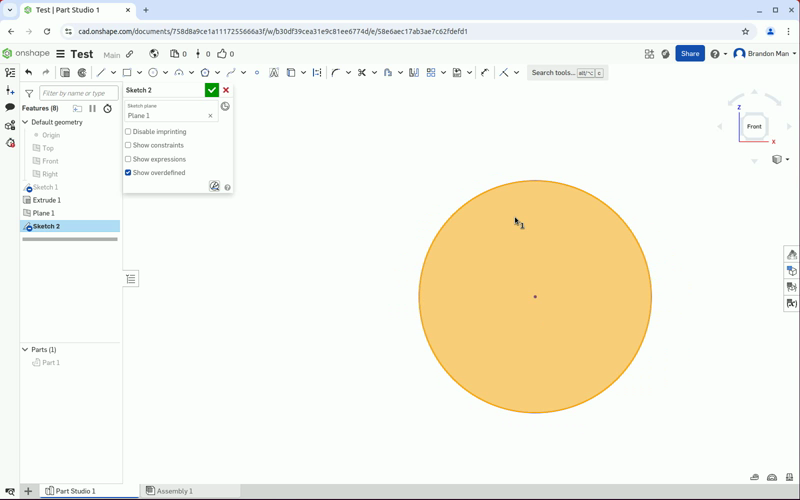
scroll(-6)
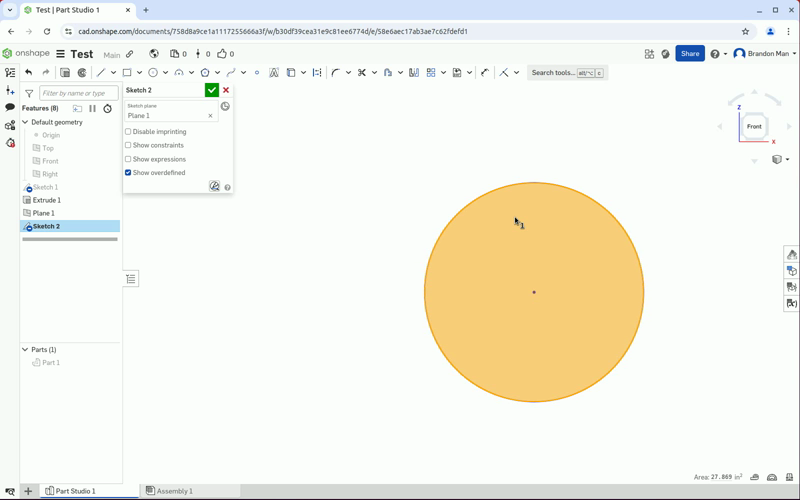
scroll(-6)
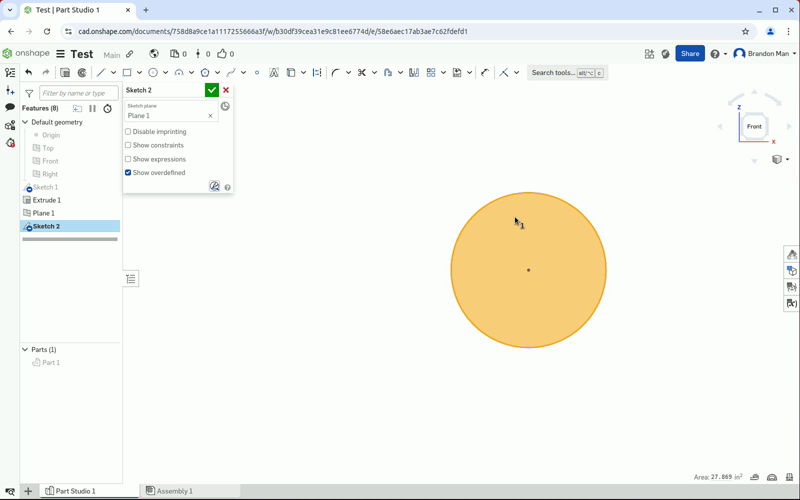
scroll(-6)
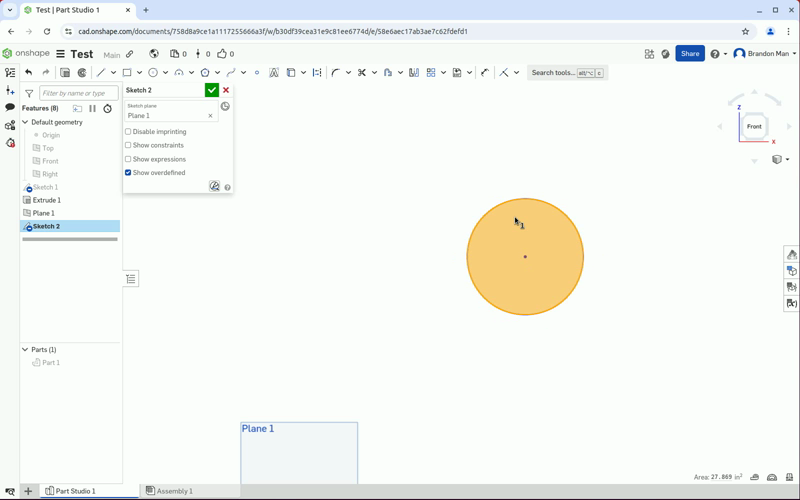
scroll(-6)
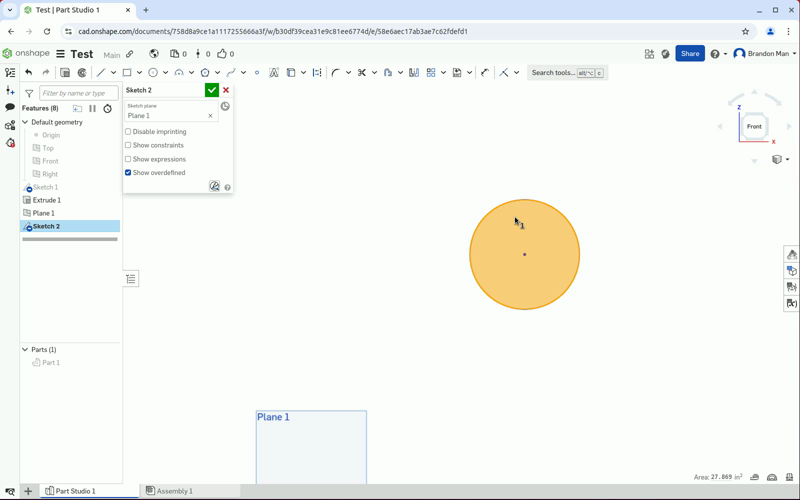
scroll(-6)
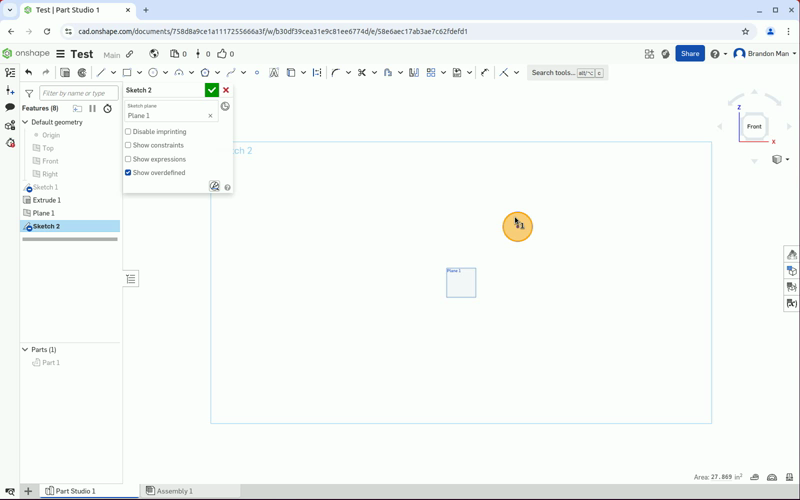
mouse_move(73, 352)
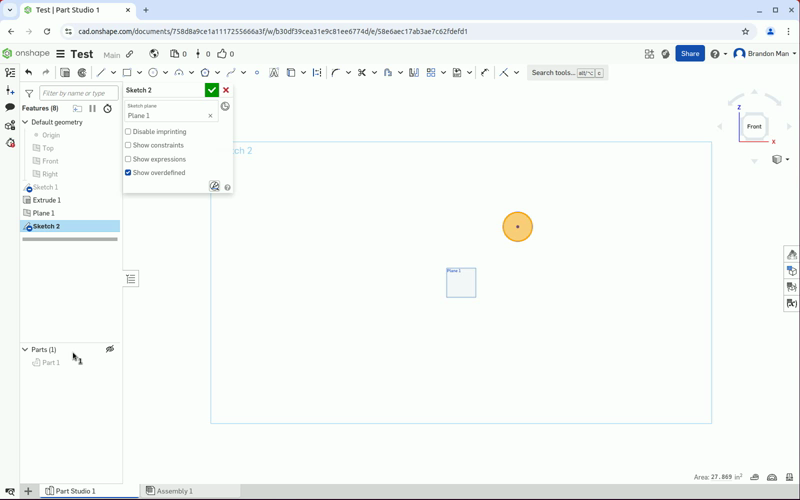
key(shift+y)
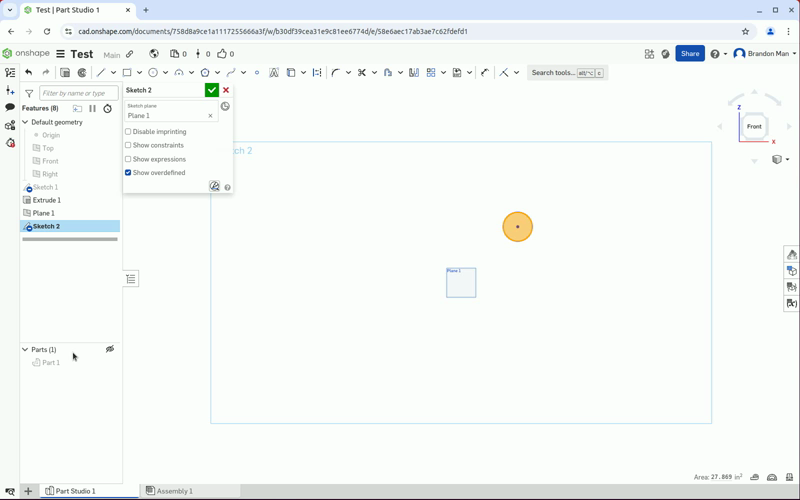
key(shift+e)
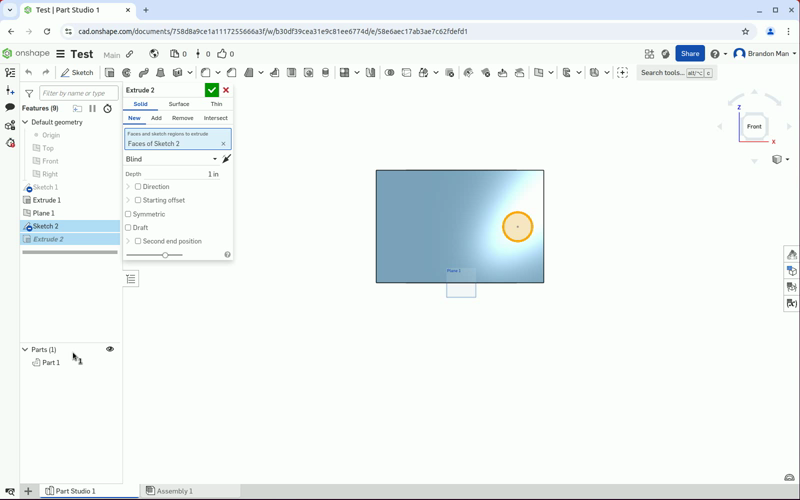
mouse_move(143, 106)
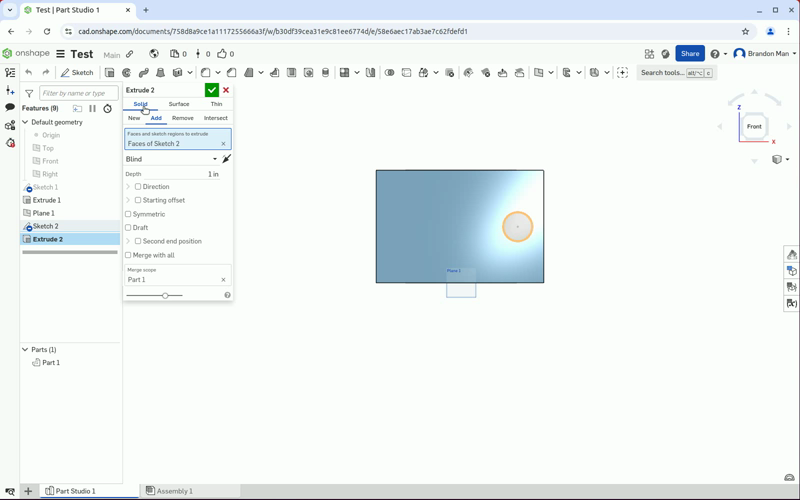
click(143, 106)
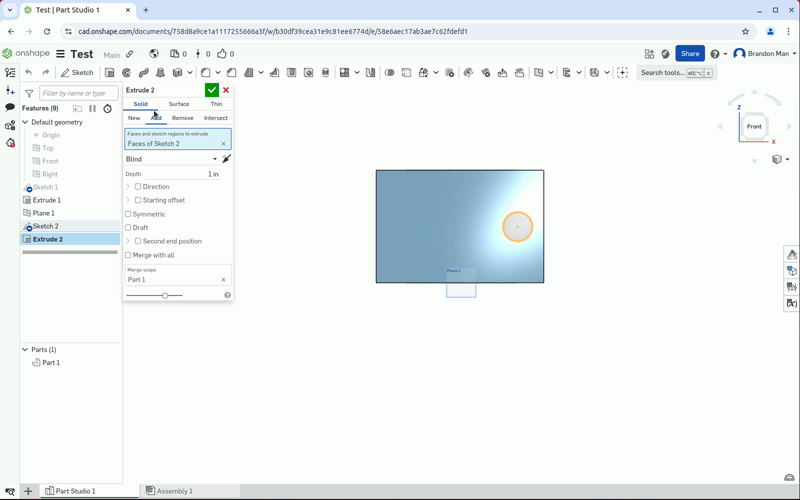
mouse_move(186, 120)
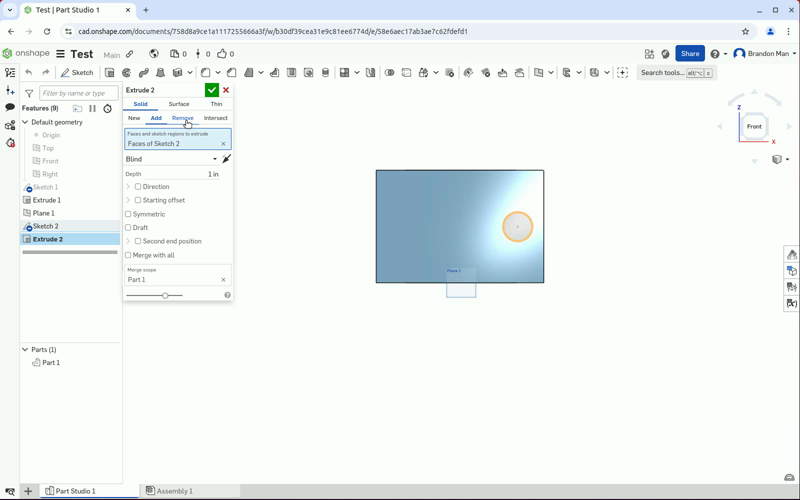
click(186, 120)
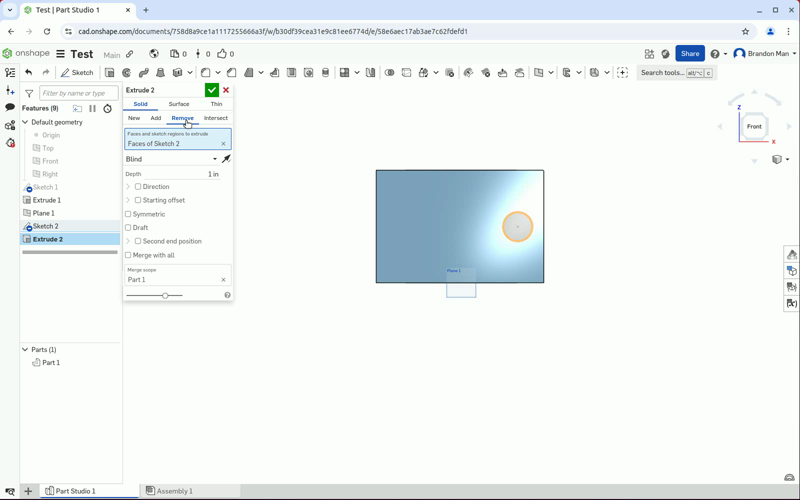
key(tab, 4)
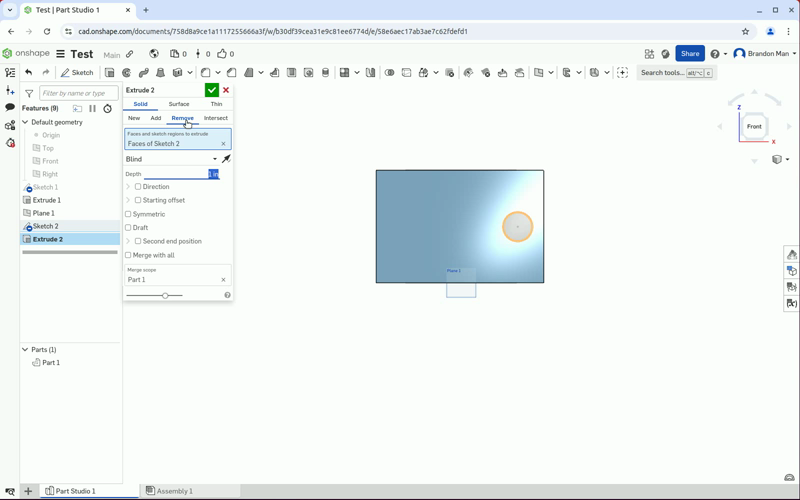
text(11.554)
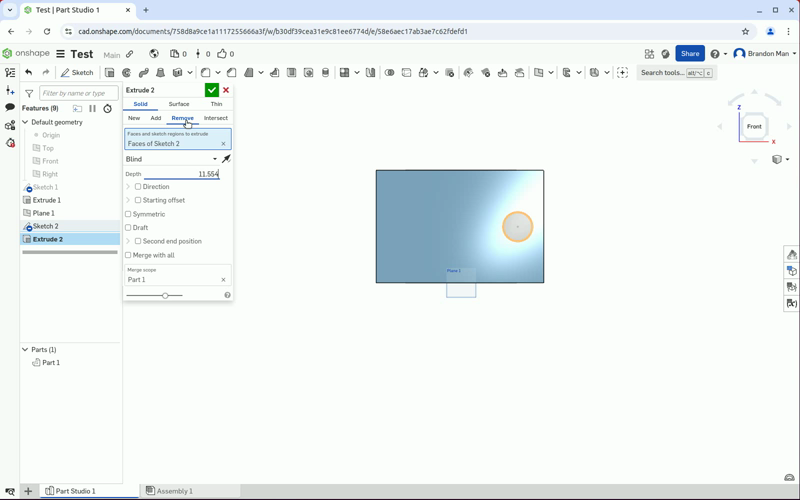
key(tab, 6)
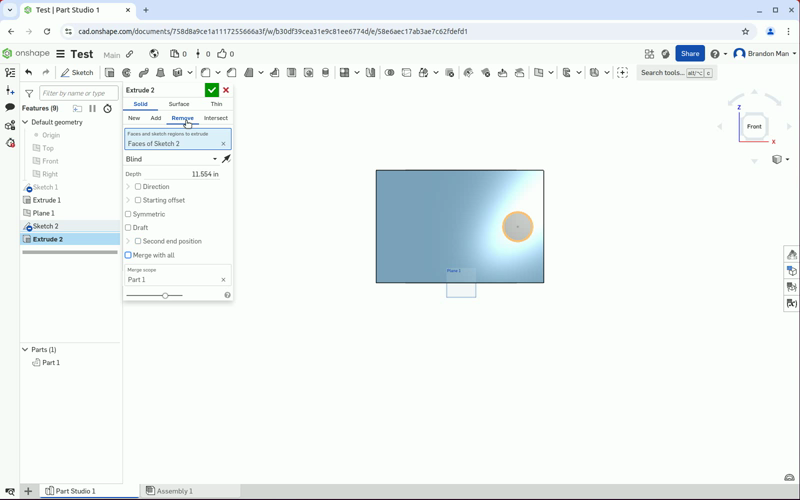
key(space)
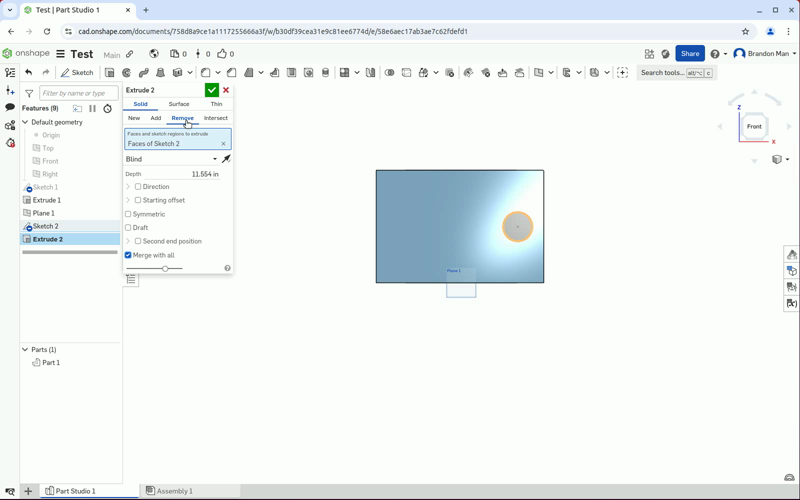
key(enter)
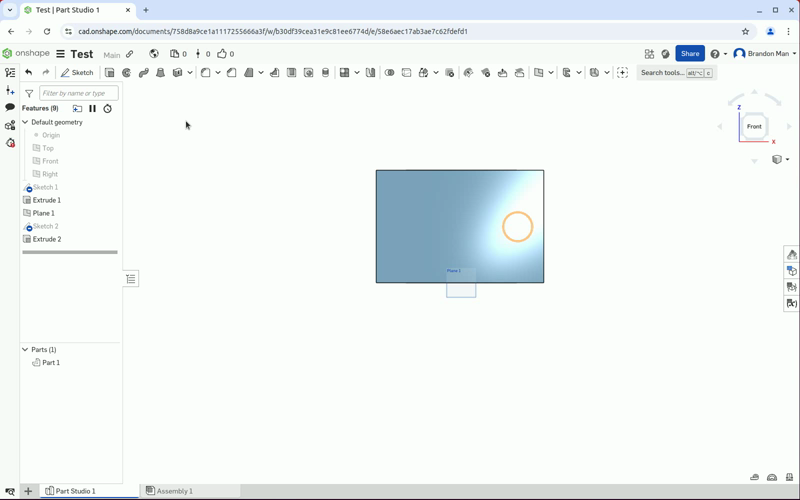
key(shift+h)
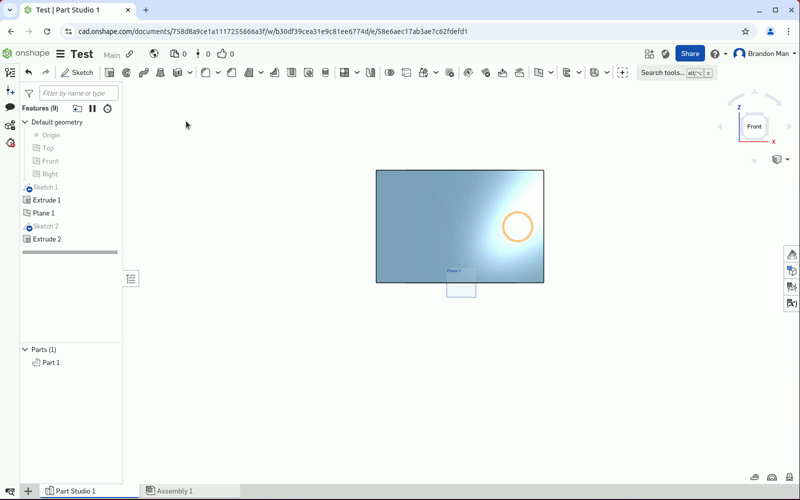
key(shift+h)
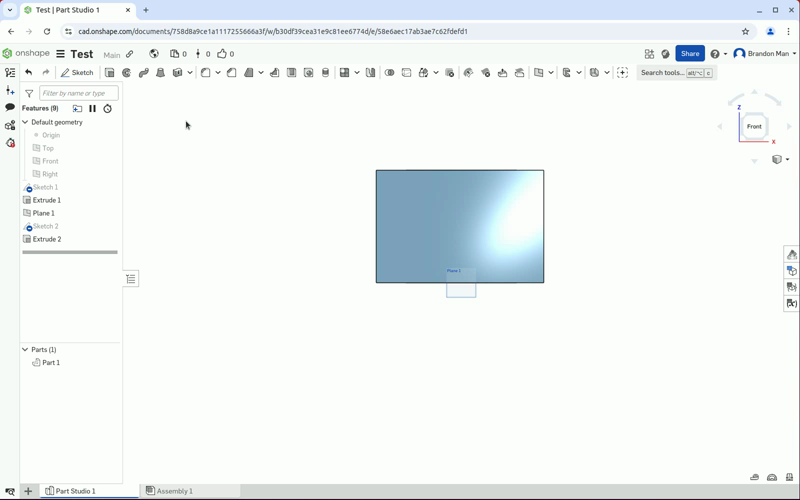
mouse_move(73, 189)
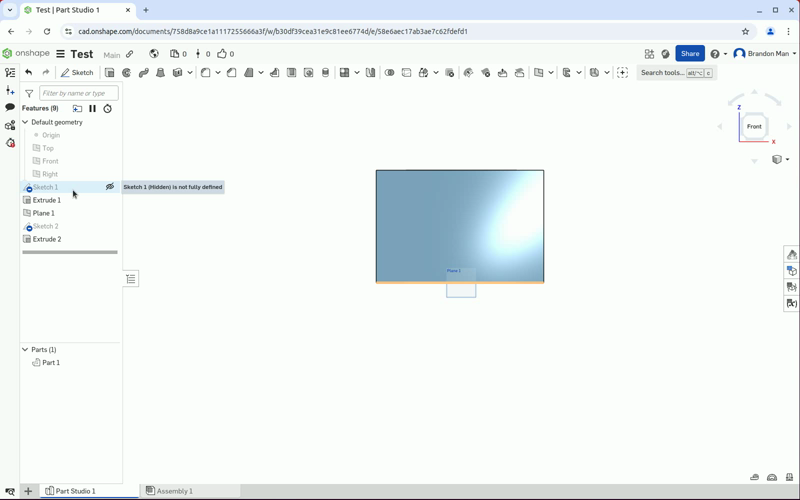
click(73, 189)
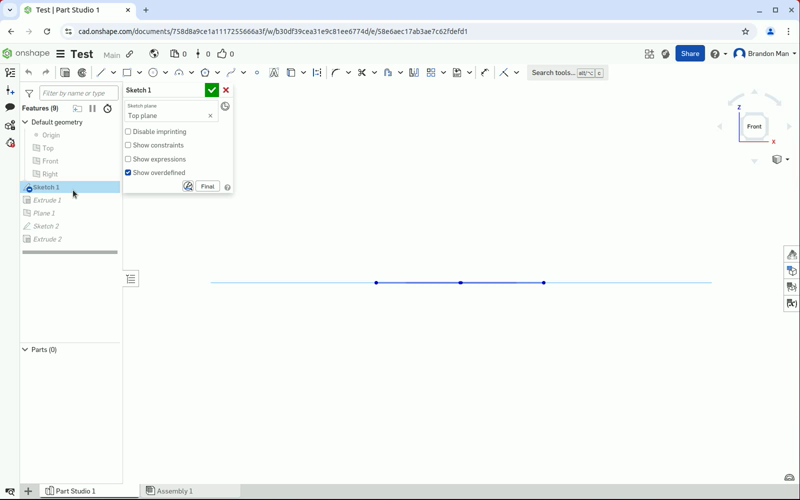
mouse_move(229, 92)
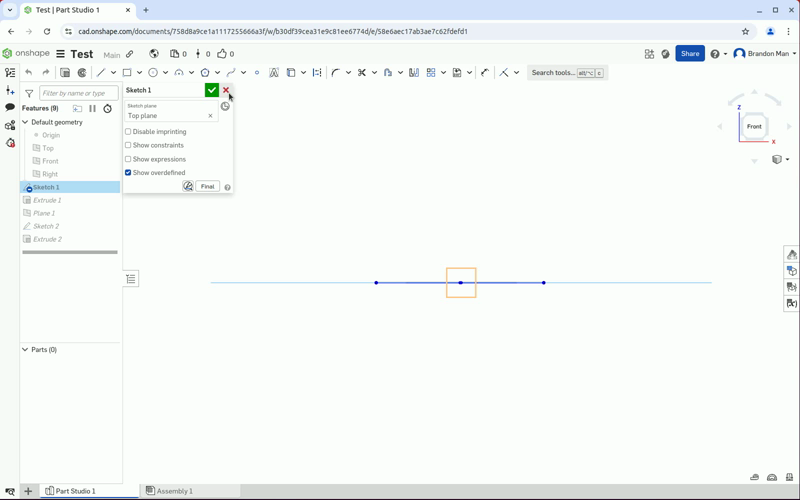
click(229, 92)
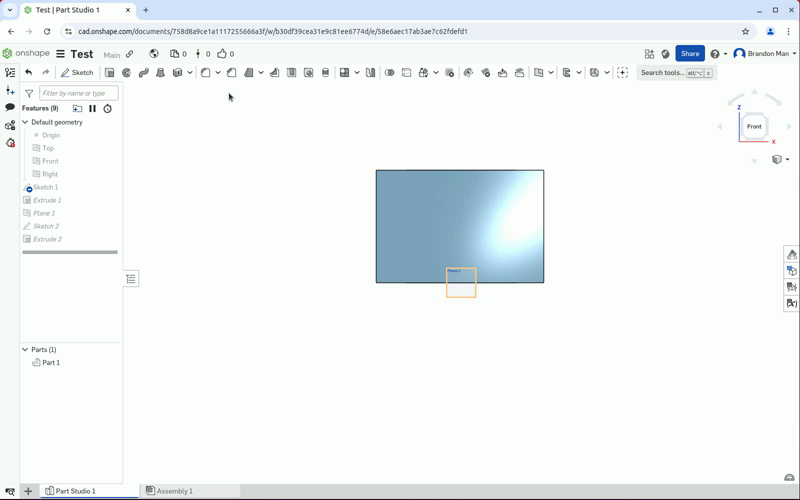
key(shift+s)
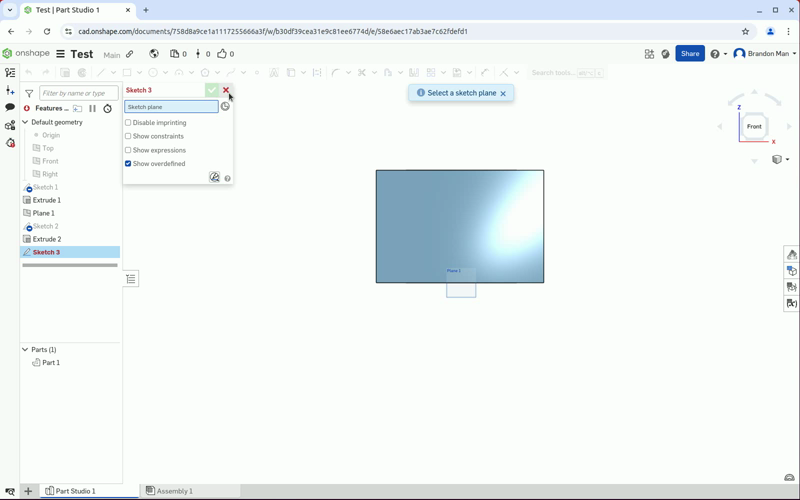
mouse_move(73, 215)
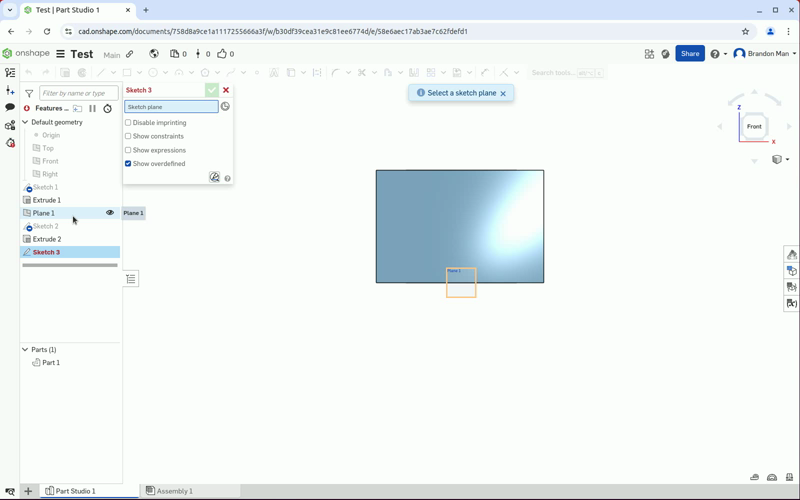
click(73, 215)
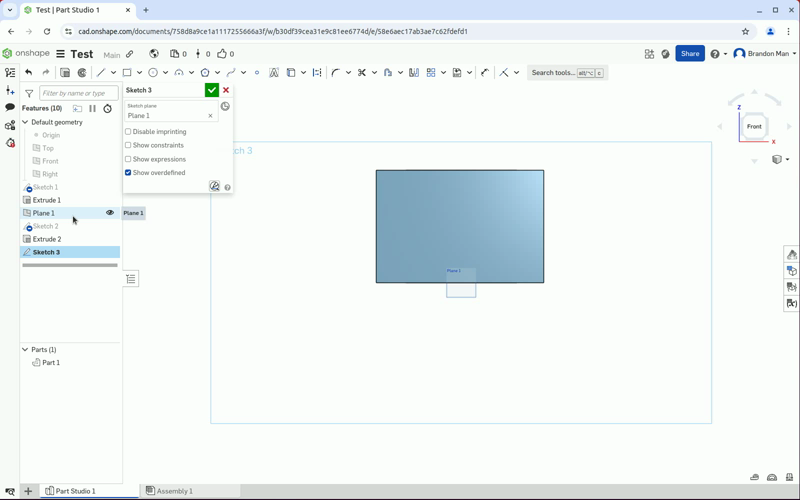
mouse_move(73, 352)
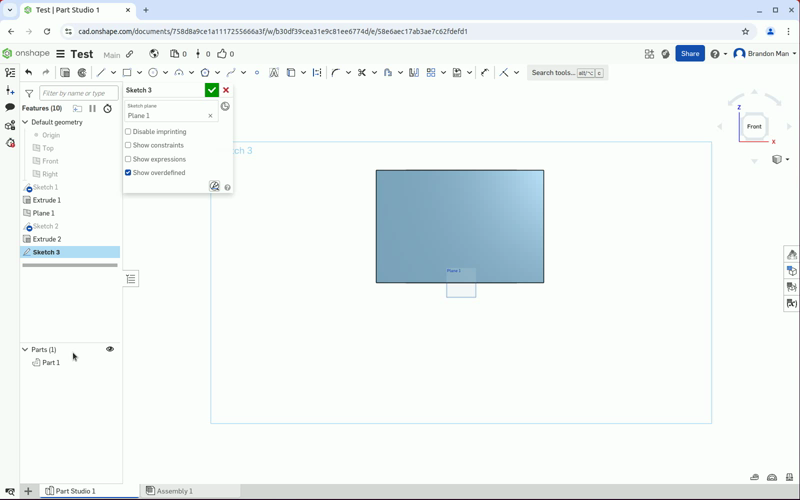
key(y)
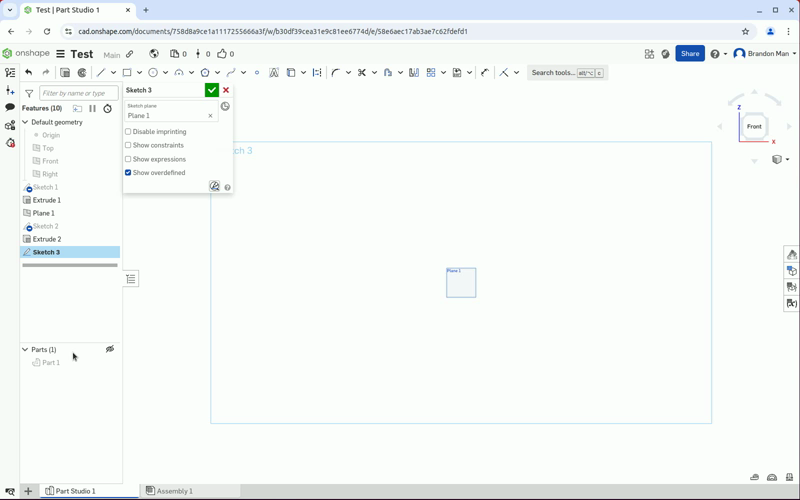
key(c)
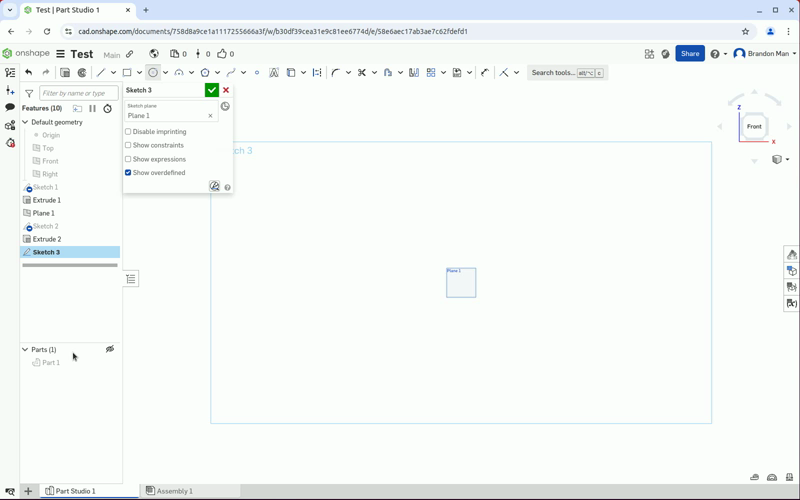
key_down(shift)
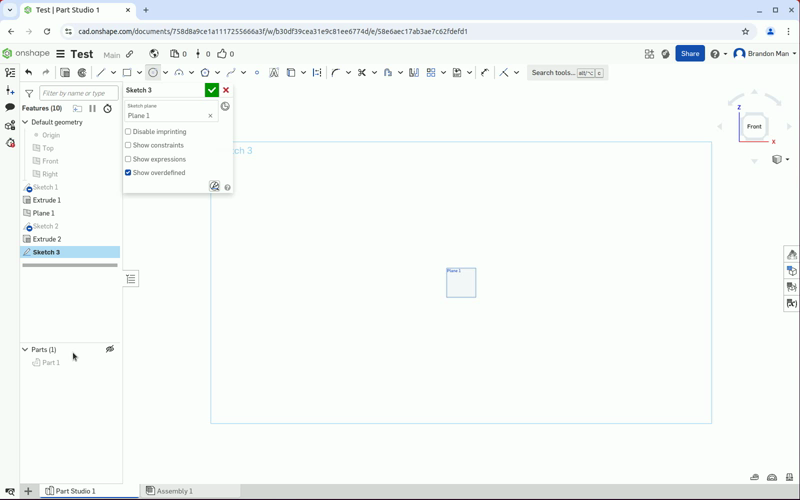
mouse_move(404, 226)
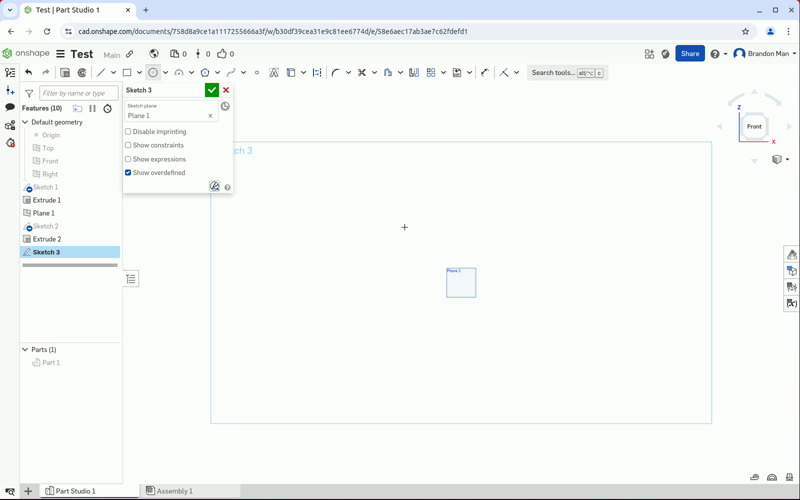
click(404, 226)
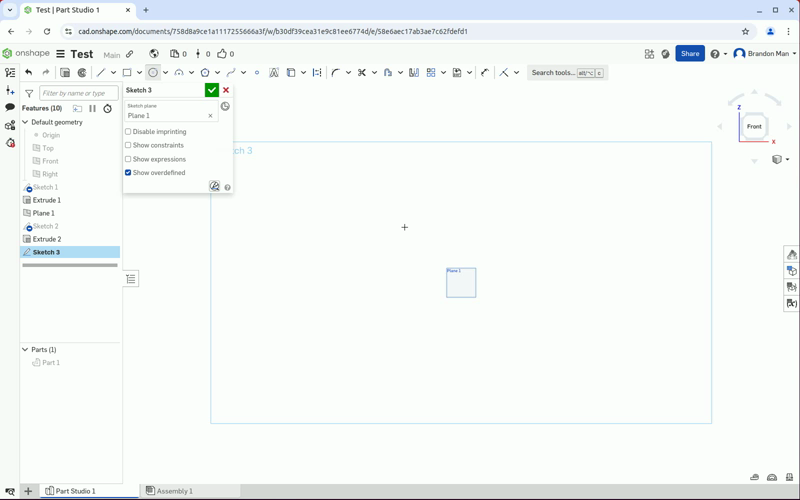
key_up(shift)
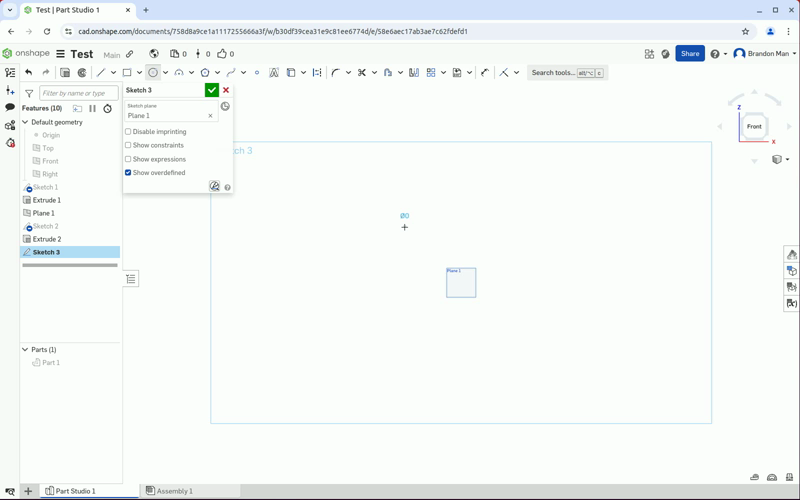
mouse_move(419, 226)
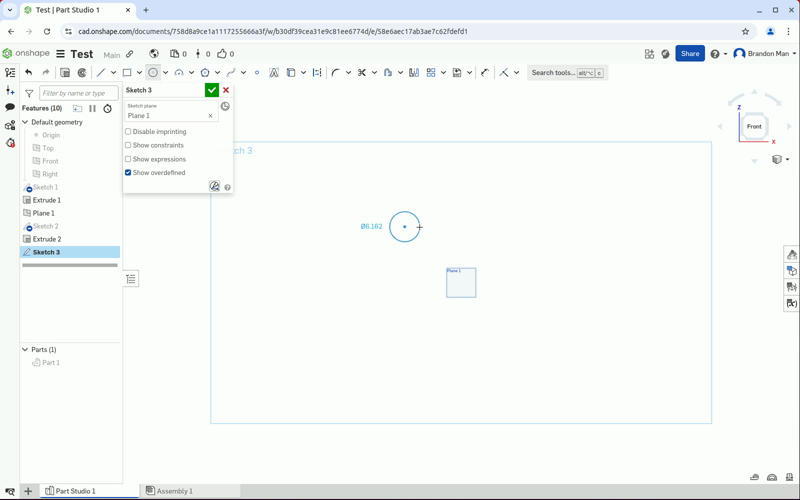
click(419, 226)
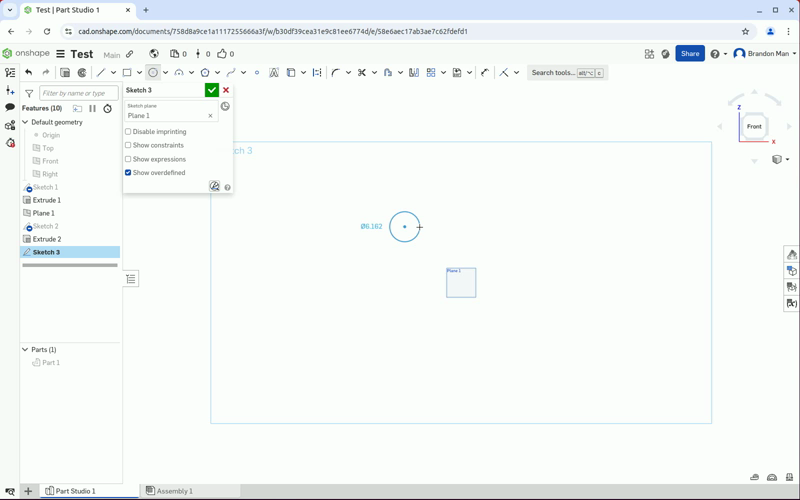
key(esc)
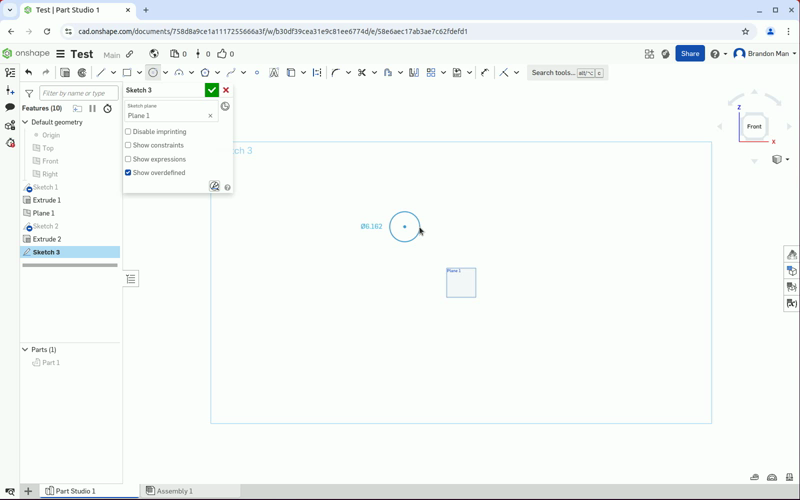
mouse_move(416, 223)
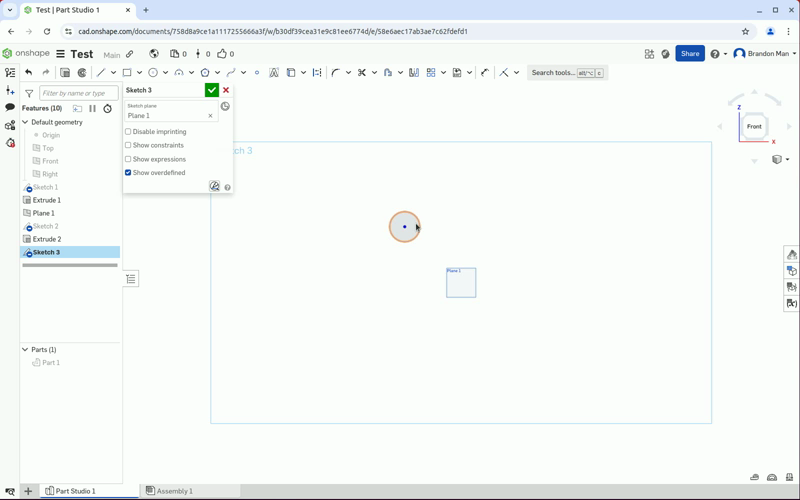
scroll(6)
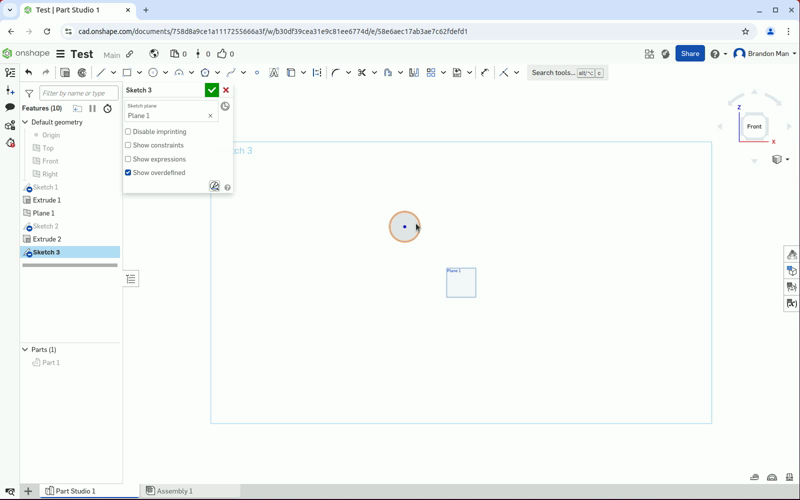
scroll(6)
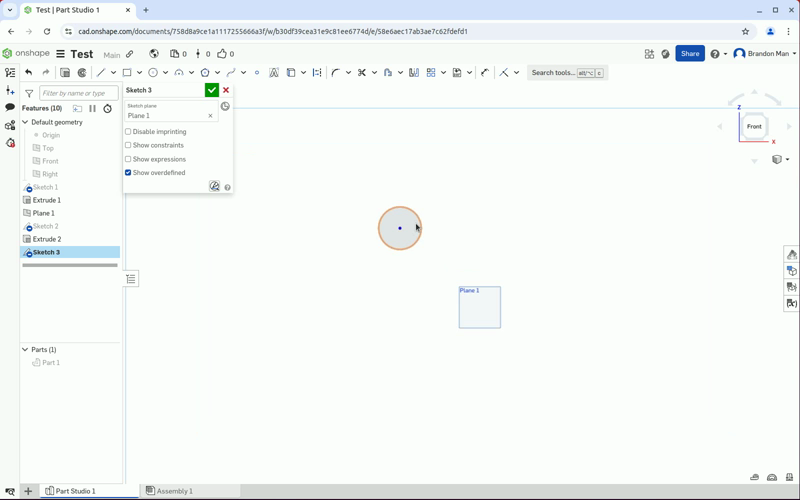
scroll(6)
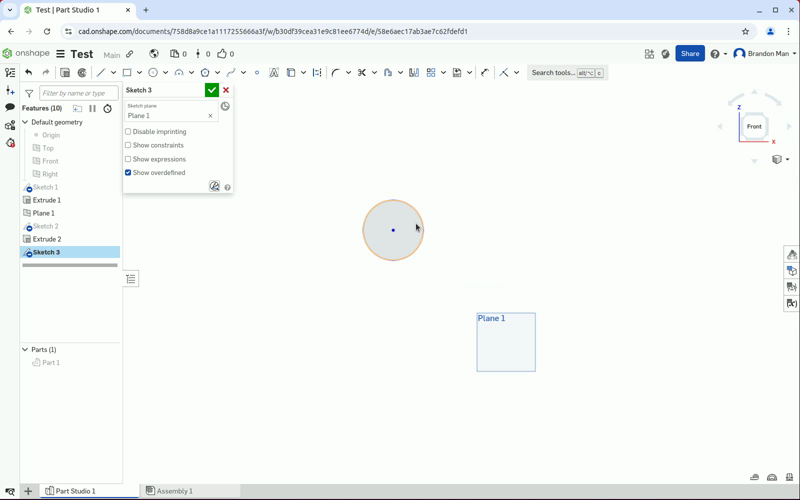
scroll(6)
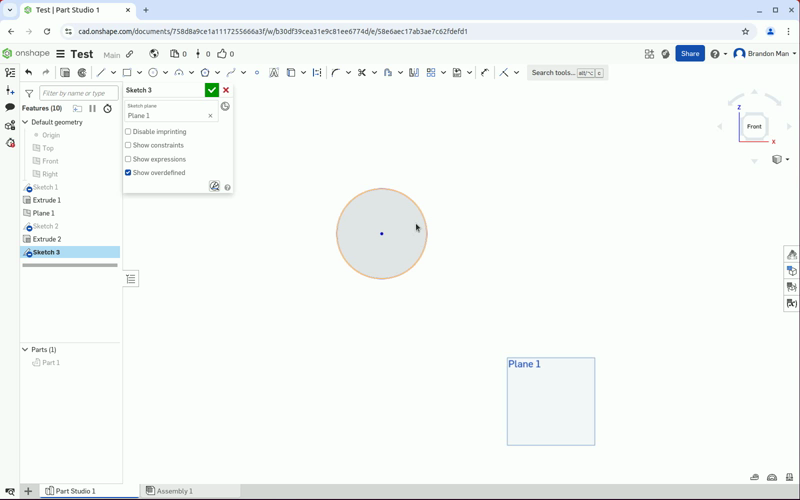
scroll(6)
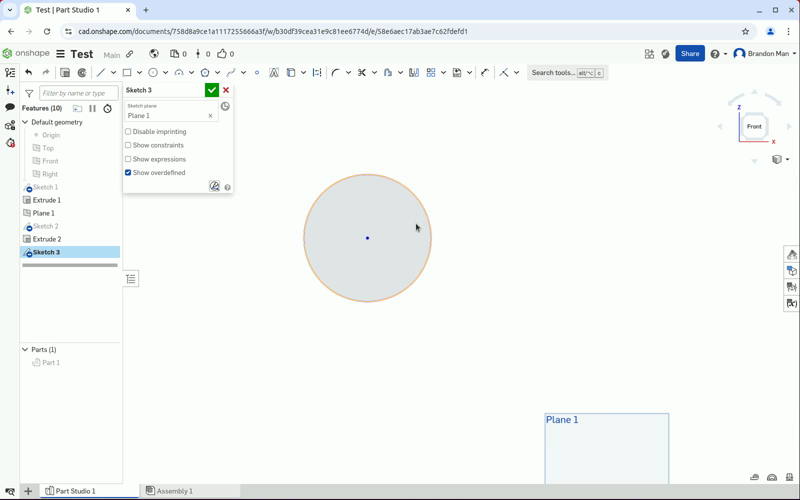
scroll(6)
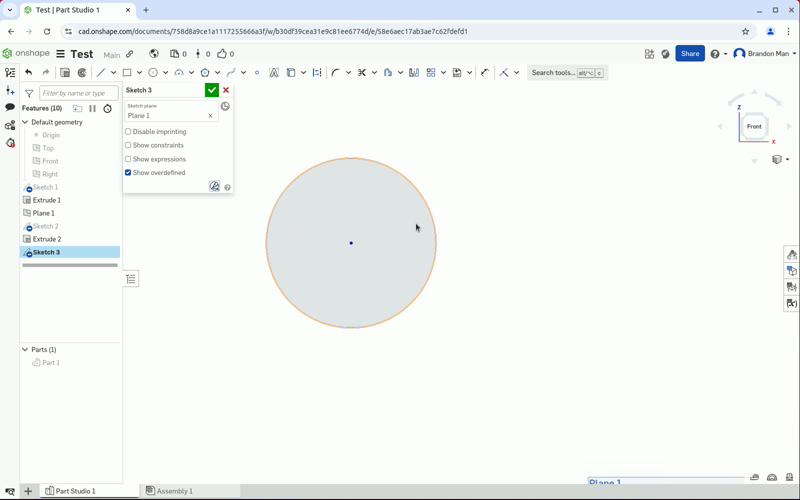
scroll(6)
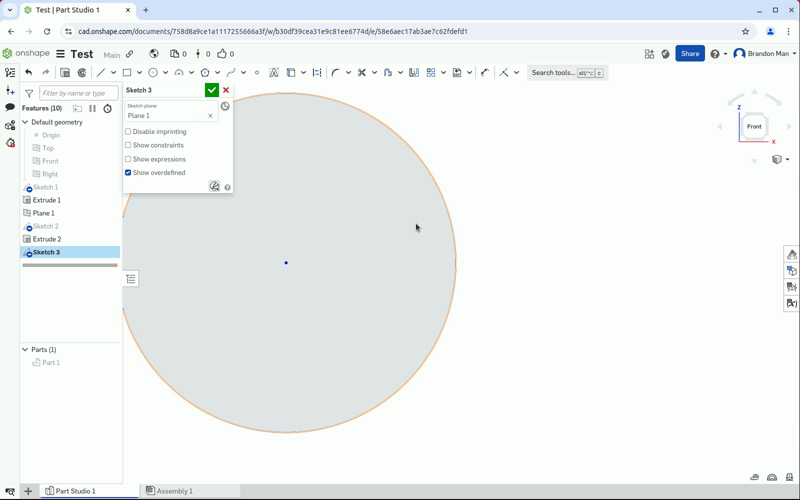
click(416, 223)
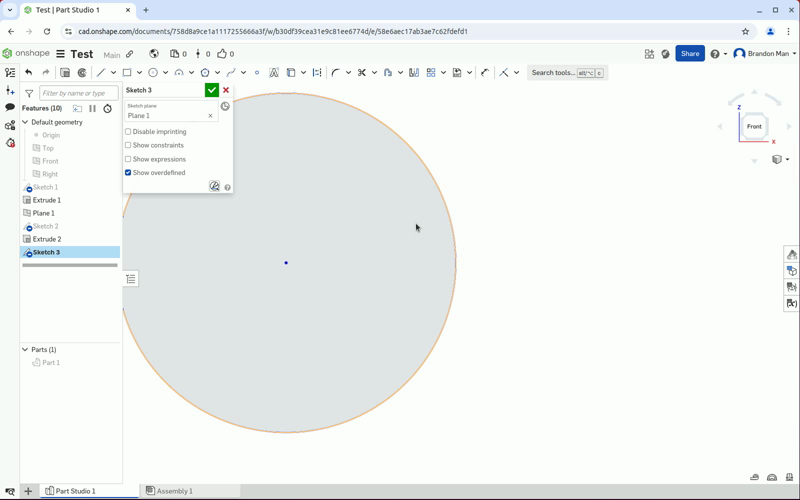
scroll(-6)
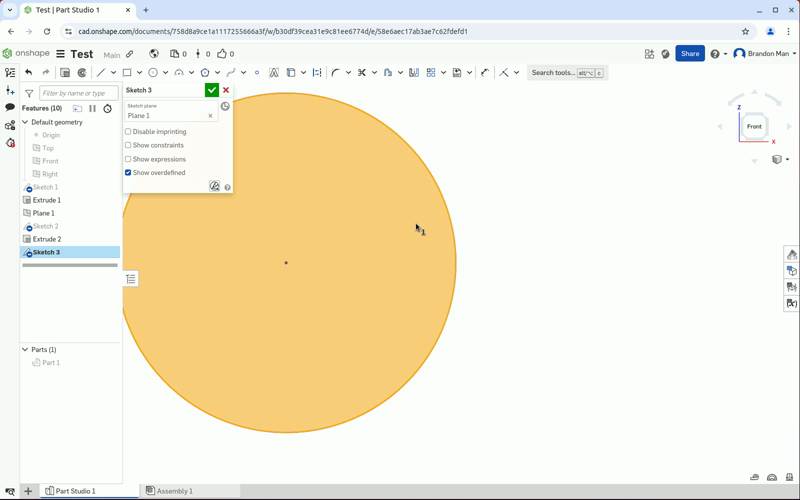
scroll(-6)
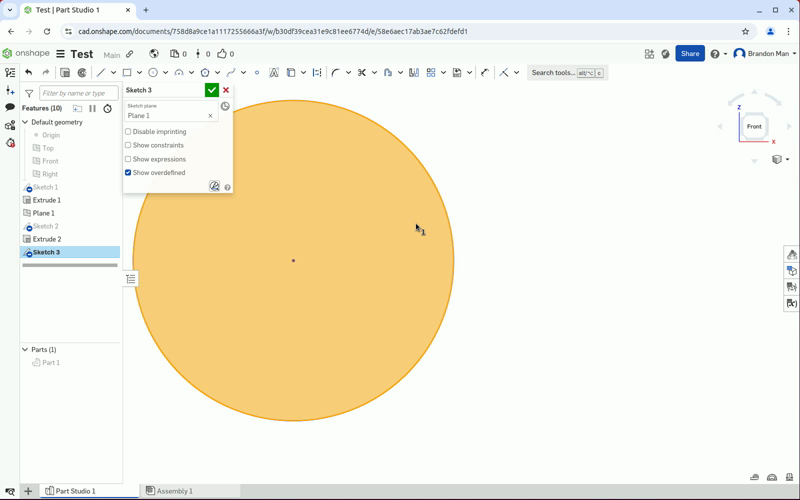
scroll(-6)
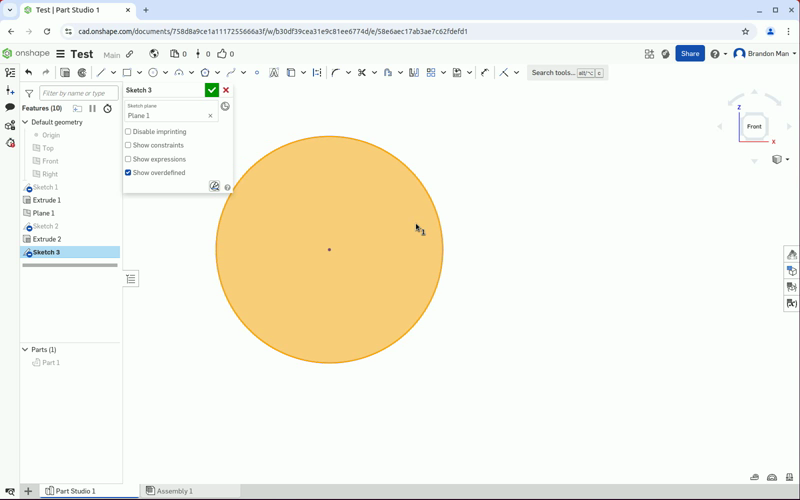
scroll(-6)
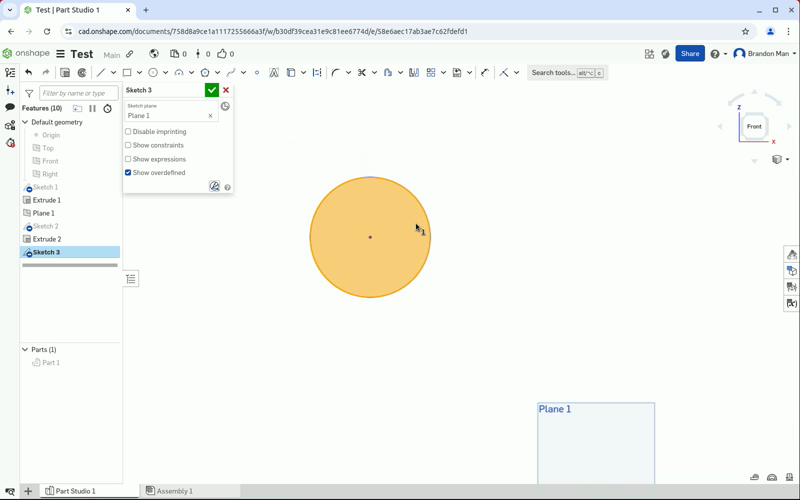
scroll(-6)
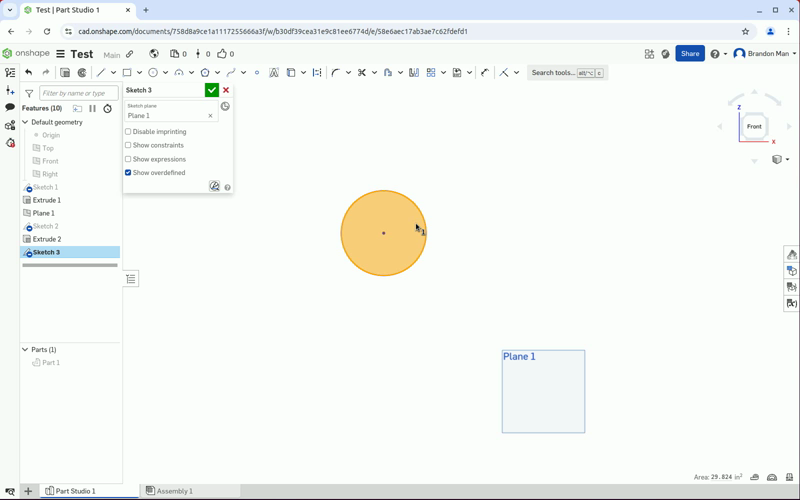
scroll(-6)
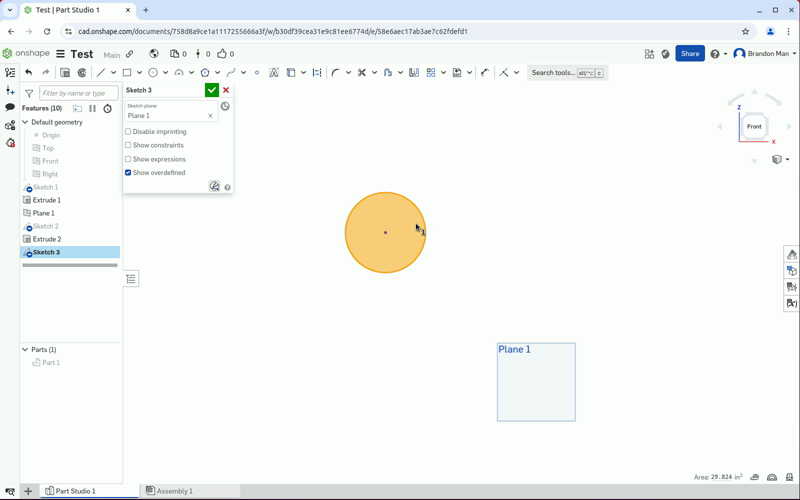
scroll(-6)
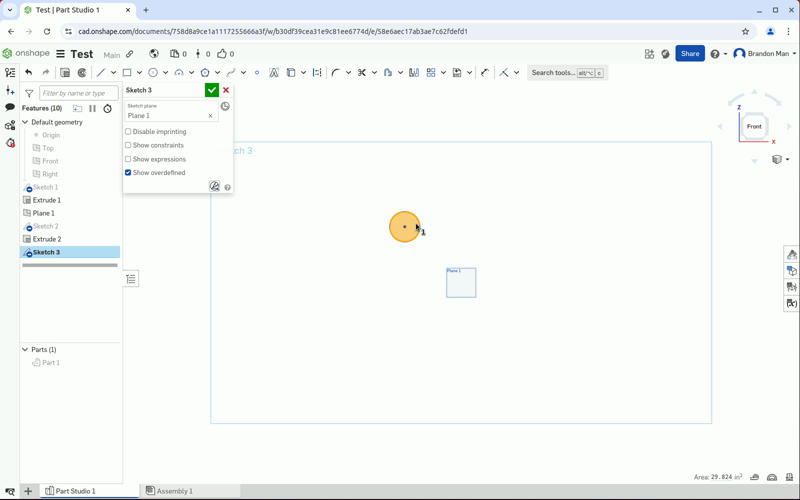
mouse_move(73, 352)
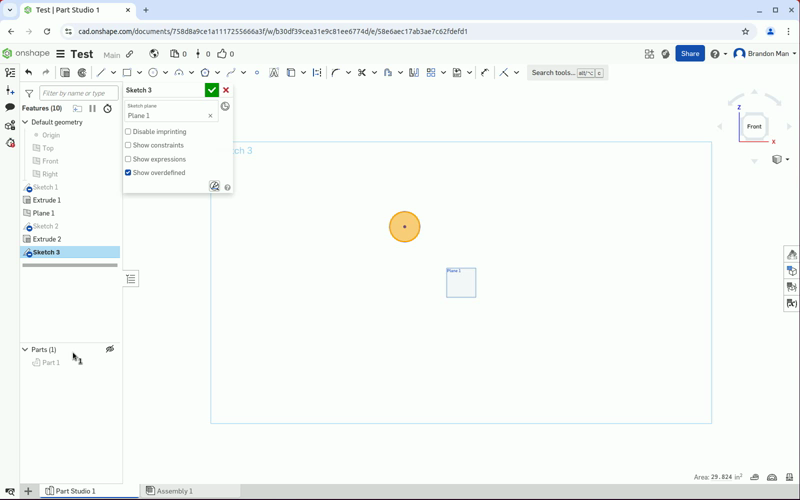
key(shift+y)
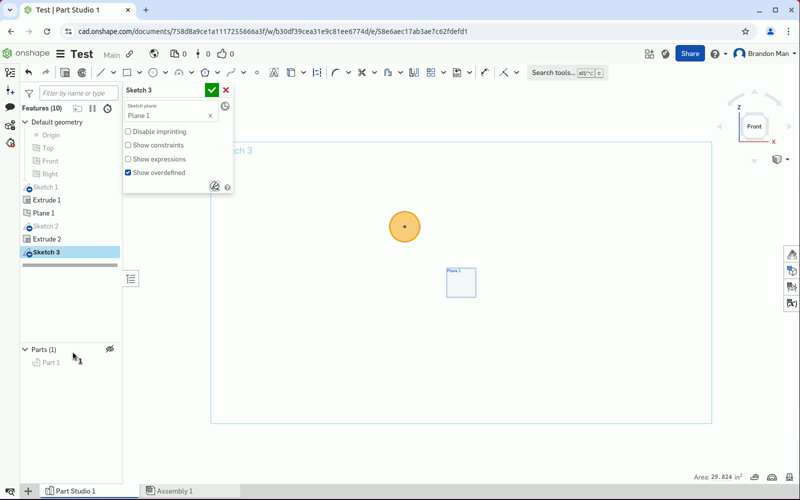
key(shift+e)
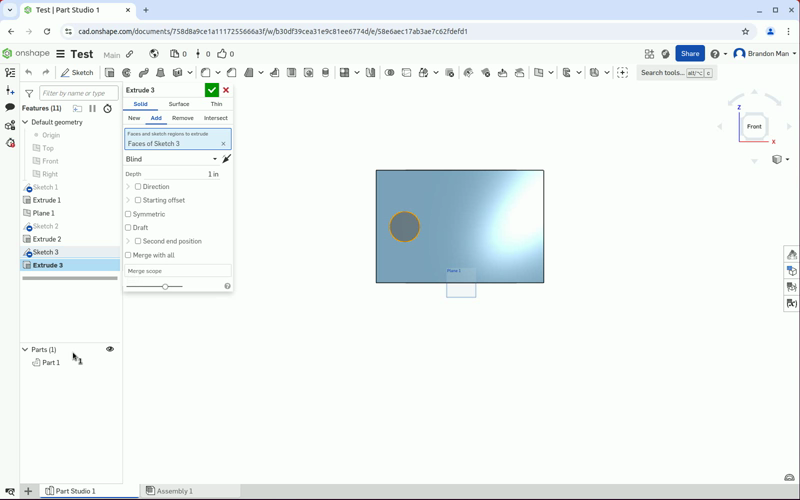
mouse_move(143, 106)
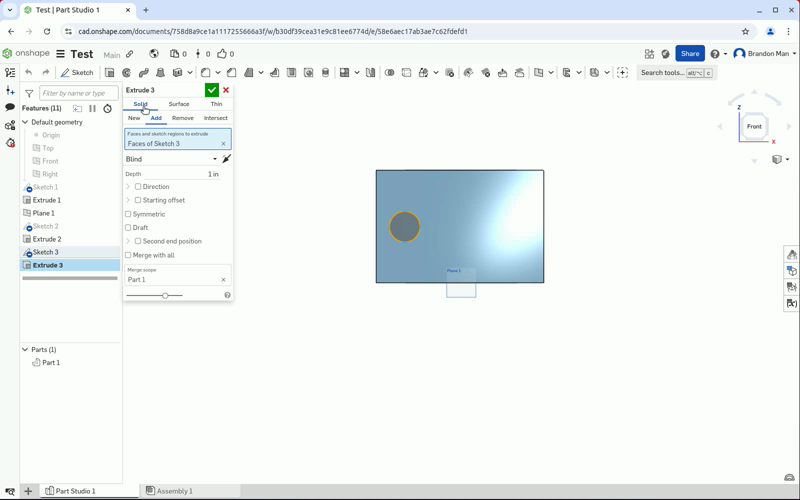
click(143, 106)
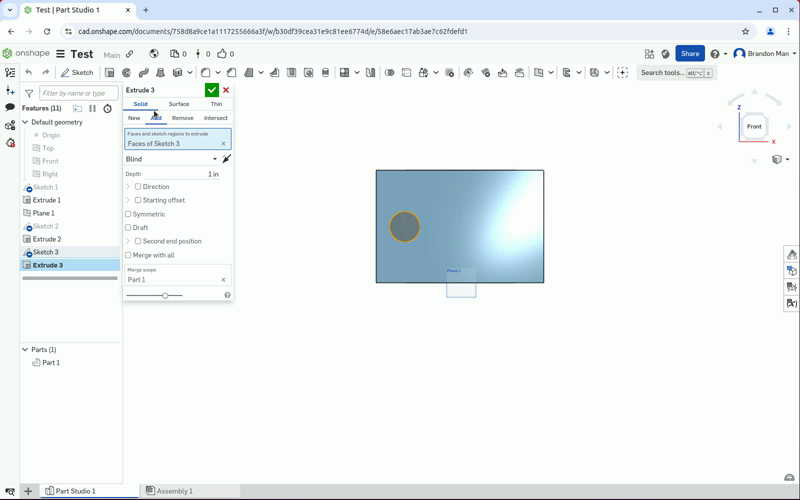
mouse_move(186, 120)
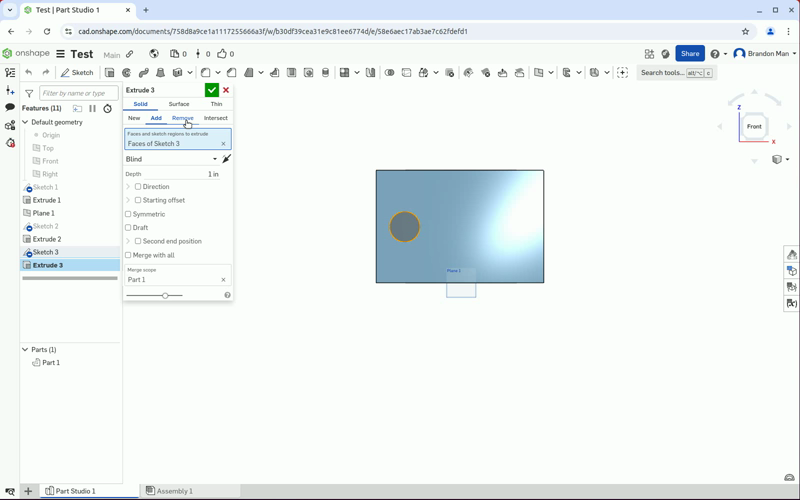
click(186, 120)
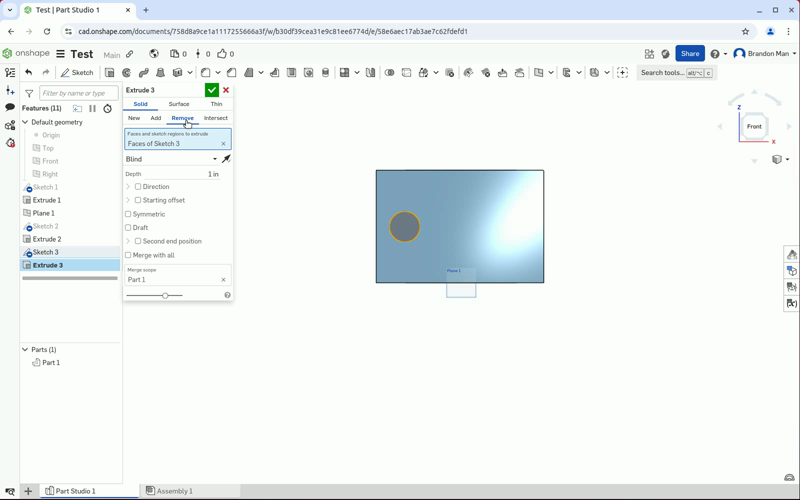
key(tab, 4)
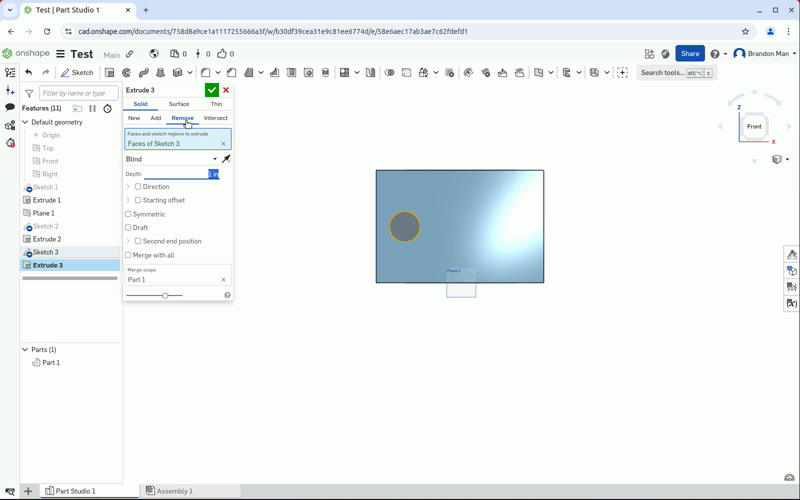
text(11.554)
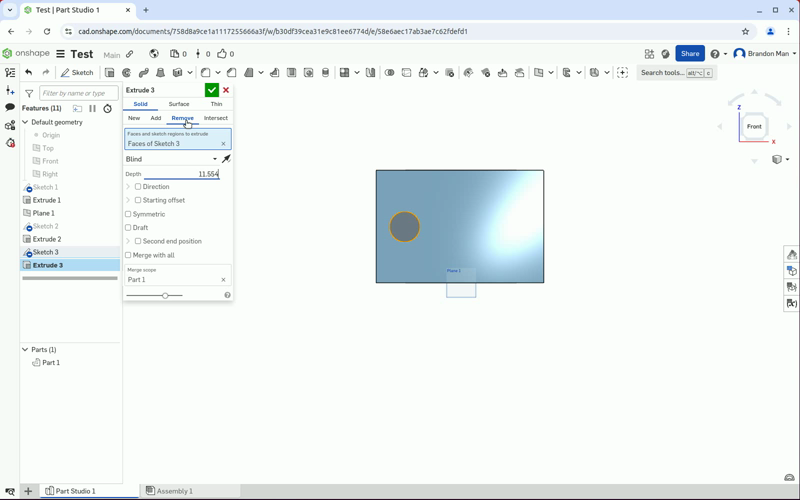
key(tab, 6)
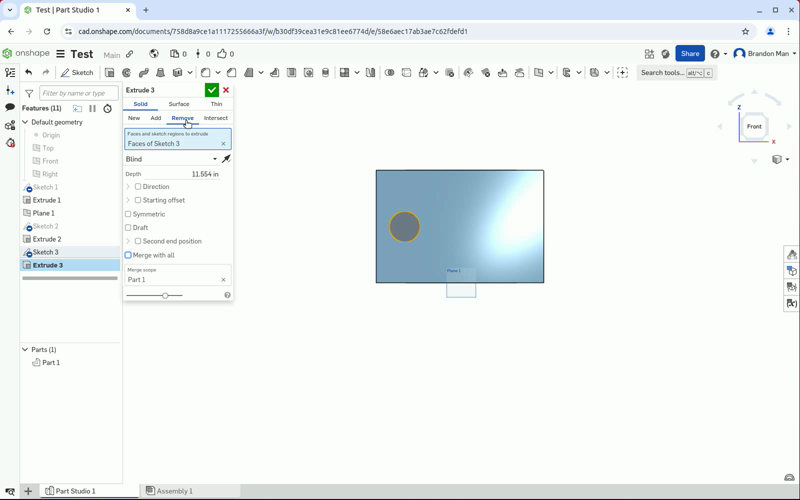
key(space)
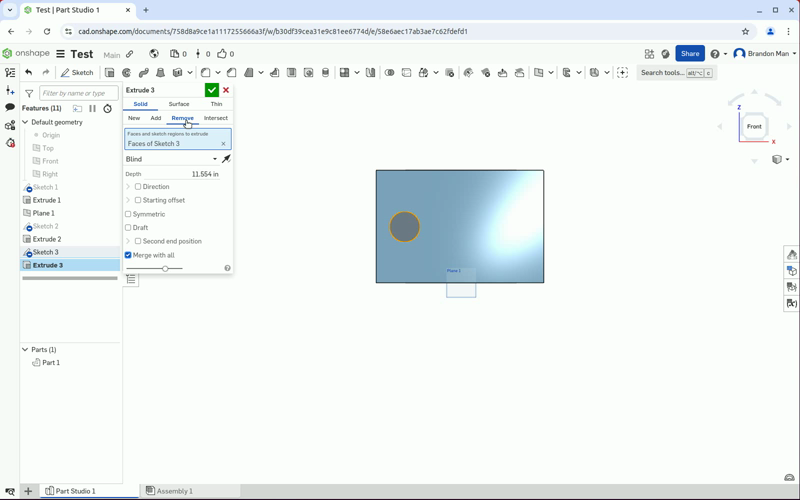
key(enter)
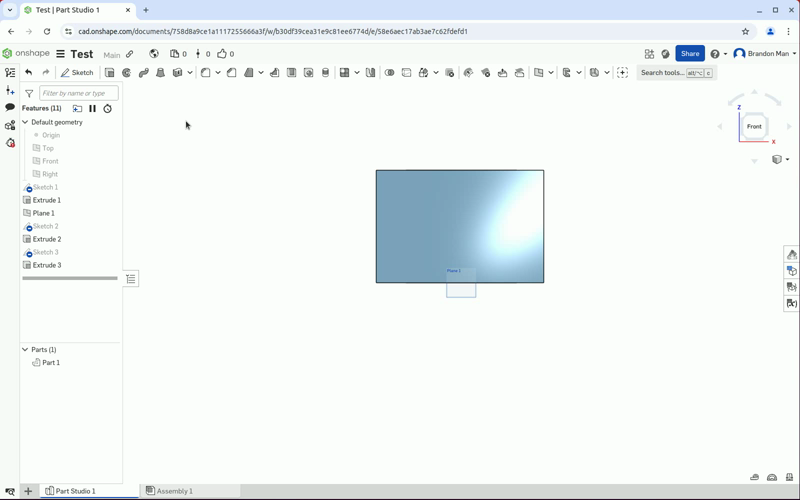
key(shift+h)
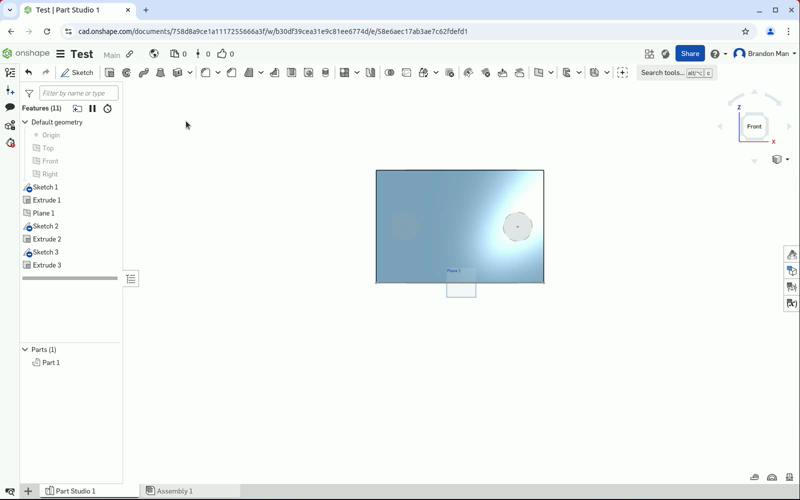
key(shift+h)
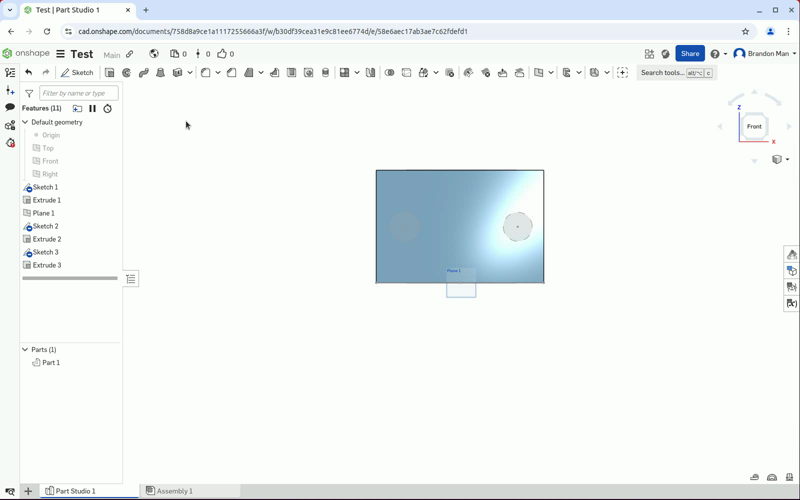
key(shift+7)
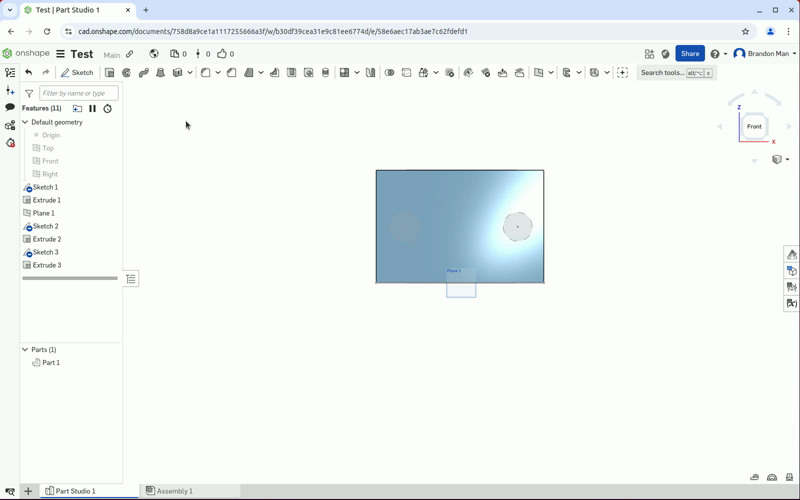
key(left, 2)
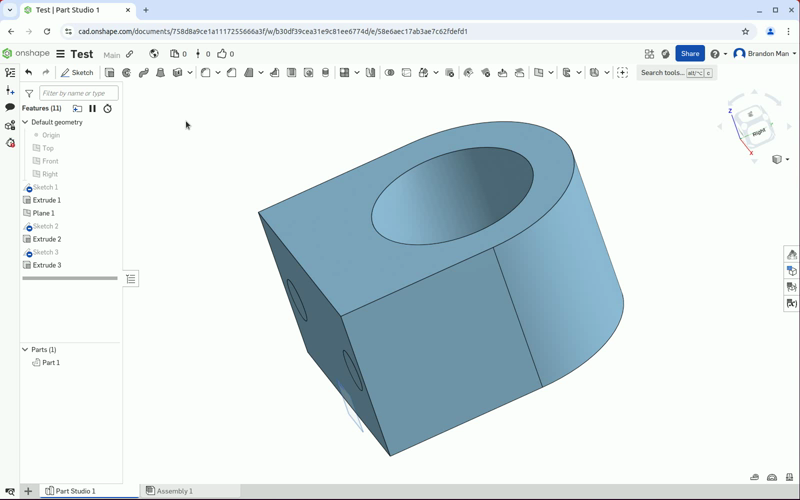
key(down, 2)
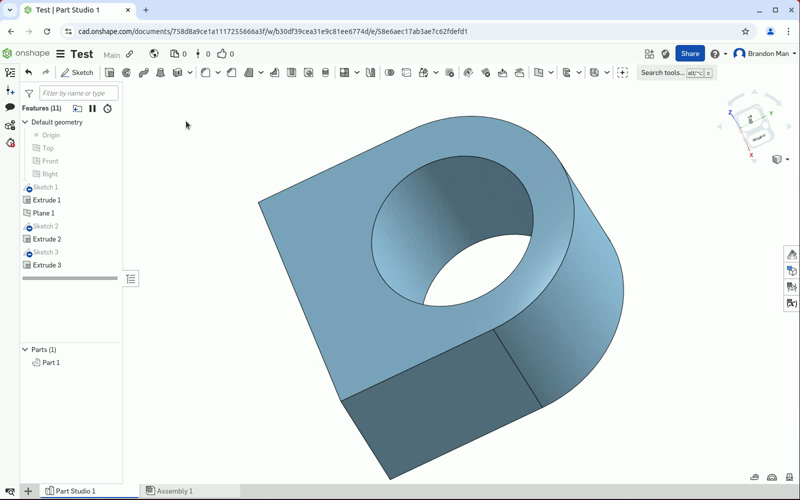
key(up, 2)
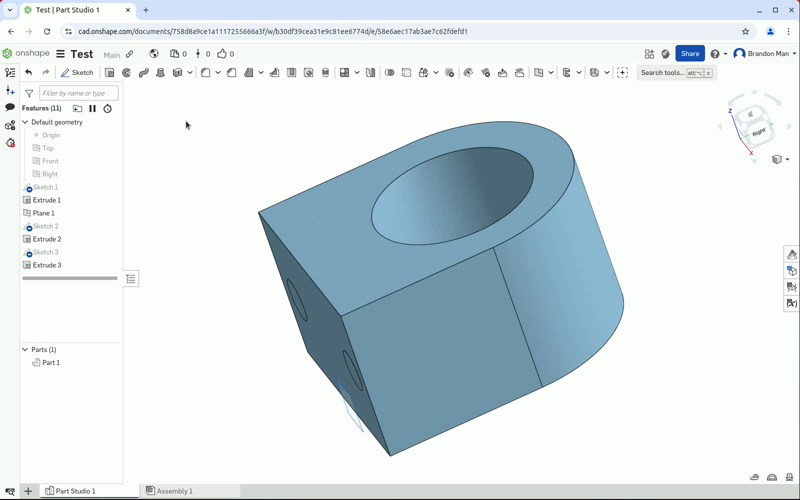
key(right, 2)
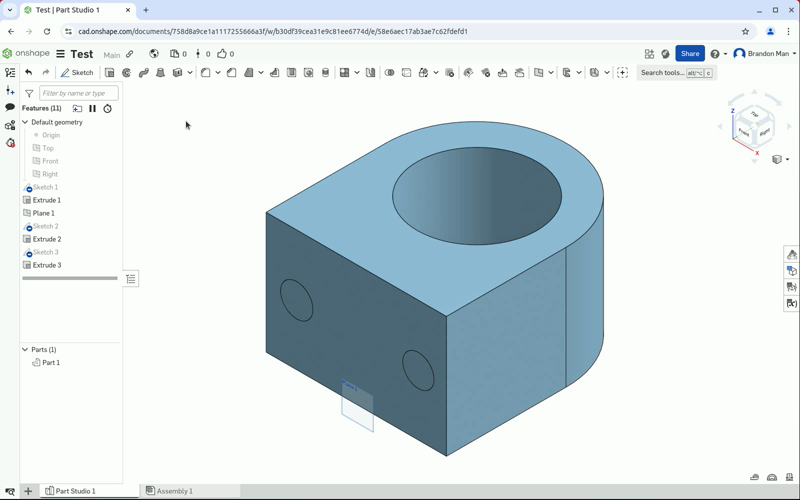
mouse_move(73, 189)
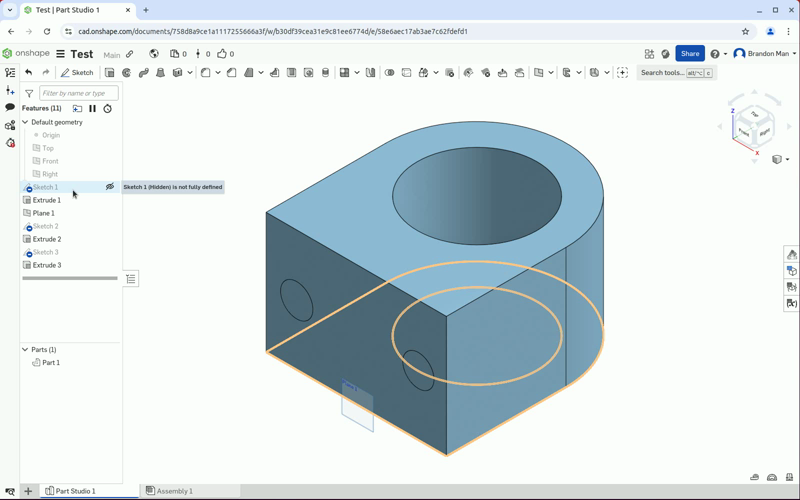
click(73, 189)